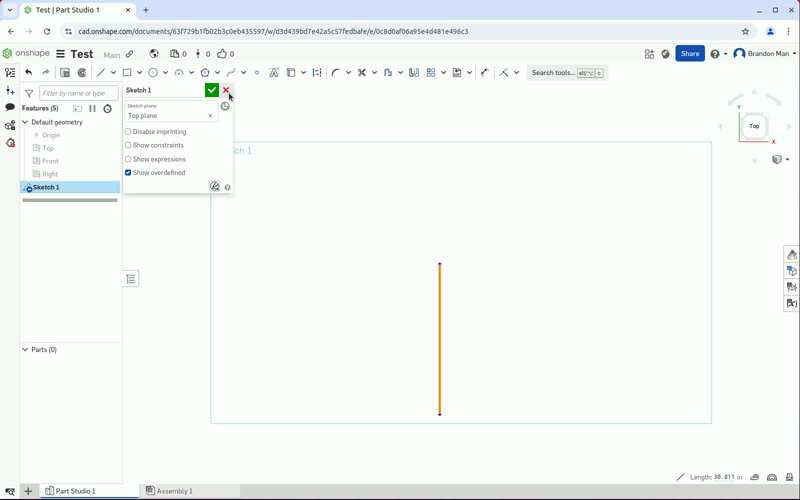
key(shift+h)
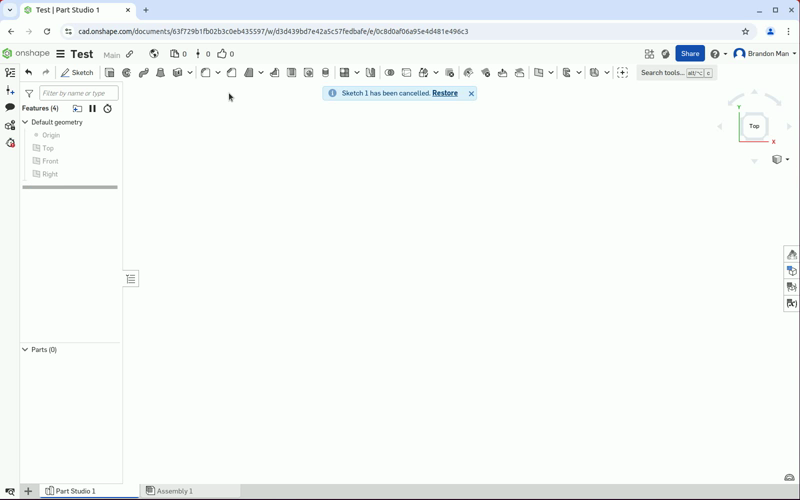
mouse_move(73, 352)
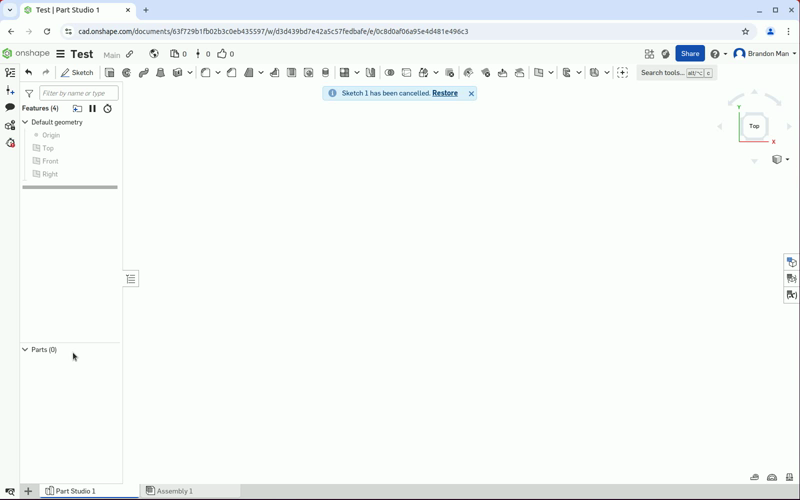
key(y)
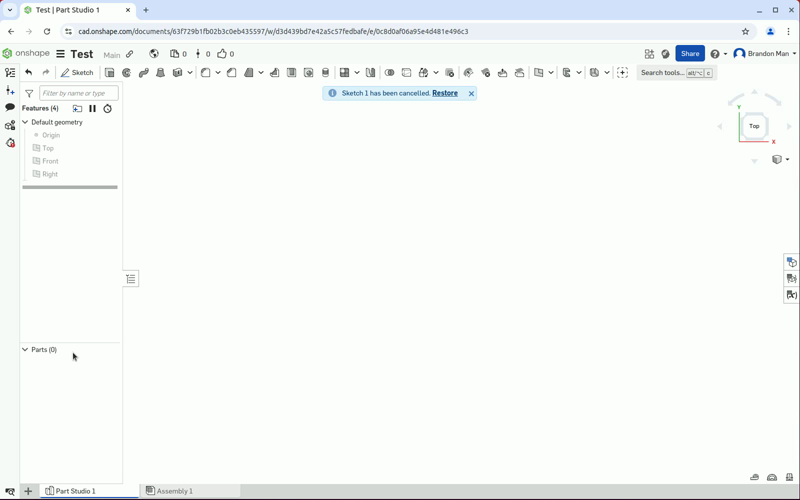
key(shift+p)
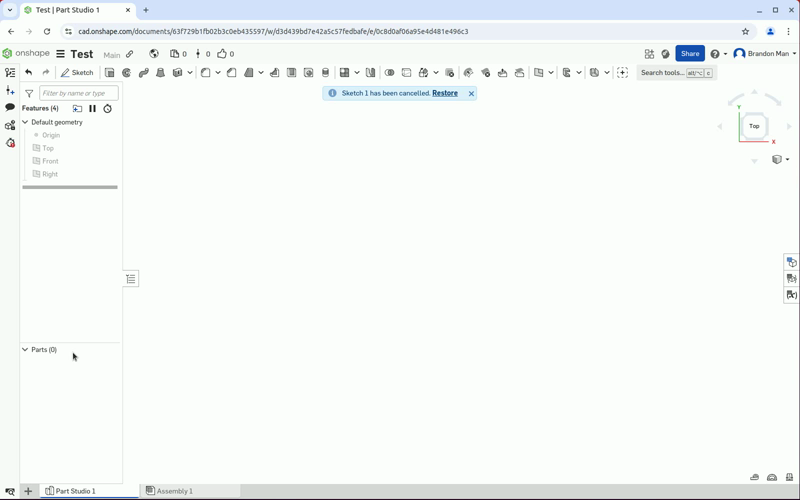
key(space)
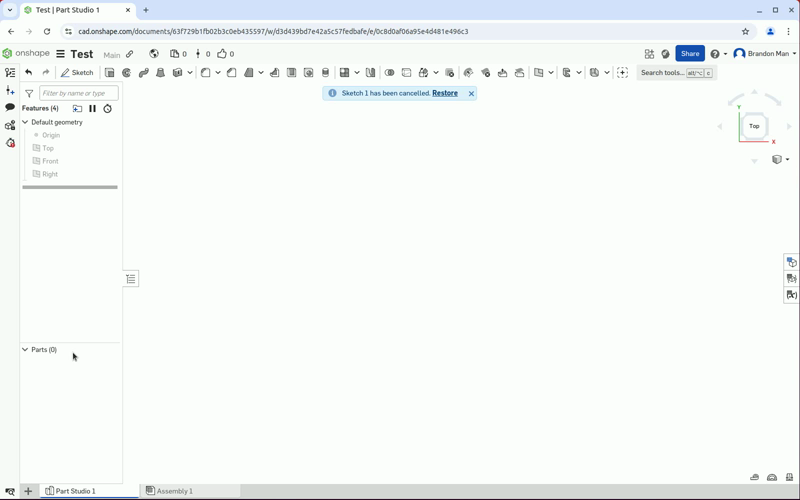
key_down(shift)
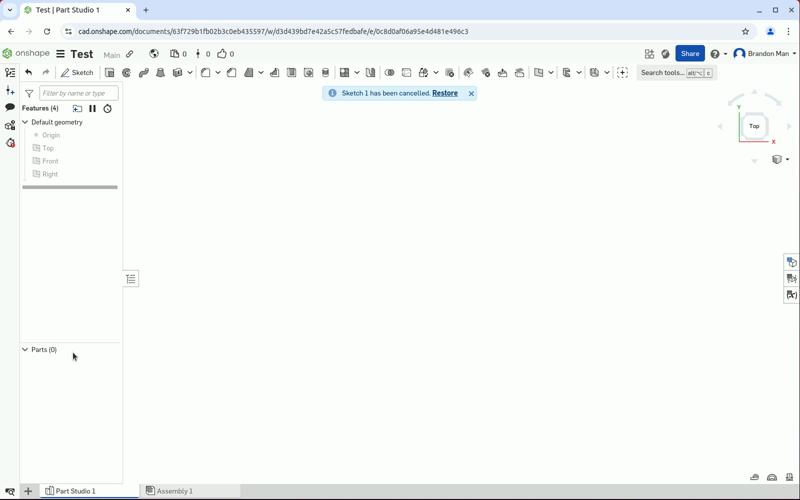
key(up)
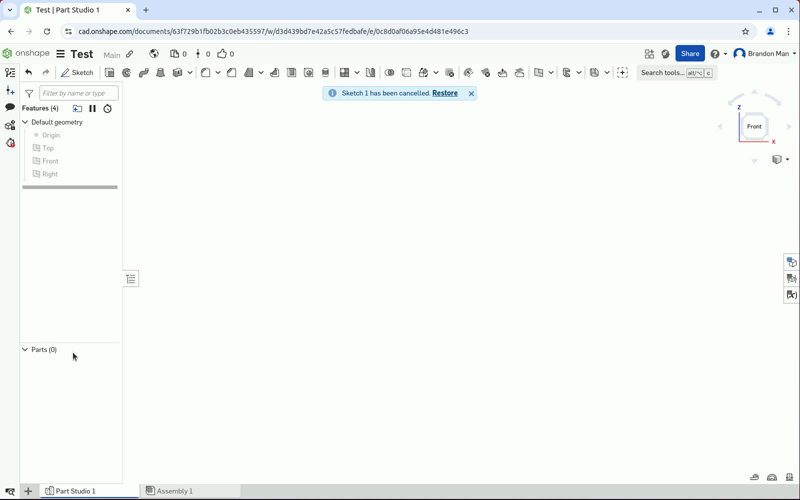
key_up(shift)
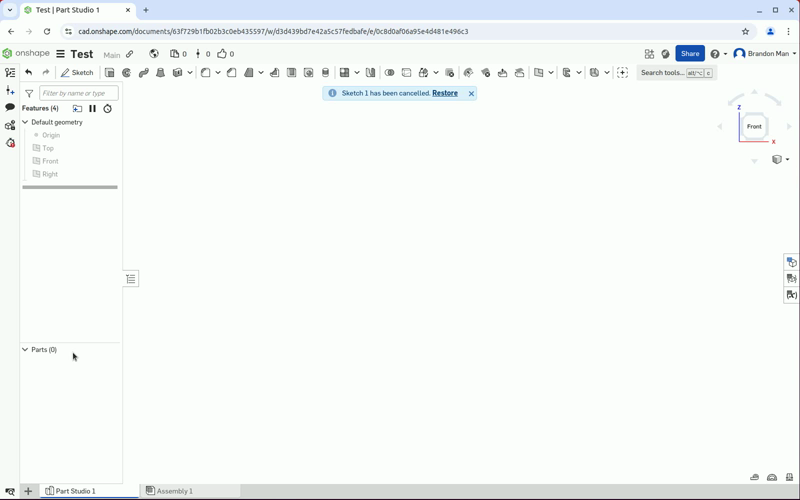
mouse_move(73, 352)
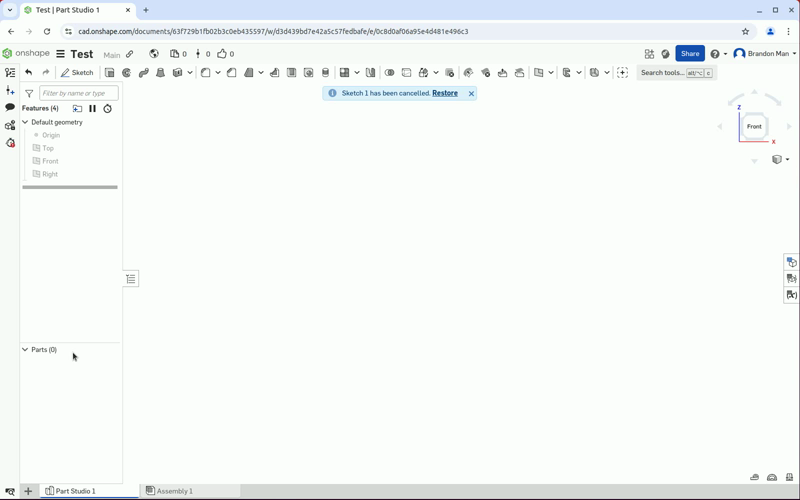
key(shift+y)
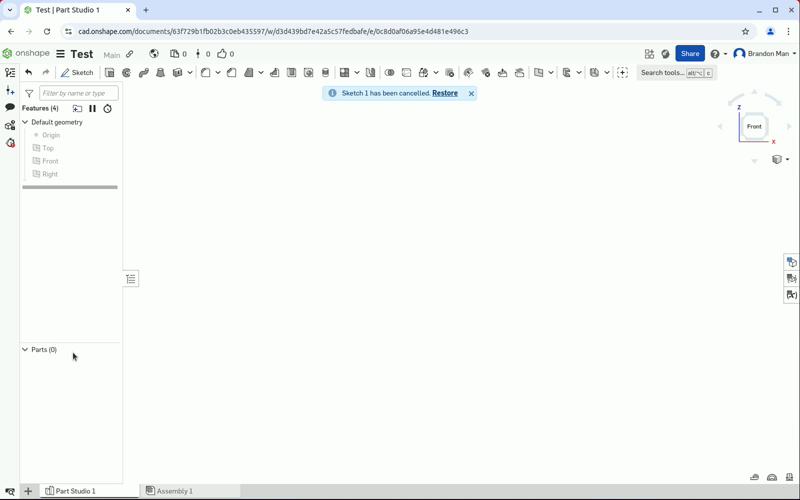
key(shift+s)
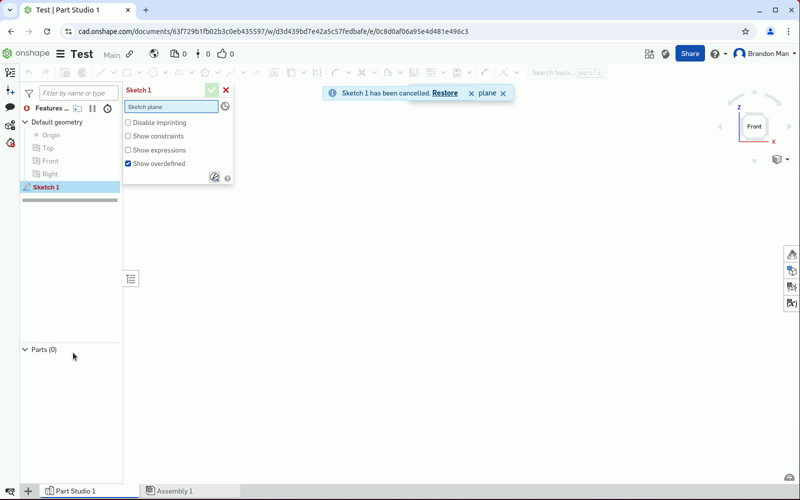
mouse_move(73, 163)
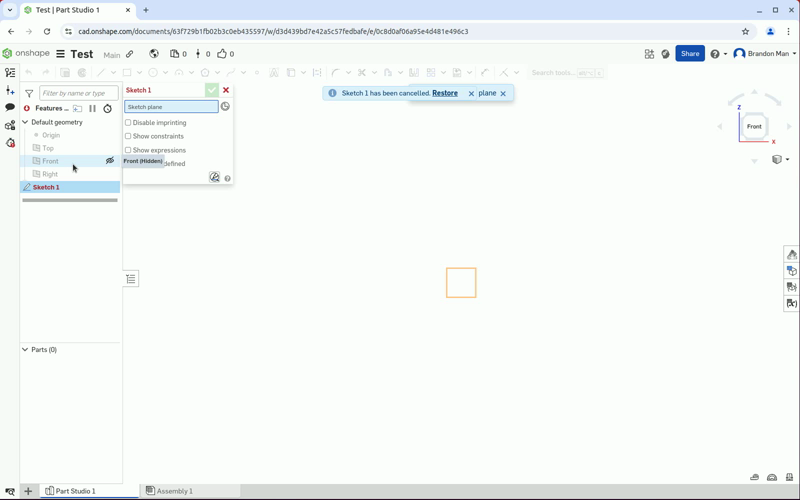
click(73, 163)
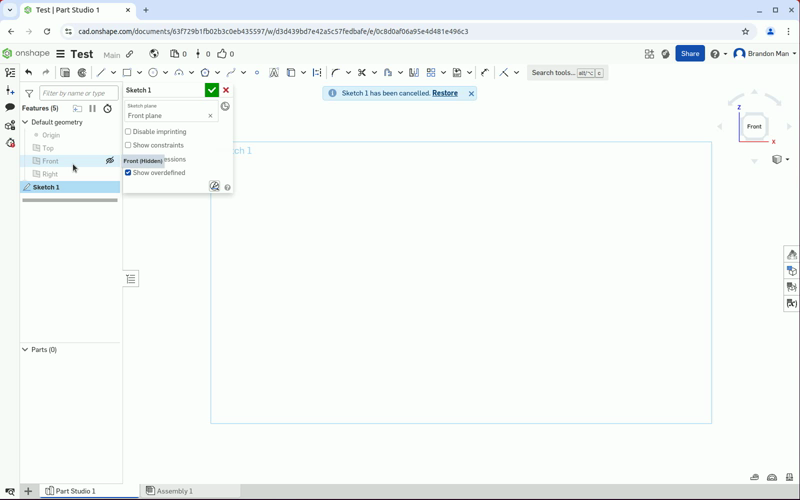
mouse_move(73, 352)
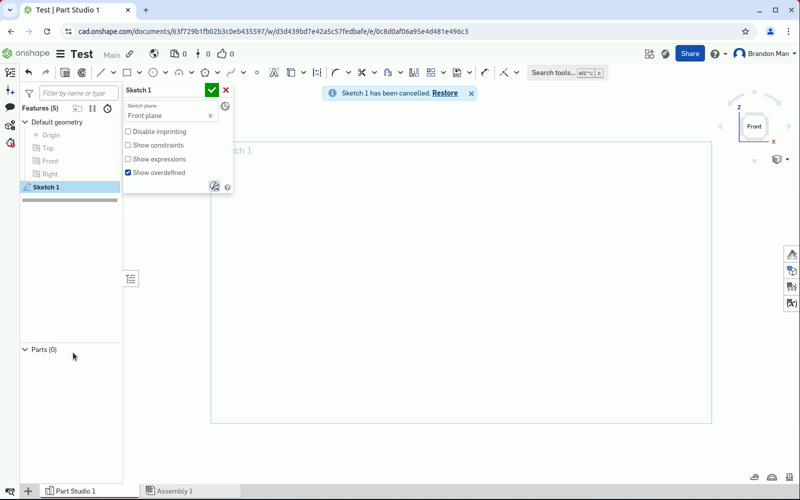
key(y)
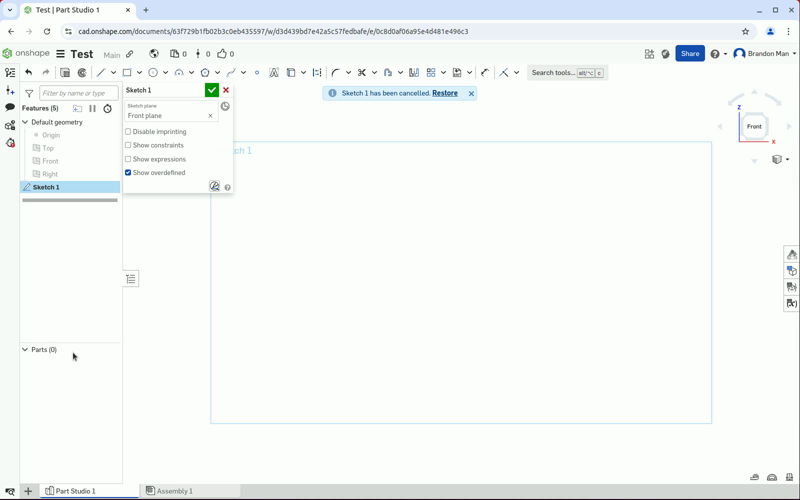
key(l)
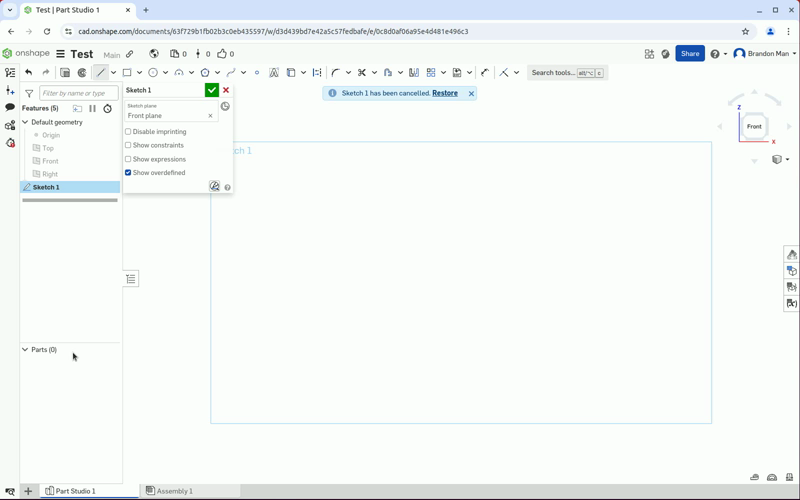
key_down(shift)
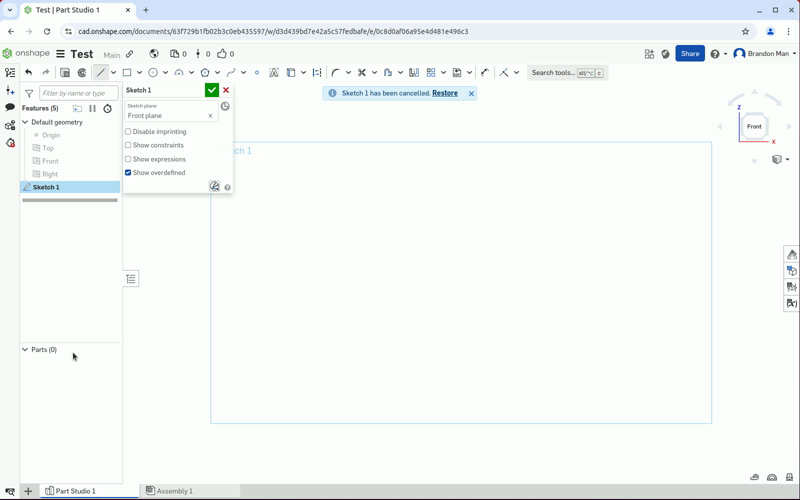
mouse_move(348, 282)
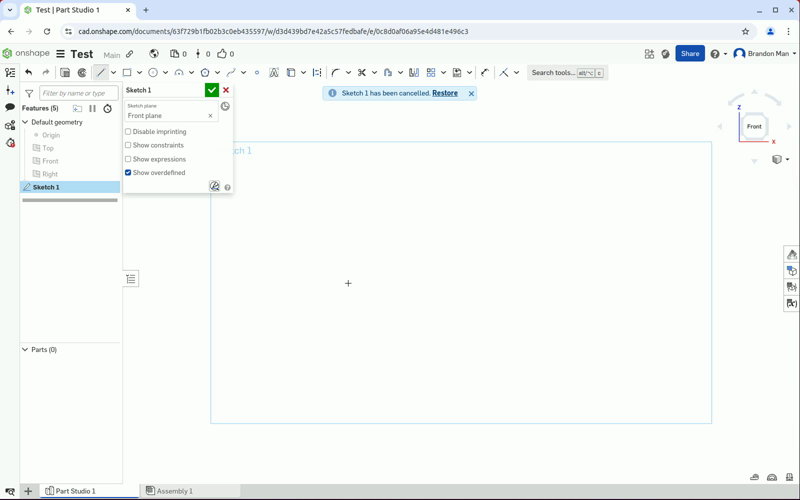
click(348, 282)
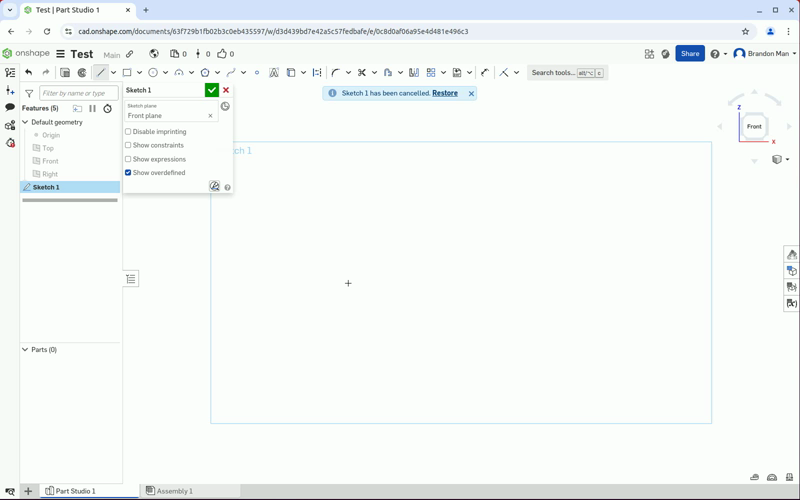
key_up(shift)
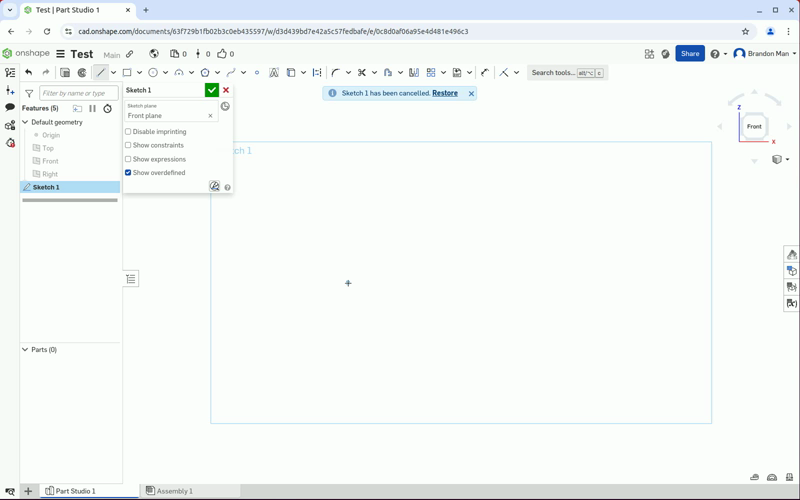
key_down(shift)
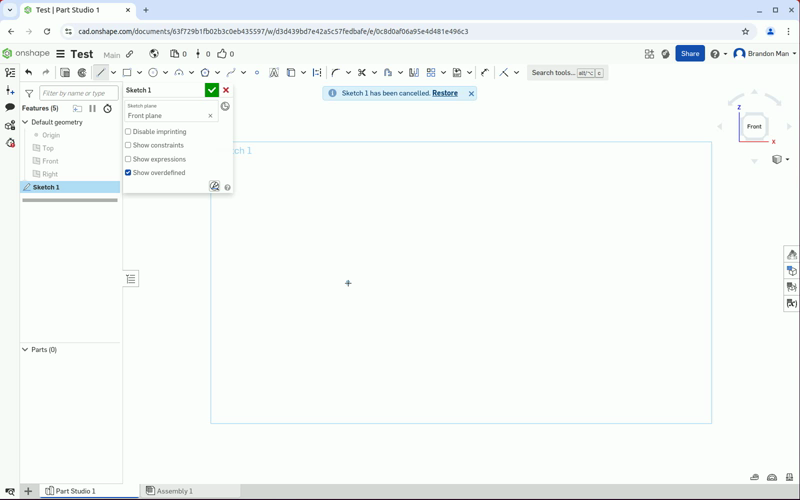
mouse_move(378, 282)
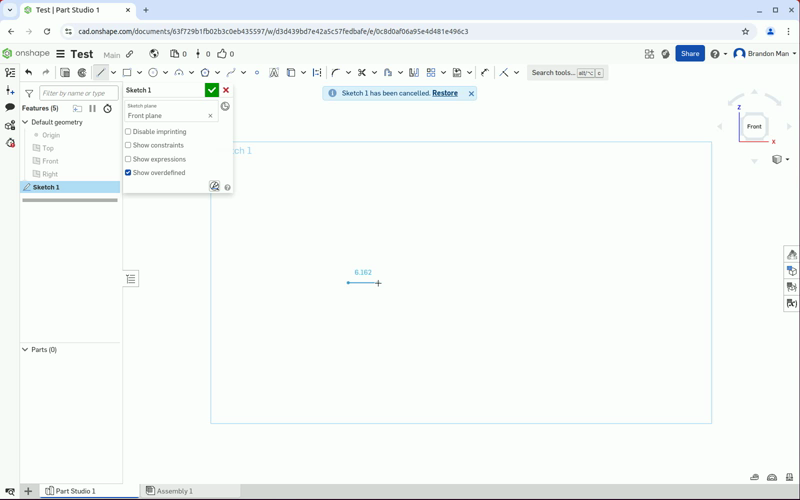
mouse_move(404, 282)
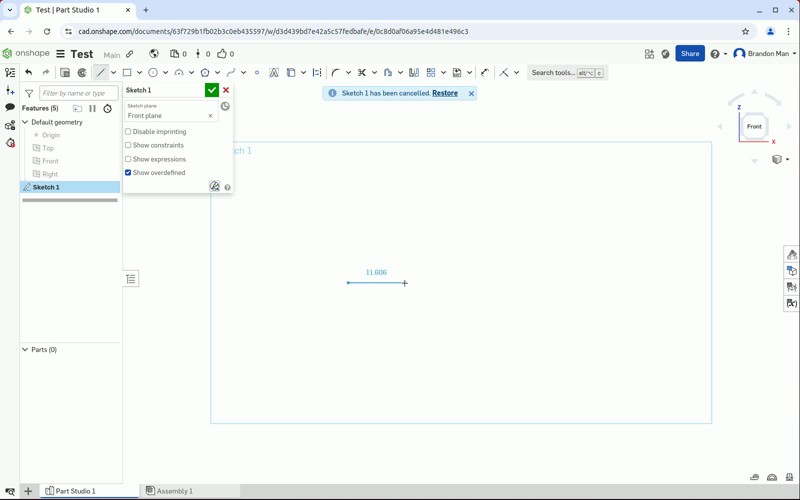
click(404, 282)
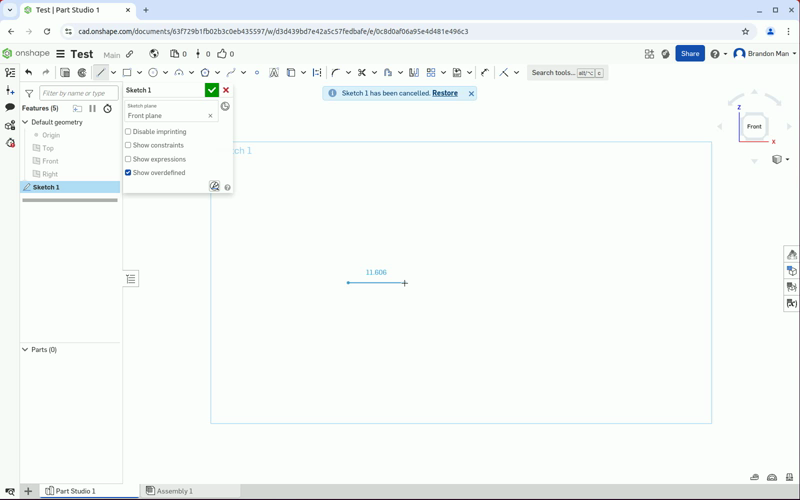
key_up(shift)
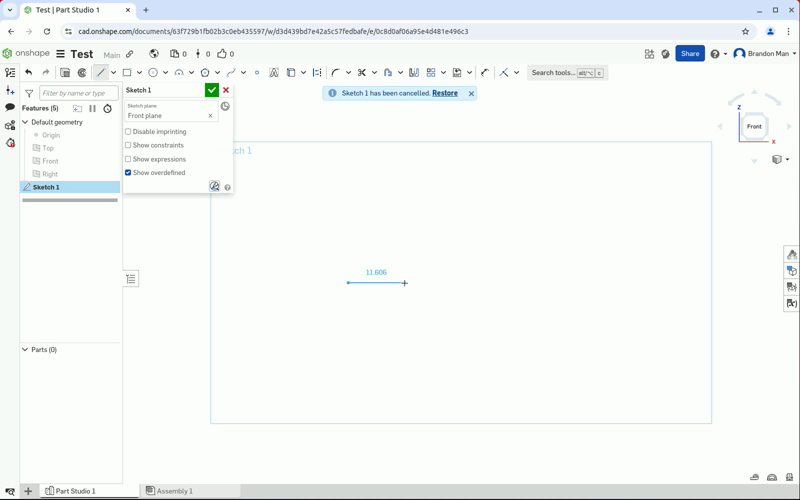
key_down(shift)
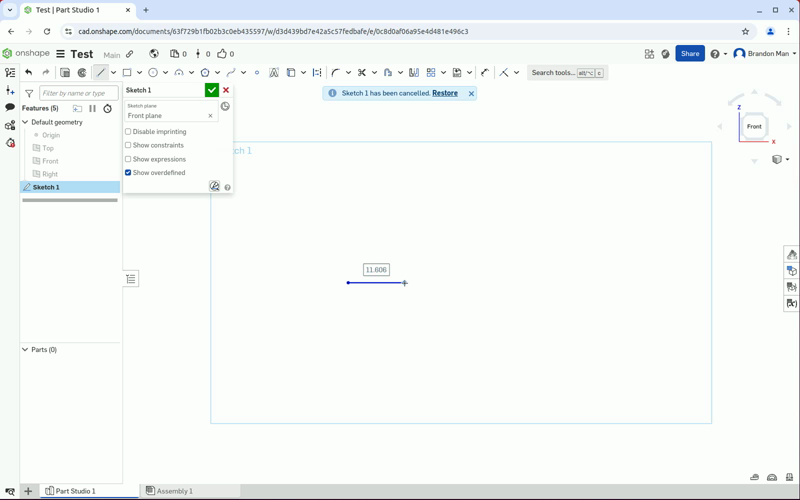
mouse_move(434, 282)
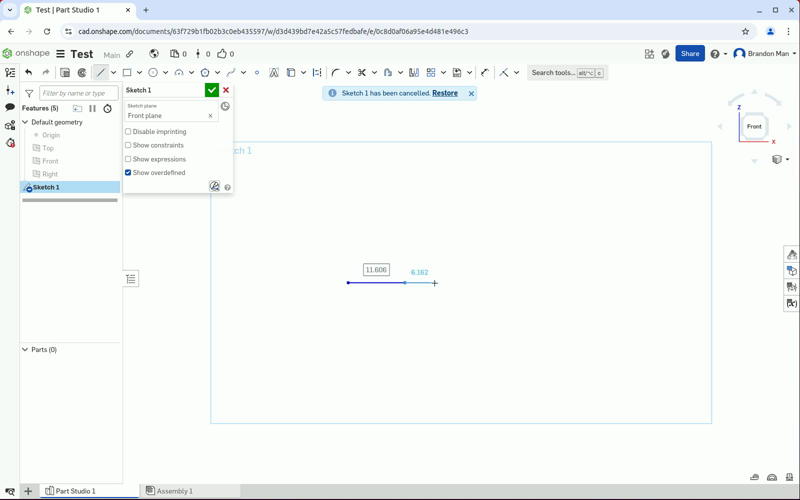
mouse_move(404, 246)
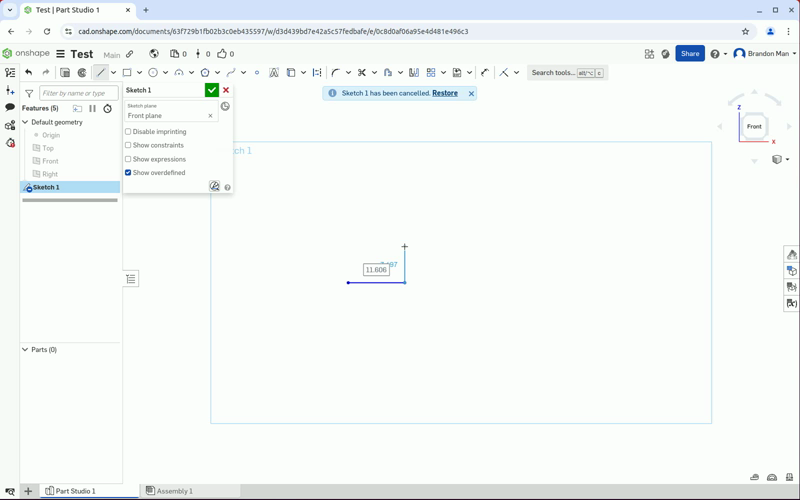
click(404, 246)
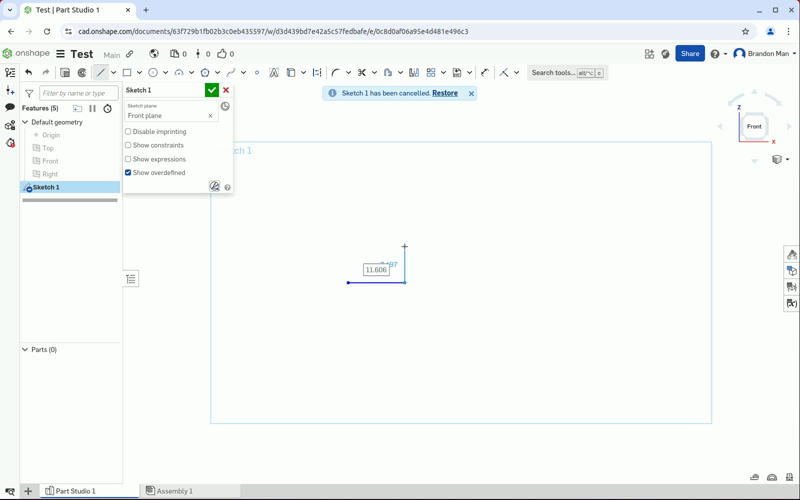
key_up(shift)
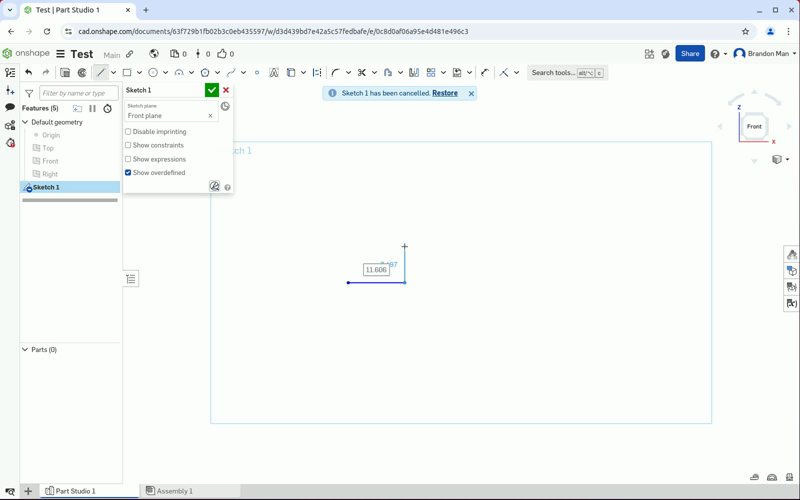
key_down(shift)
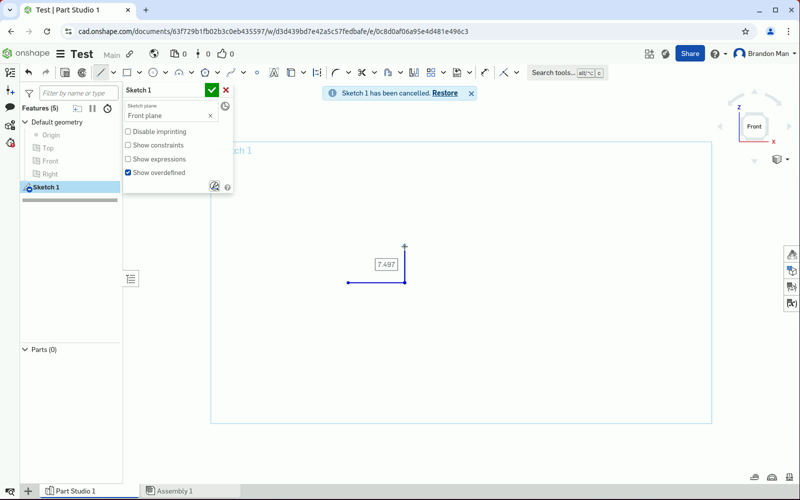
mouse_move(434, 246)
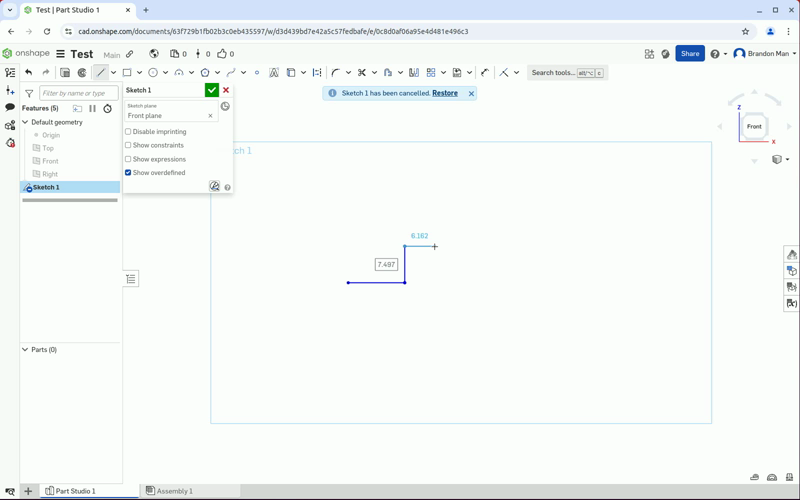
mouse_move(460, 246)
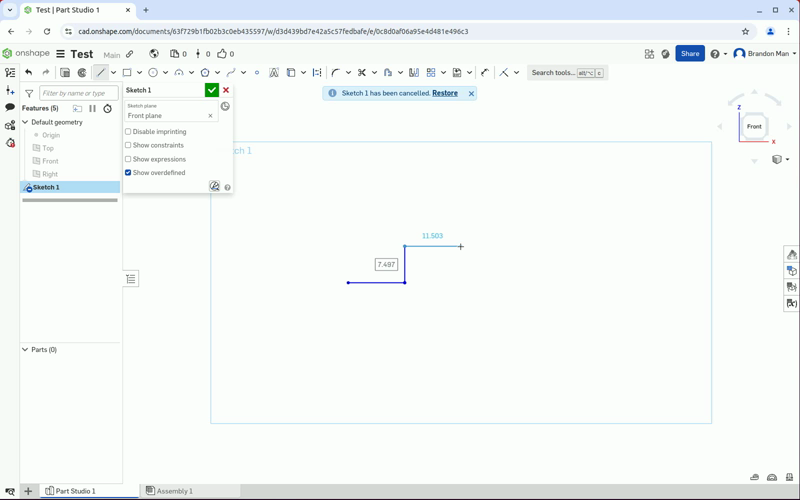
click(460, 246)
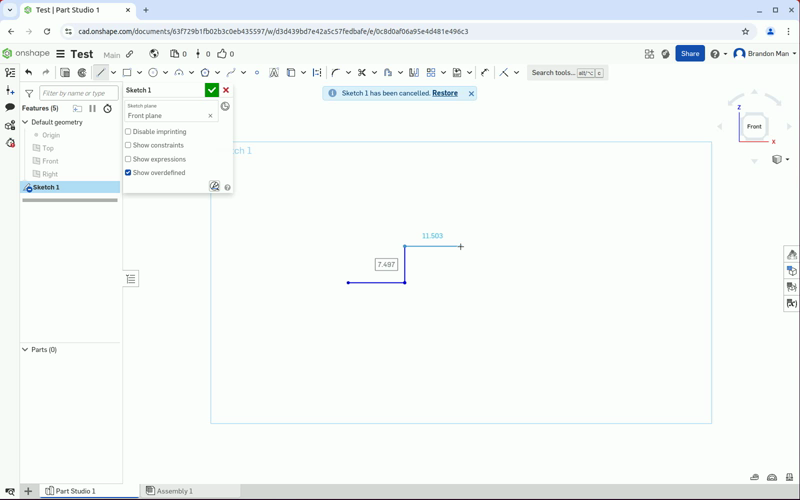
key_up(shift)
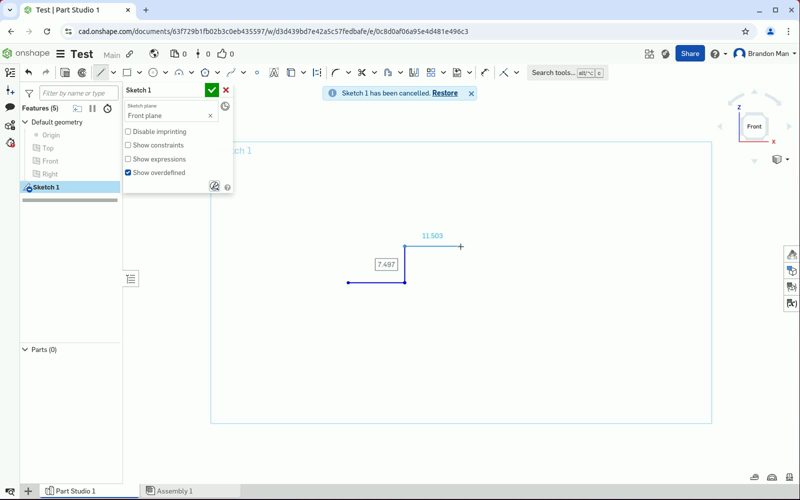
key_down(shift)
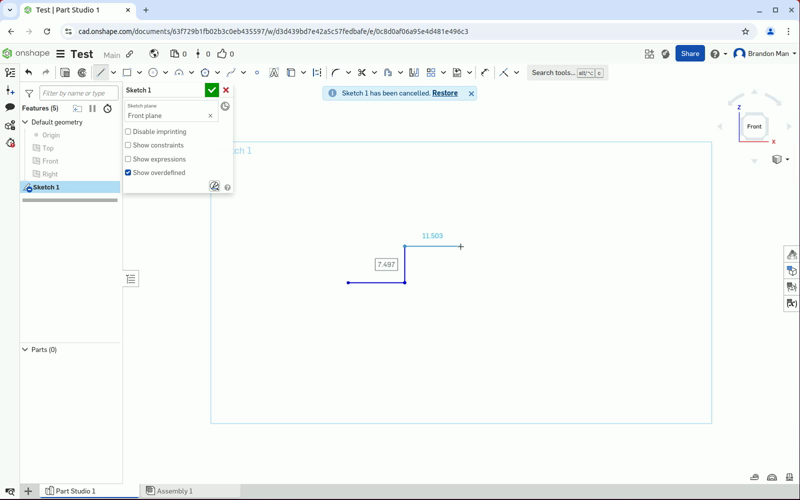
mouse_move(460, 170)
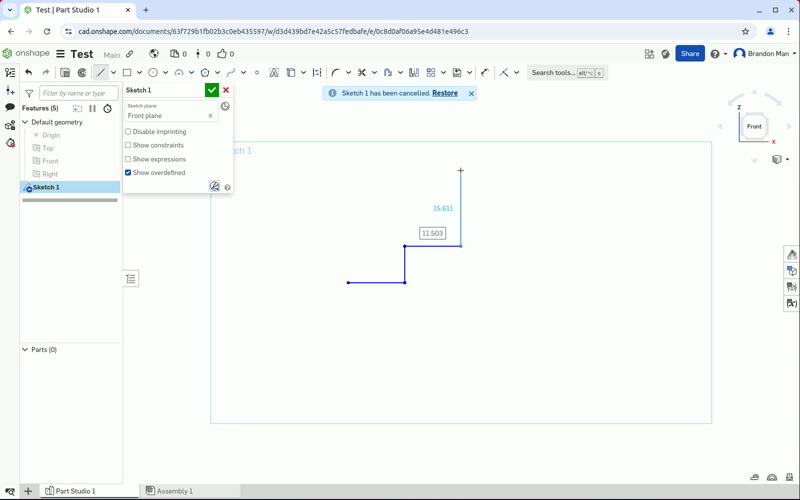
click(460, 170)
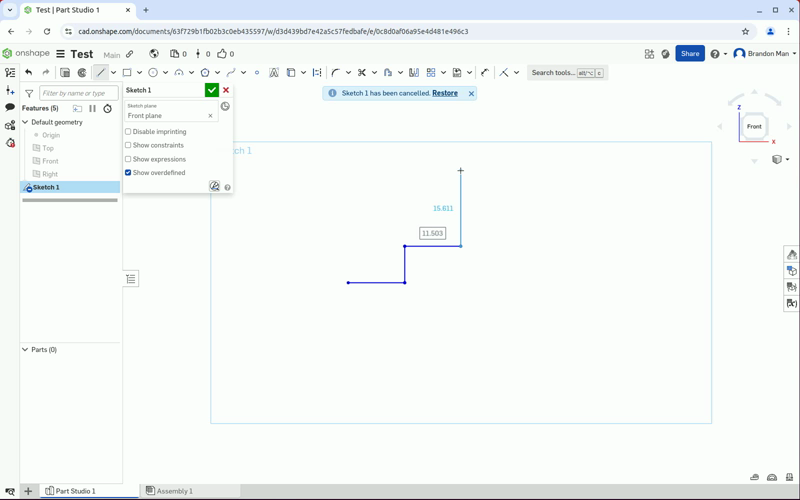
key_up(shift)
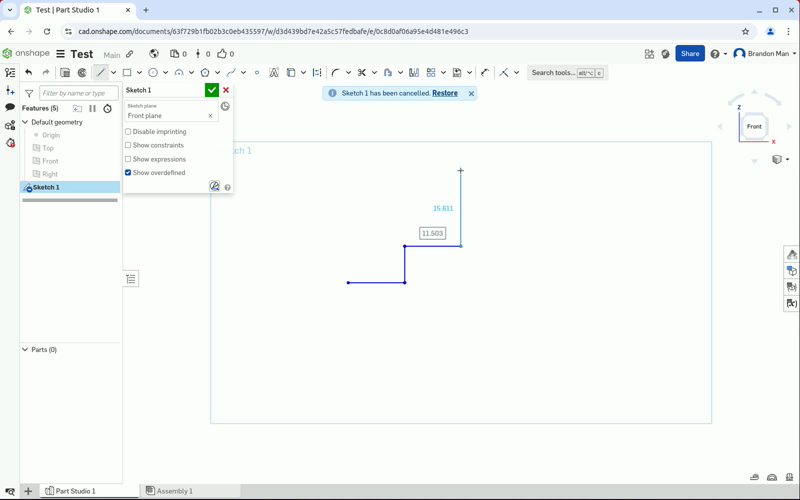
key_down(shift)
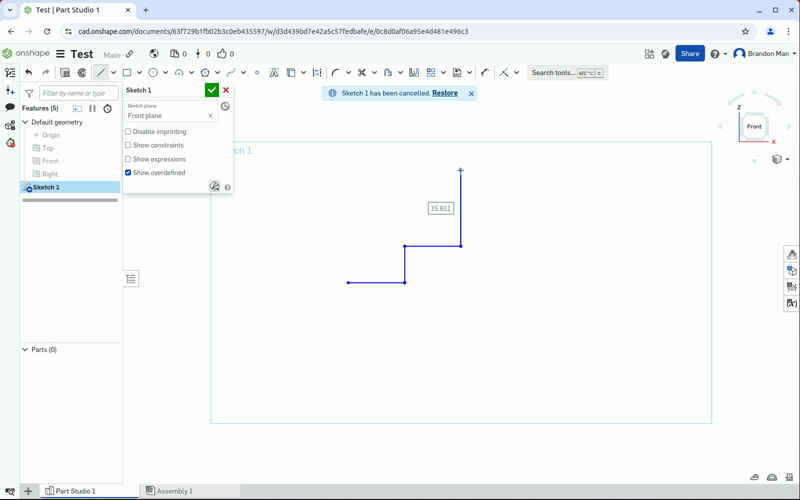
mouse_move(370, 170)
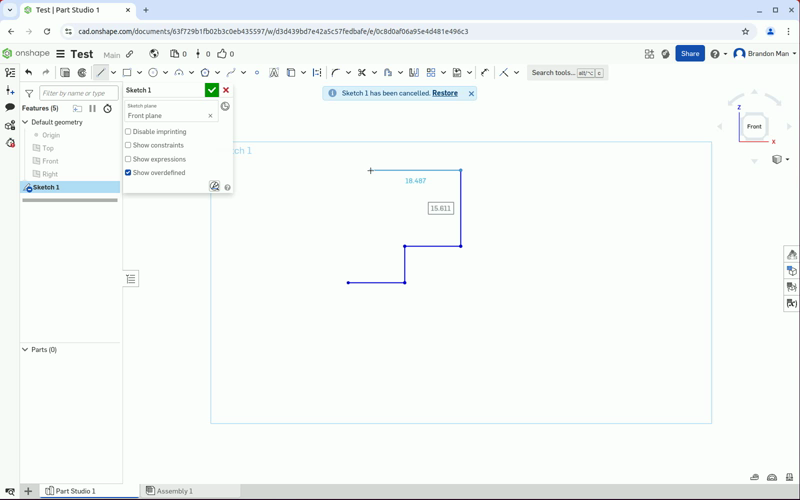
click(370, 170)
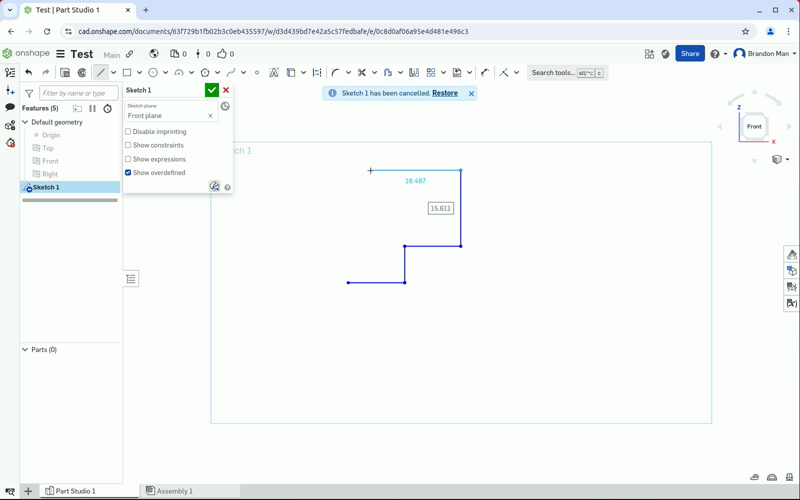
key_up(shift)
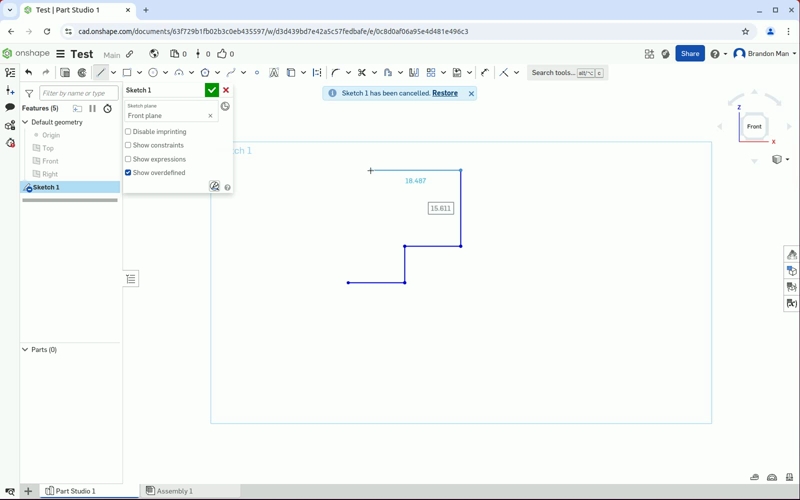
key(esc)
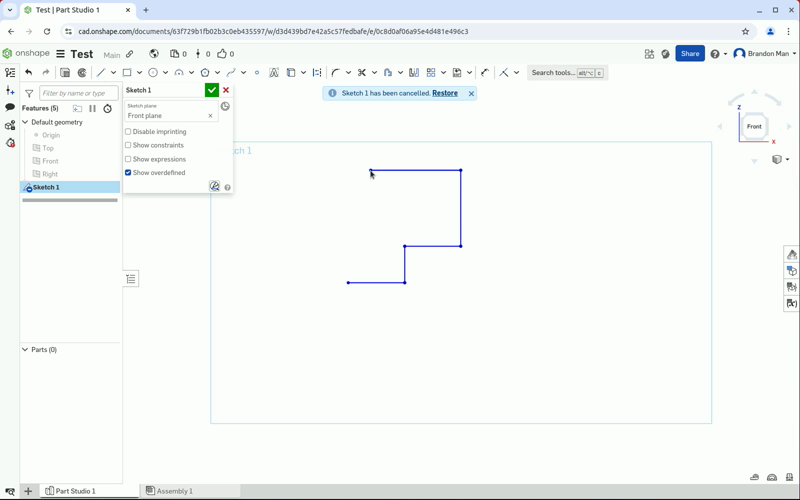
key(a)
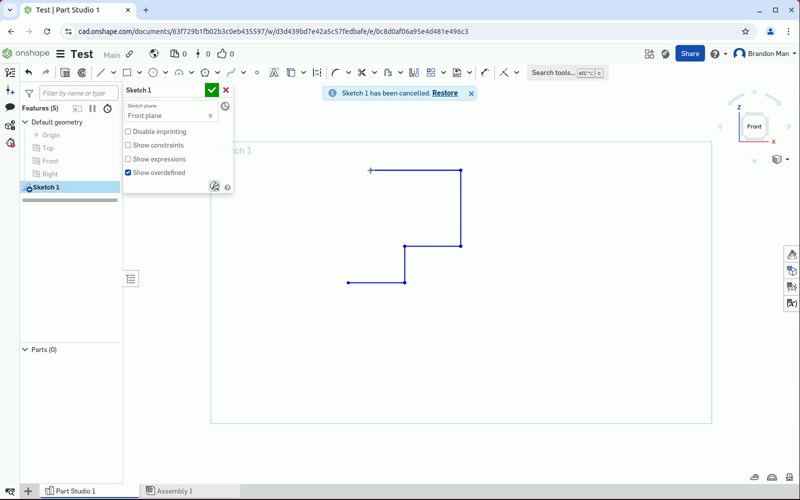
mouse_move(370, 170)
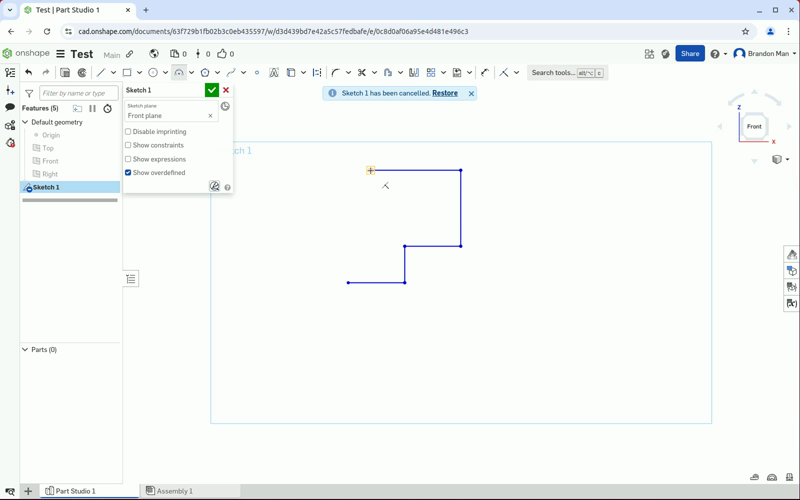
click(370, 170)
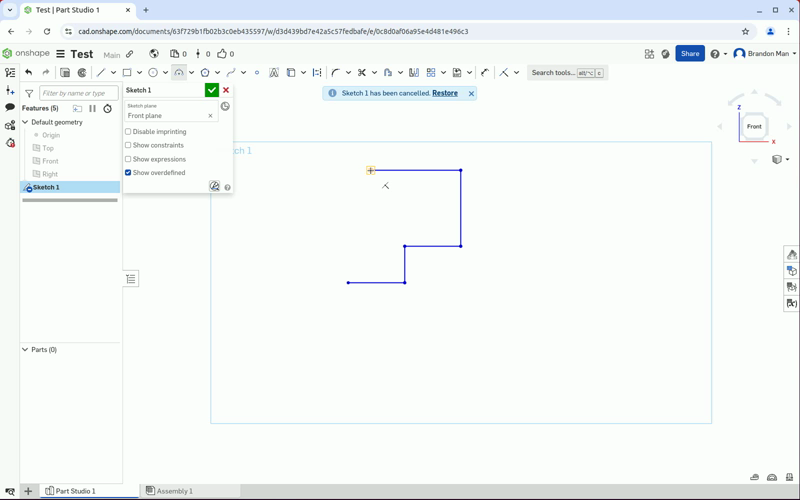
key_down(shift)
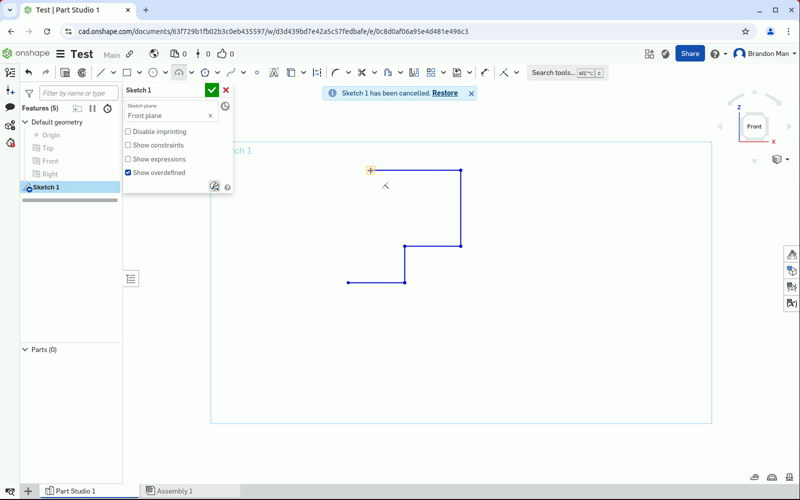
mouse_move(348, 192)
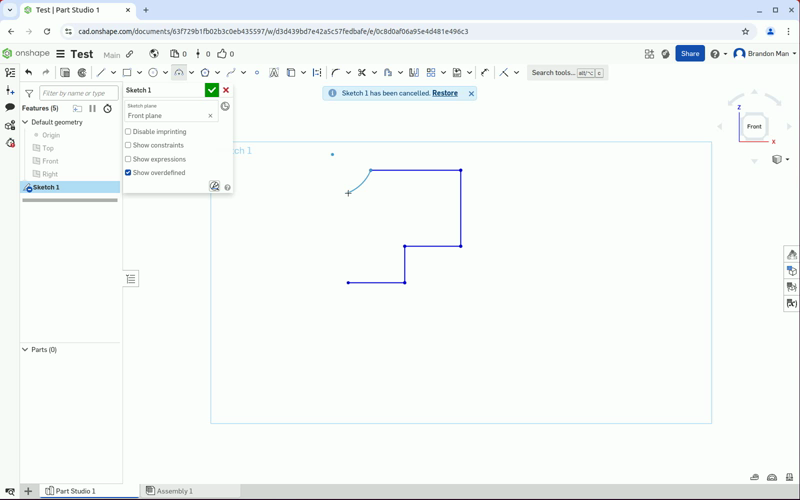
click(348, 192)
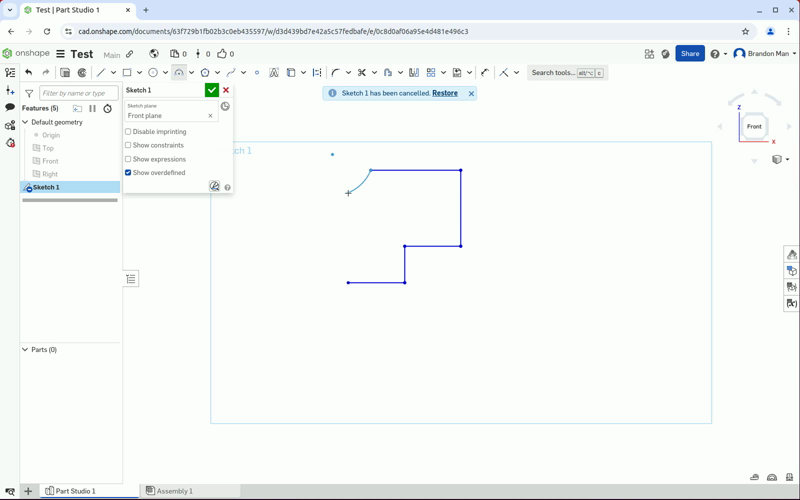
mouse_move(354, 177)
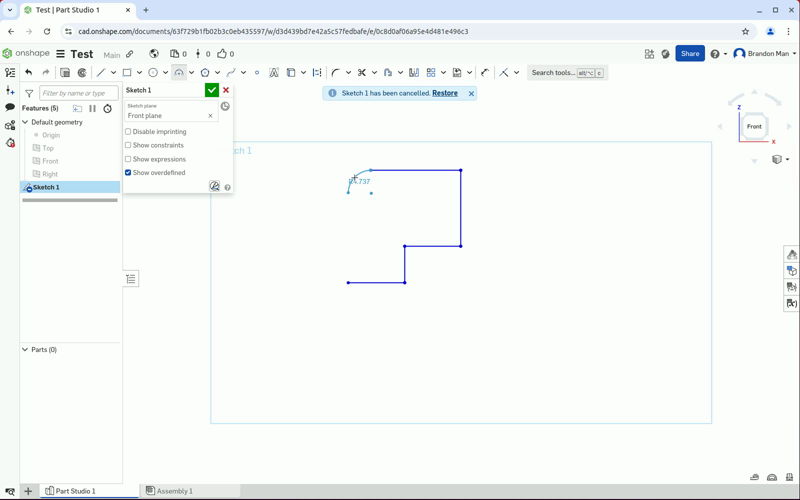
click(354, 177)
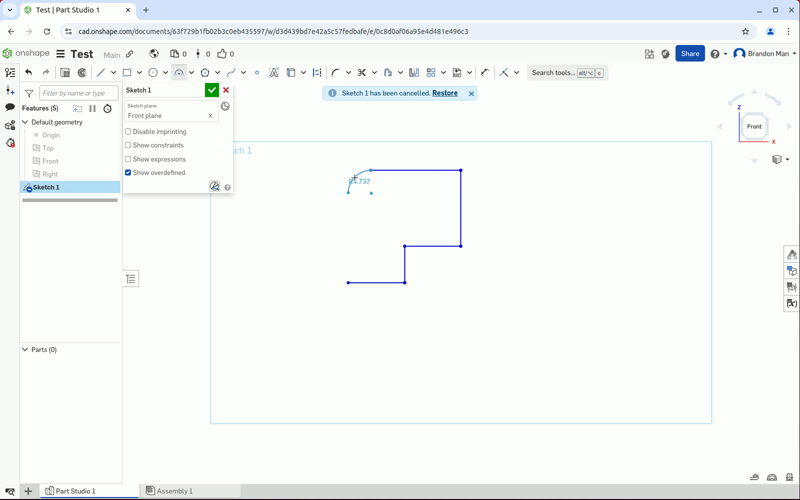
key_up(shift)
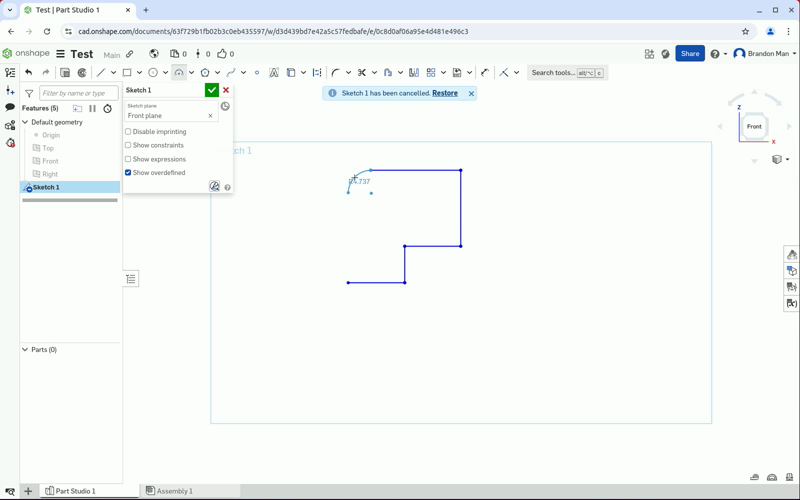
key(esc)
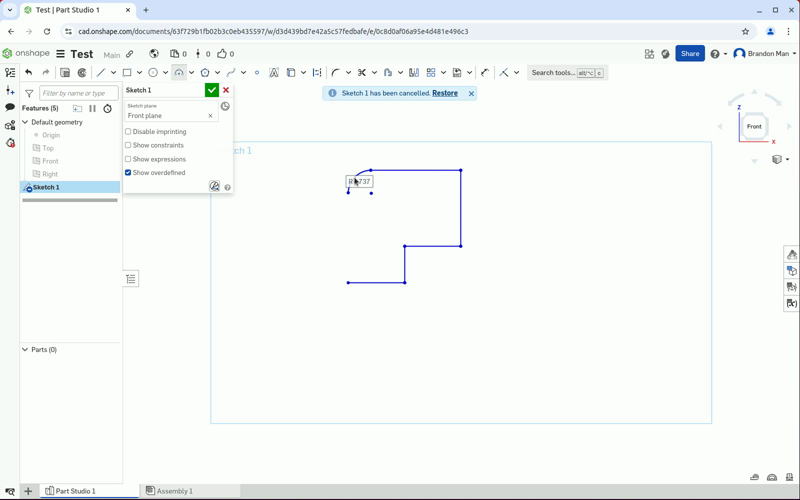
key(l)
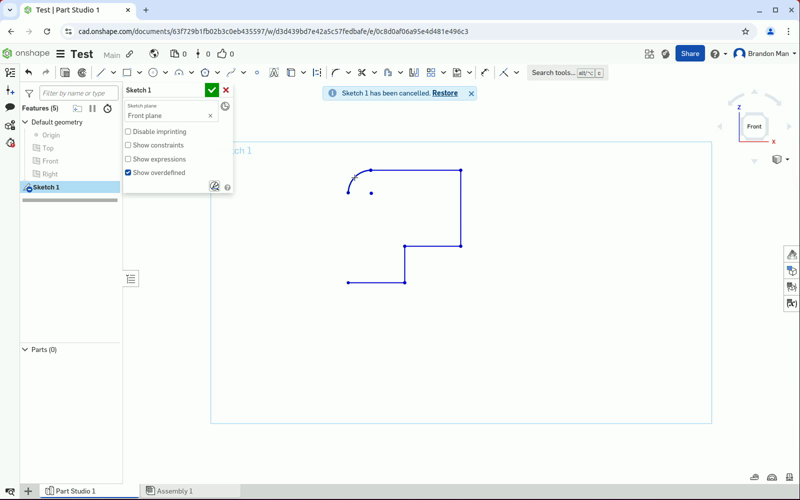
mouse_move(348, 192)
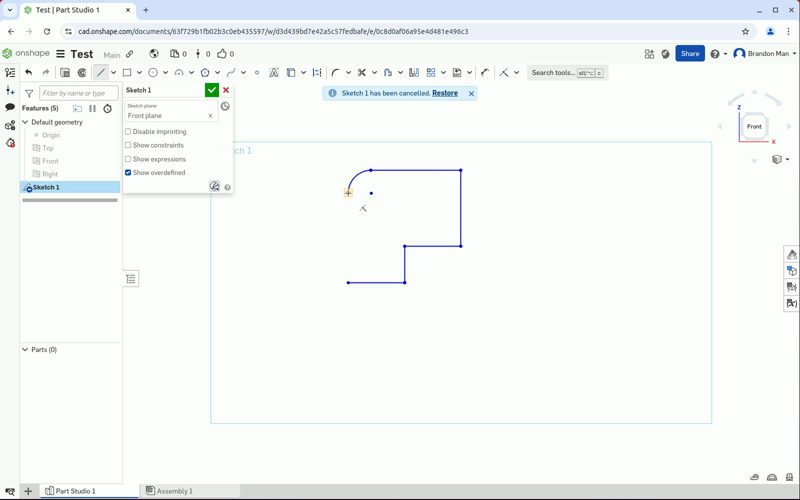
click(348, 192)
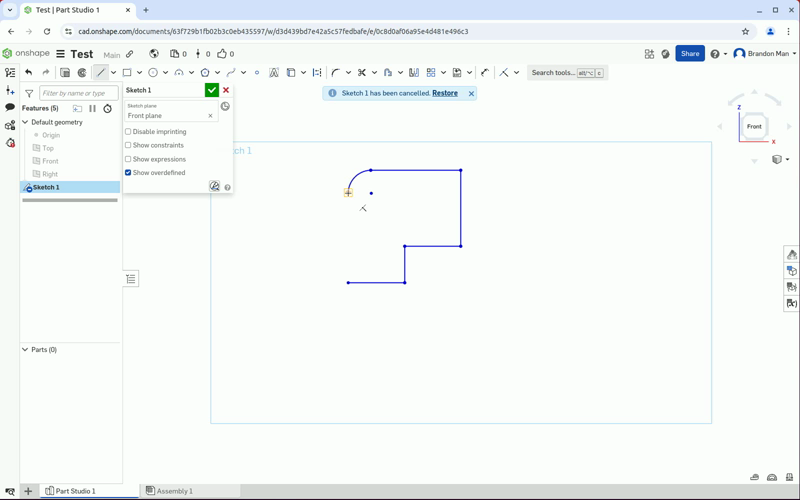
key_down(shift)
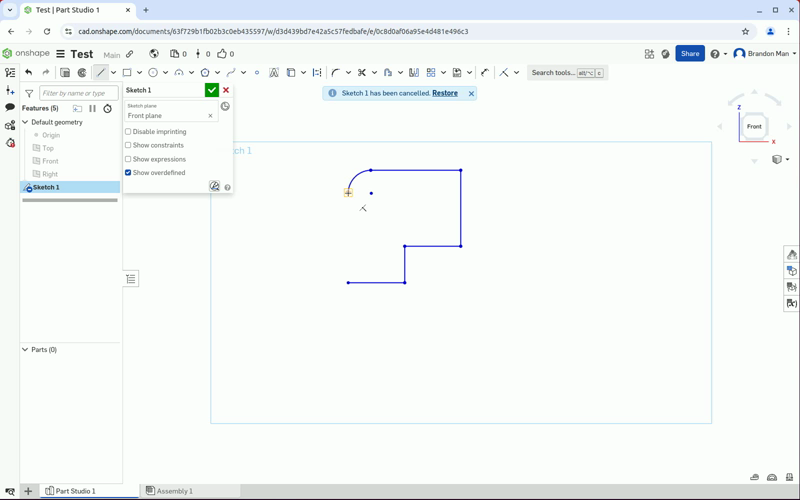
mouse_move(348, 282)
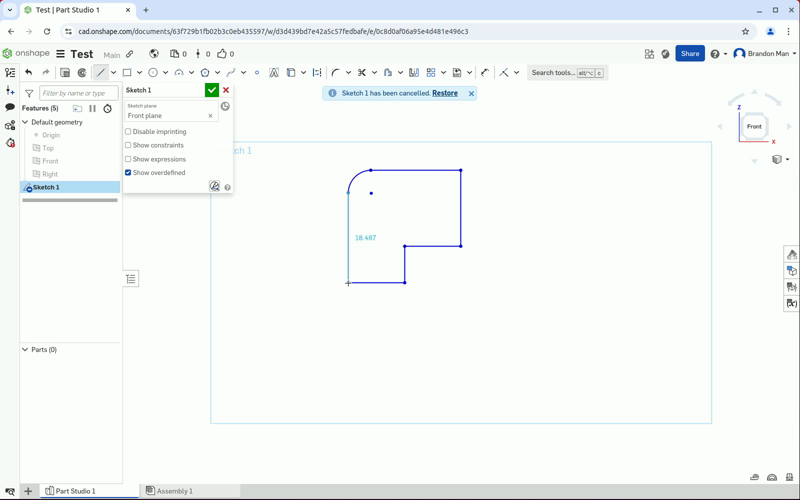
key_up(shift)
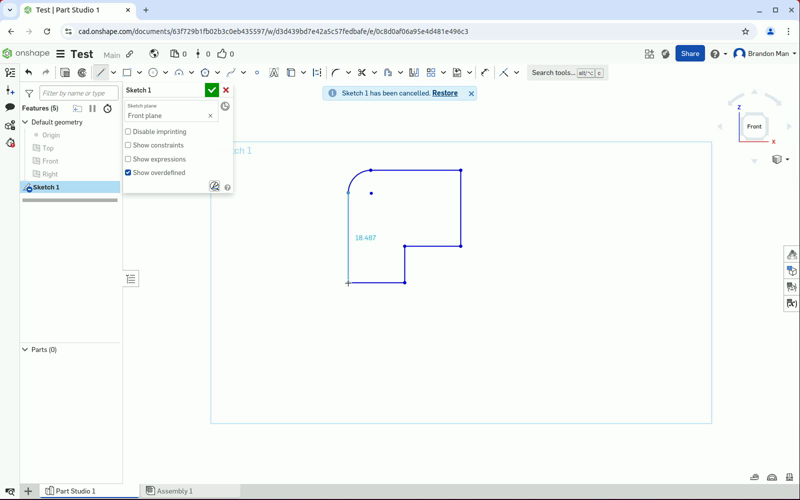
click(348, 282)
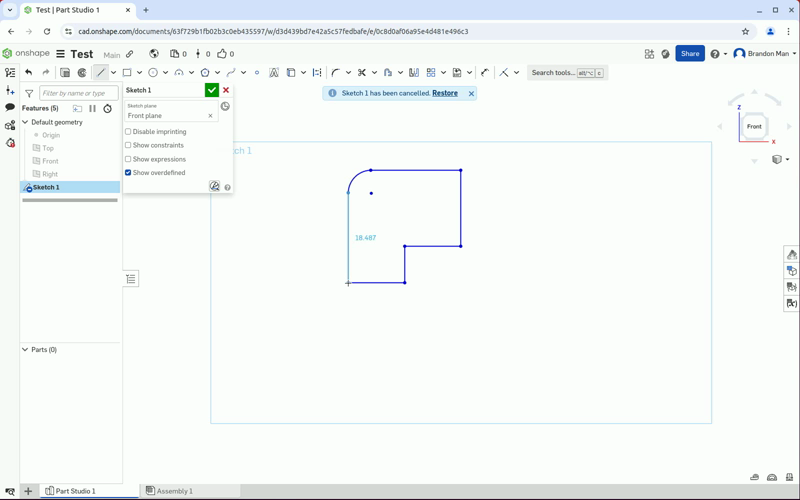
key(esc)
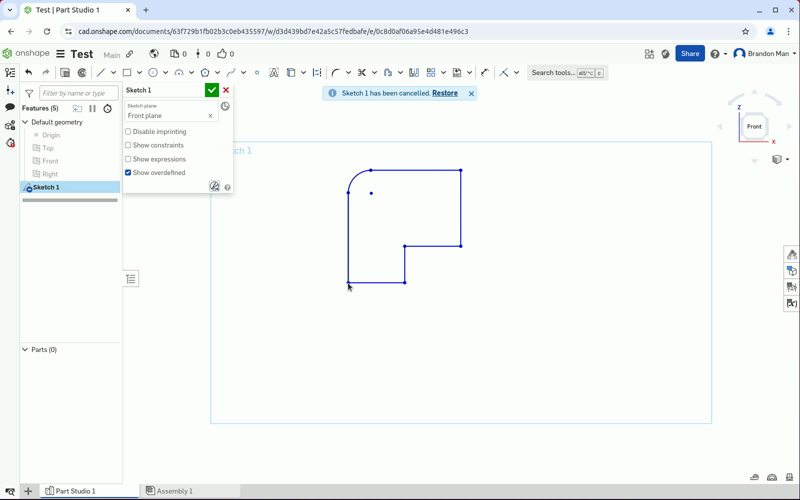
key(c)
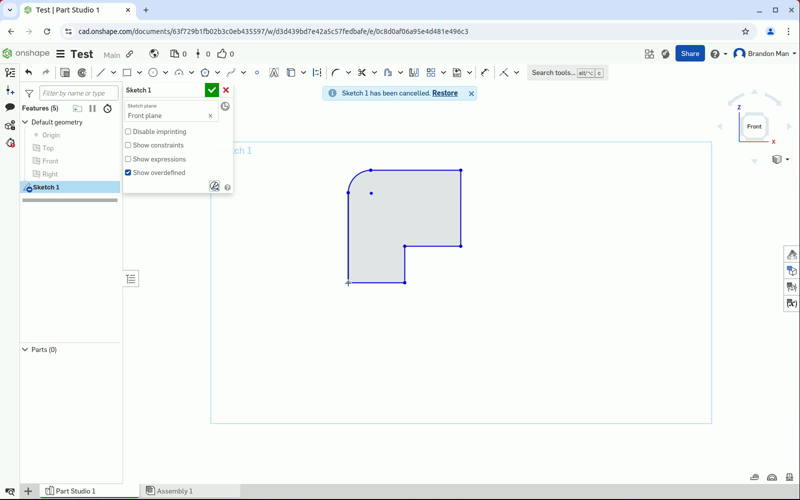
key_down(shift)
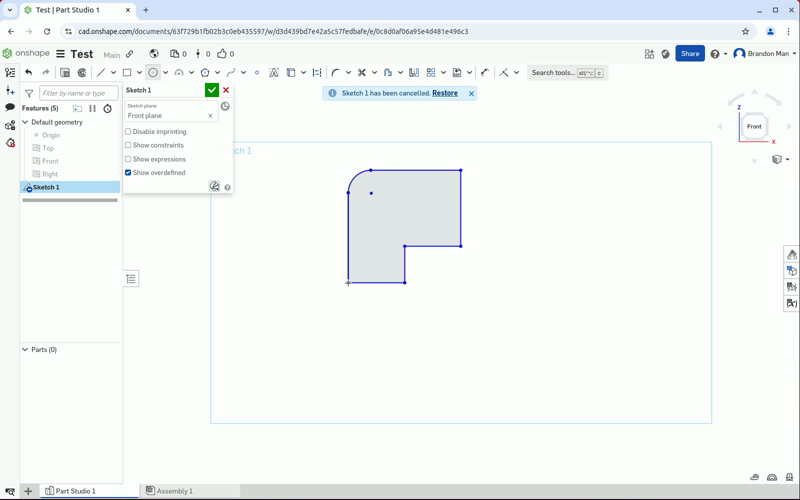
mouse_move(384, 207)
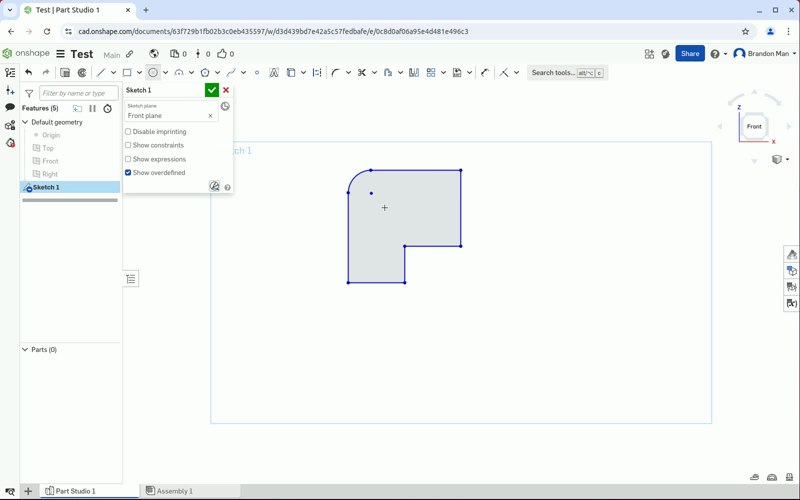
click(384, 207)
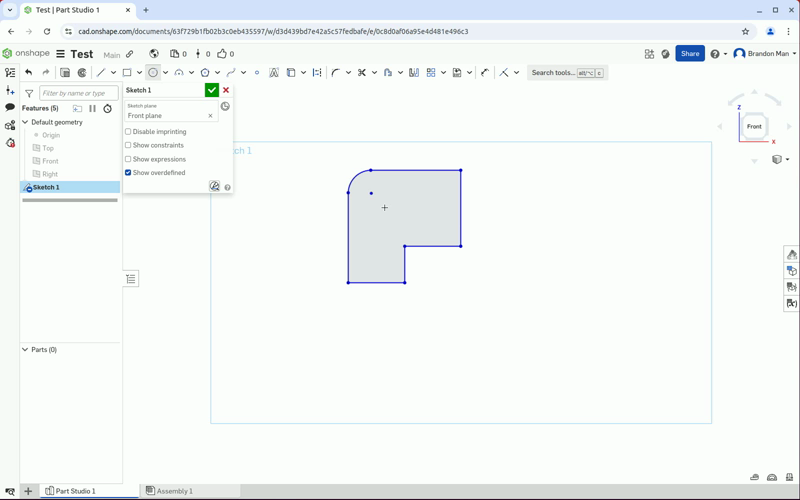
key_up(shift)
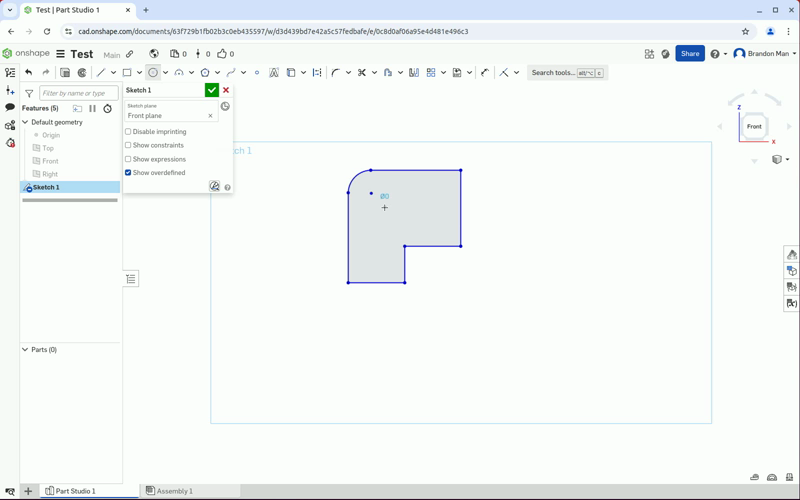
mouse_move(407, 207)
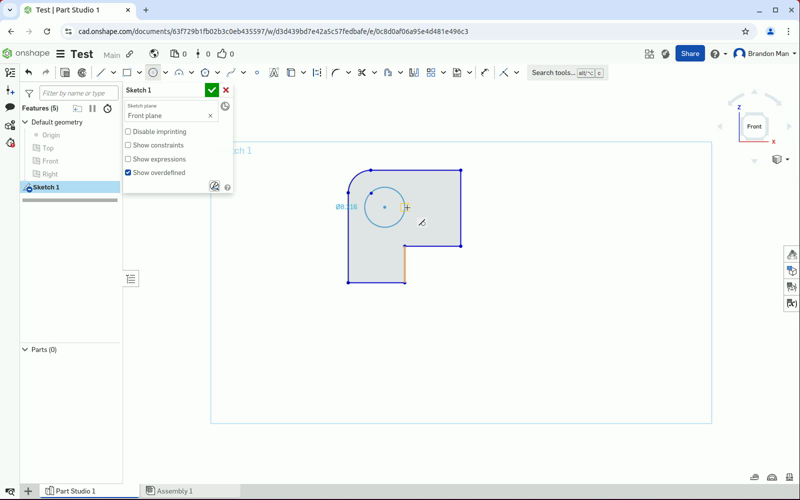
click(407, 207)
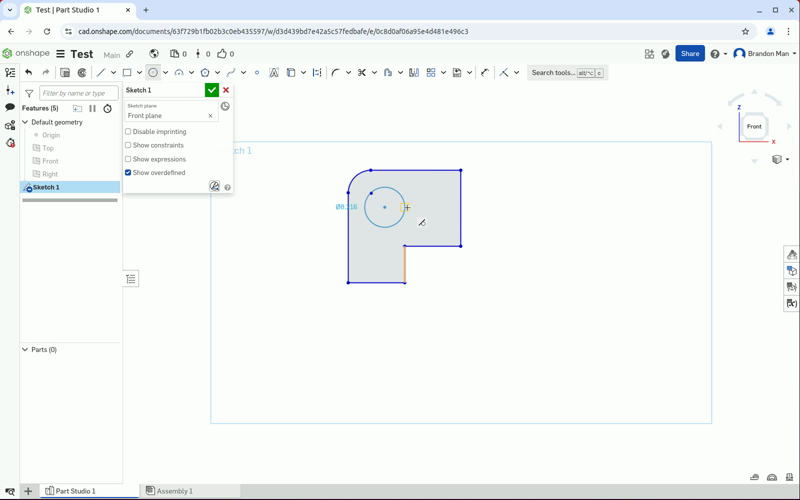
key(esc)
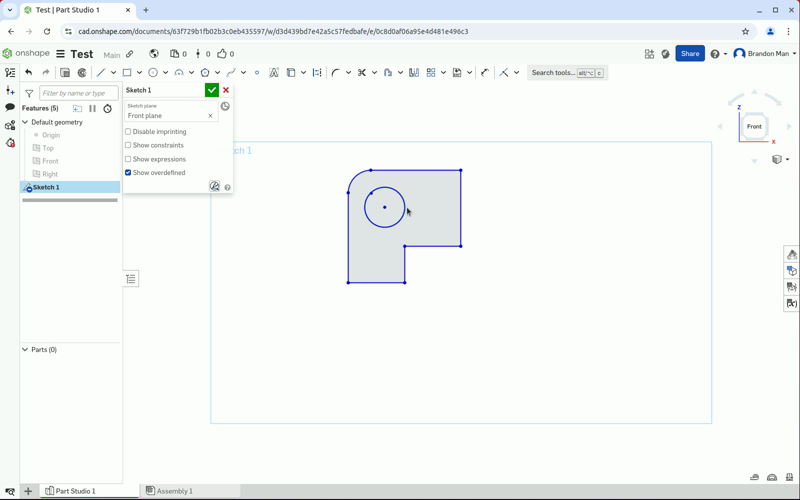
mouse_move(410, 185)
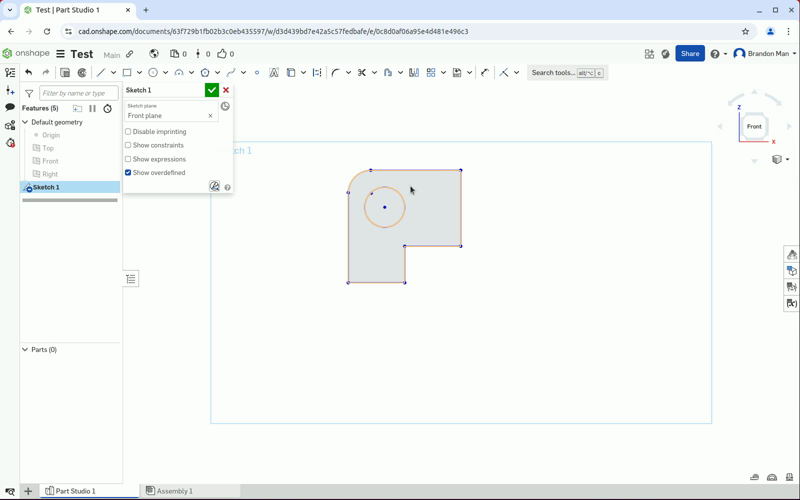
click(410, 185)
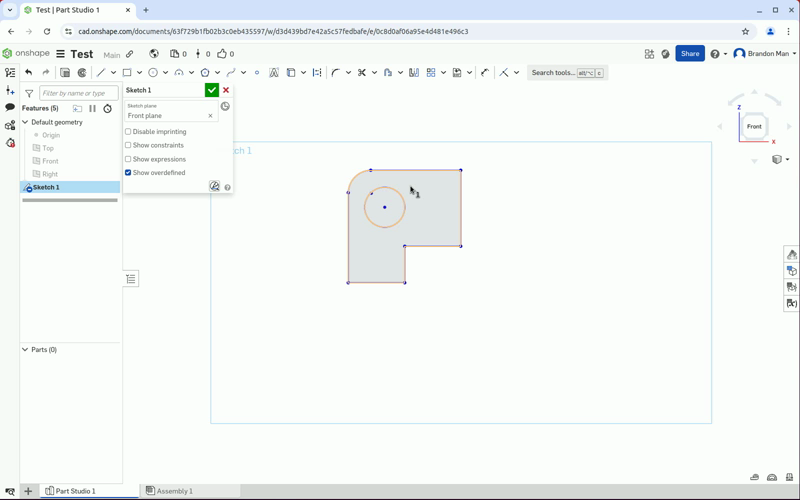
mouse_move(73, 352)
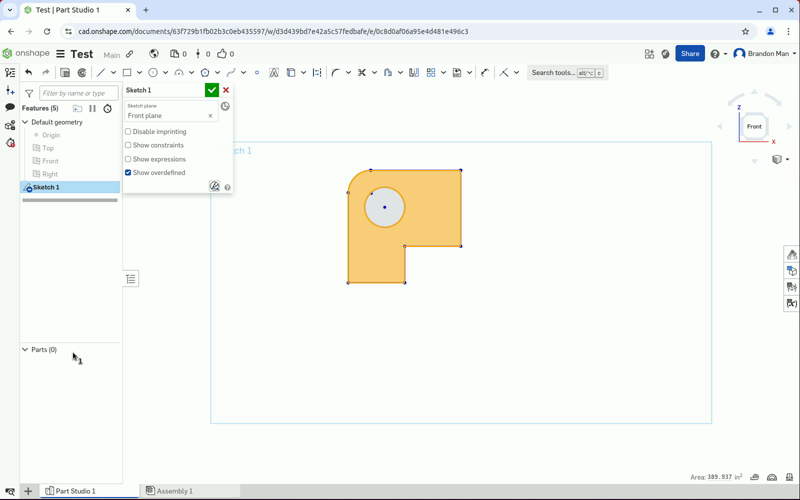
key(shift+y)
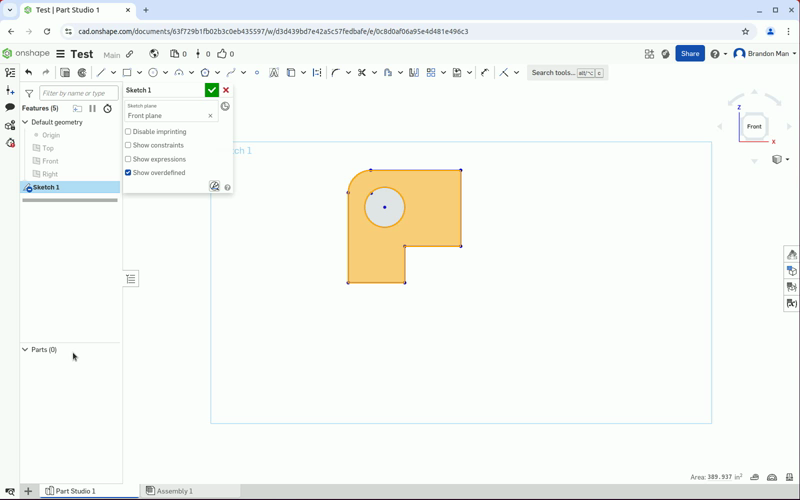
key(shift+e)
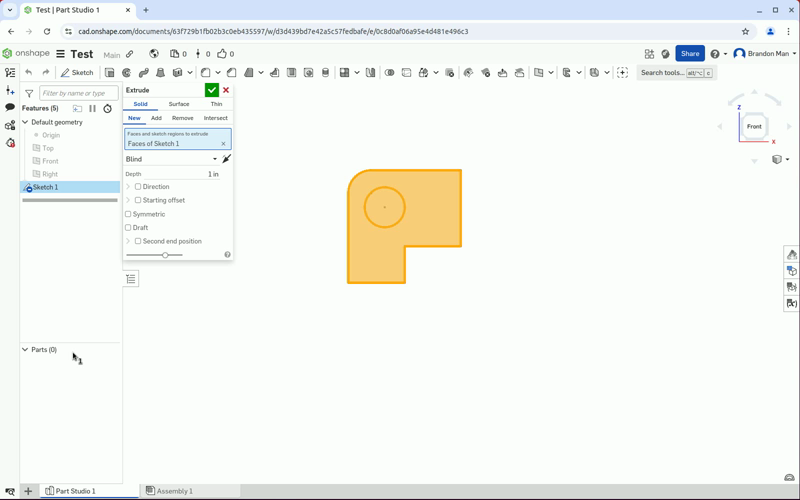
mouse_move(143, 106)
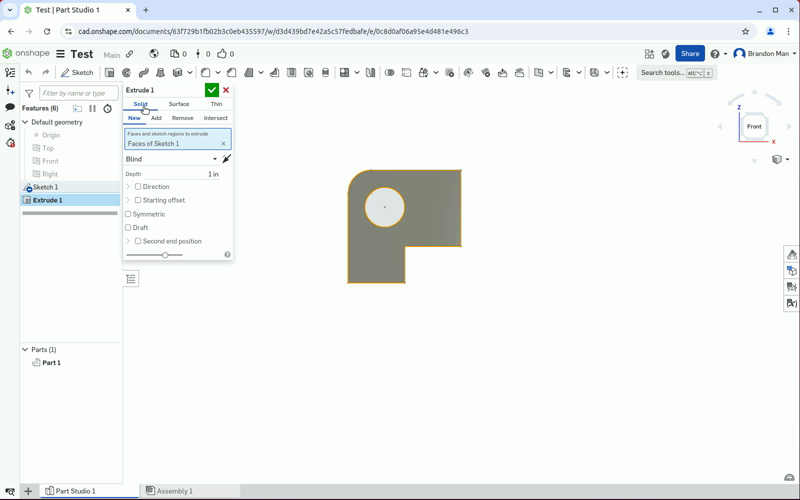
click(143, 106)
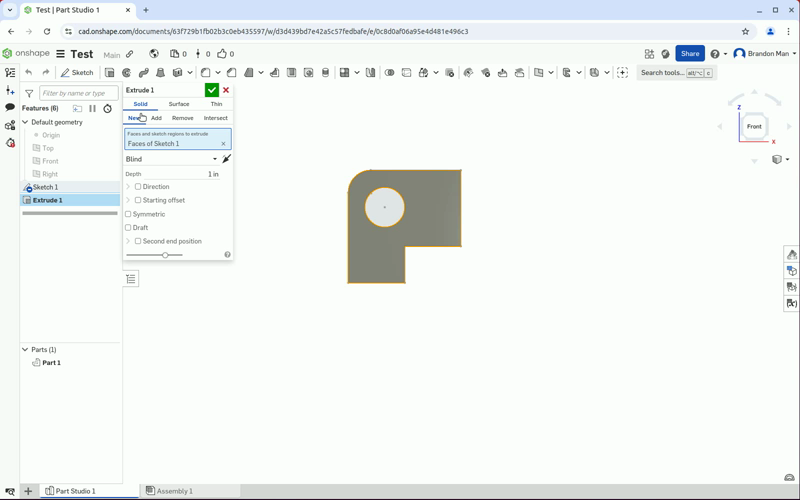
mouse_move(137, 120)
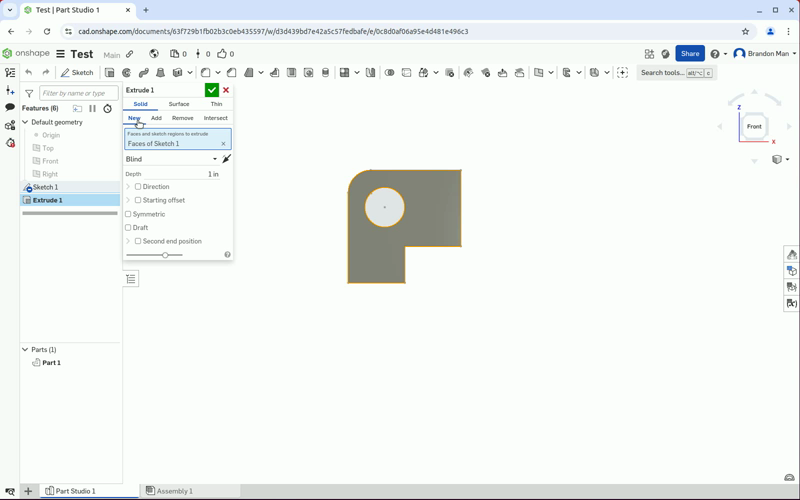
click(137, 120)
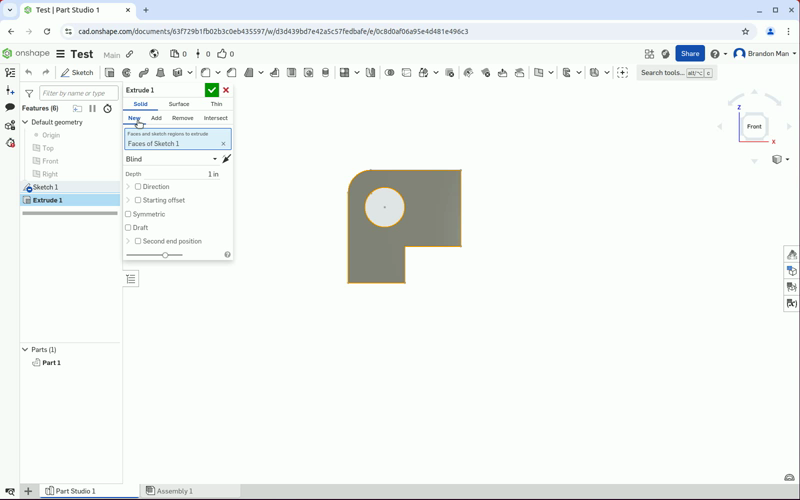
key(tab, 4)
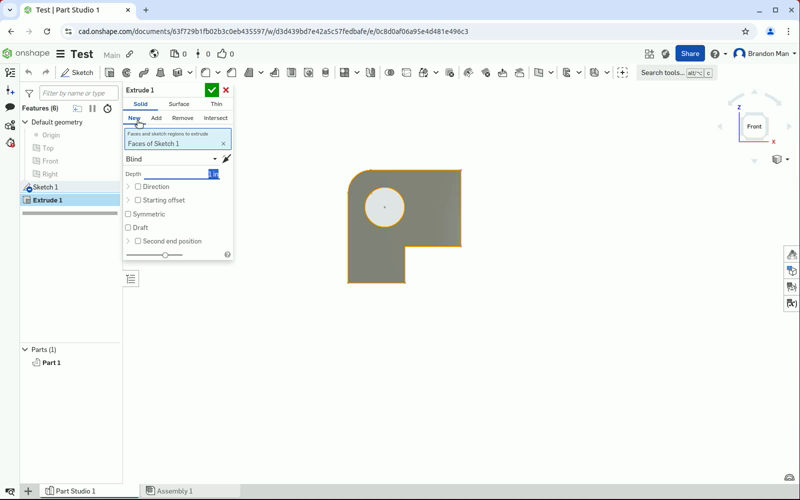
text(3.851)
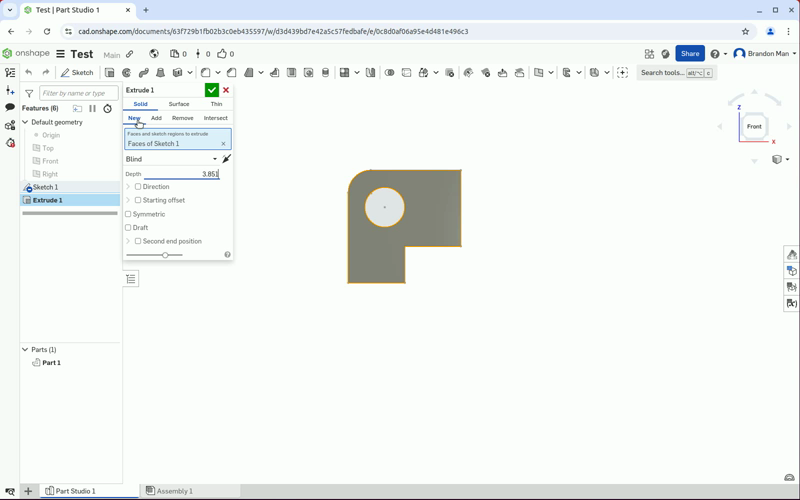
key(enter)
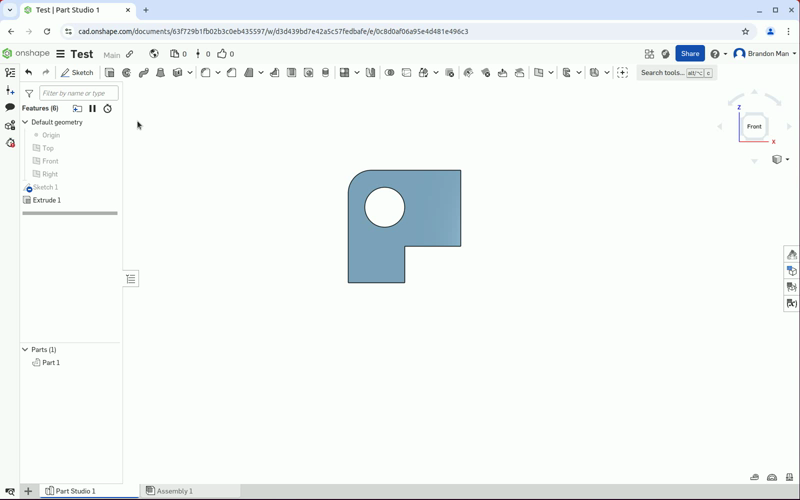
key(shift+h)
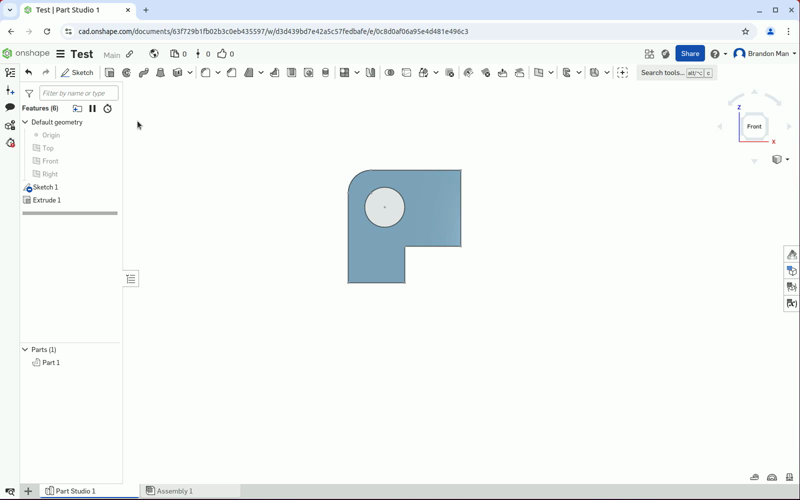
key(shift+h)
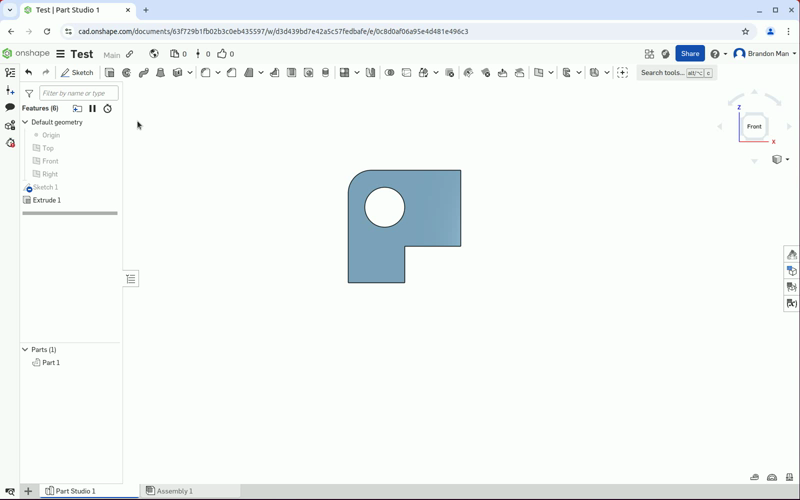
mouse_move(73, 189)
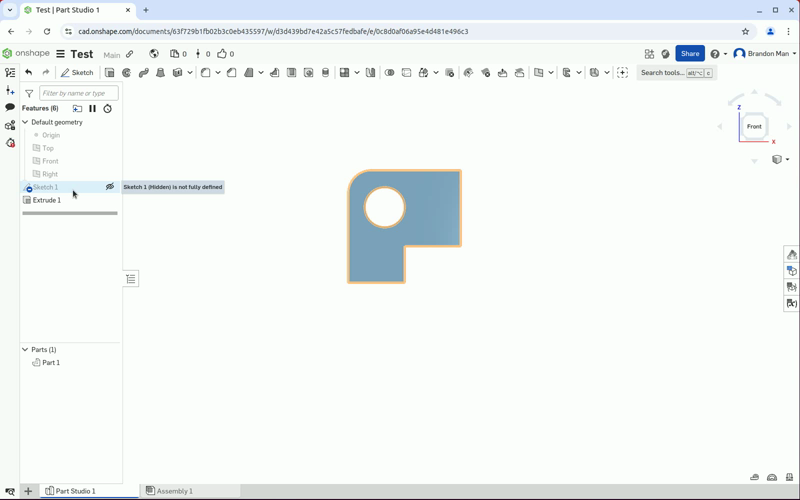
click(73, 189)
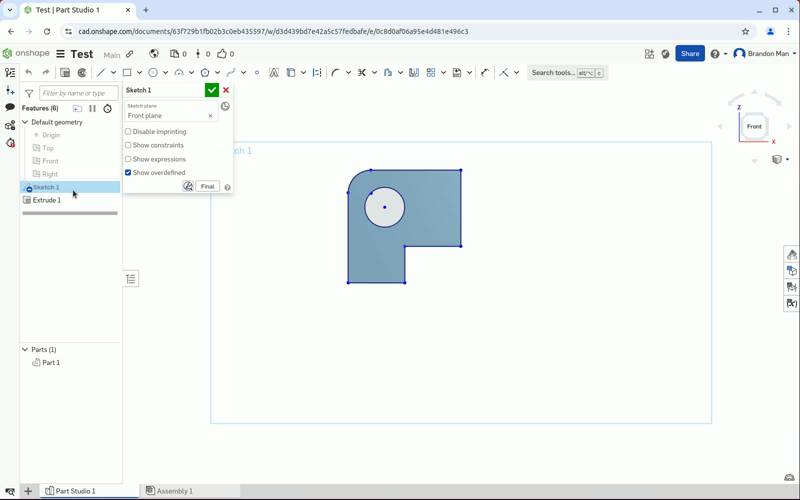
mouse_move(229, 92)
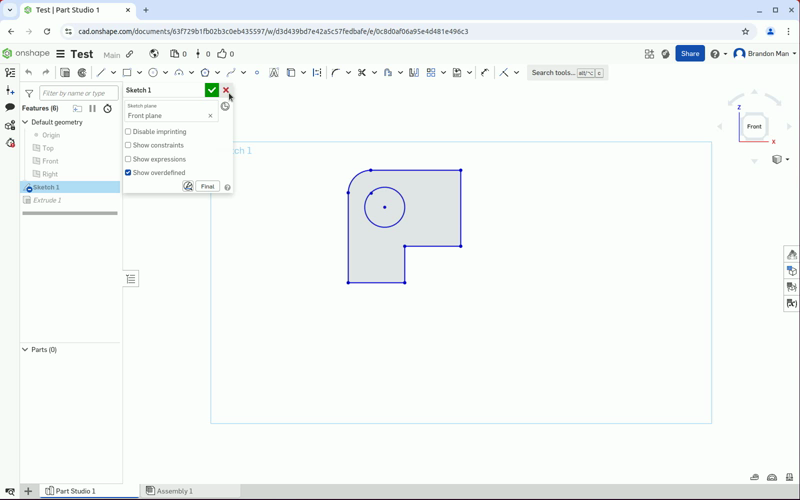
click(229, 92)
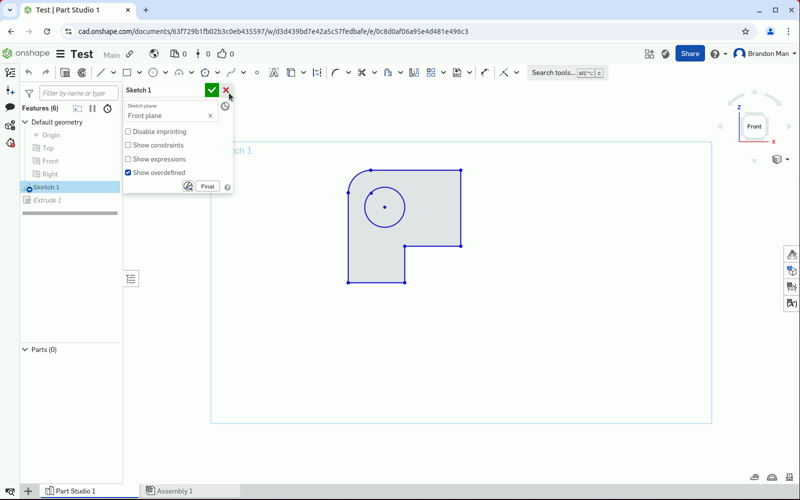
key(shift+s)
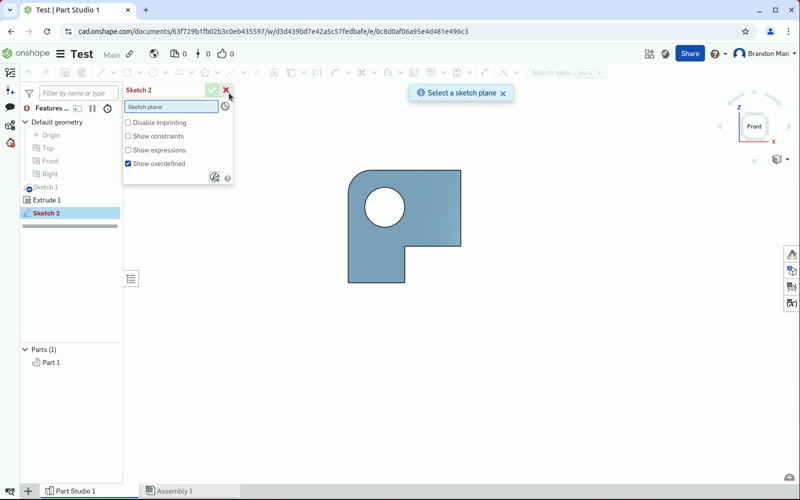
mouse_move(73, 163)
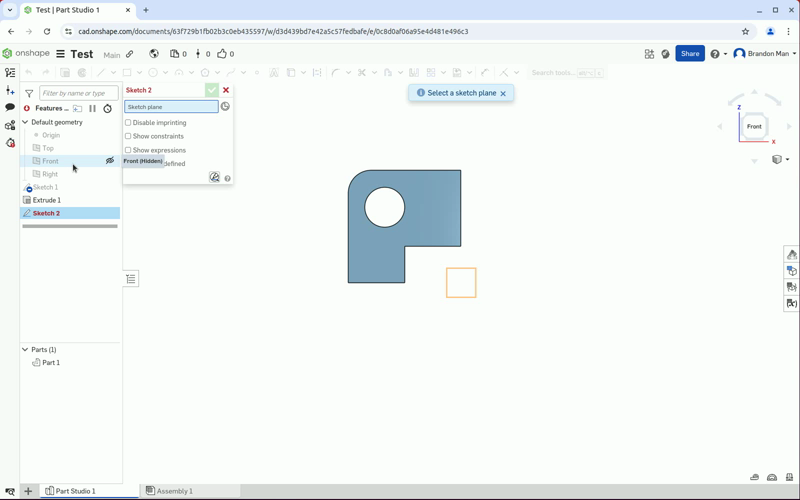
click(73, 163)
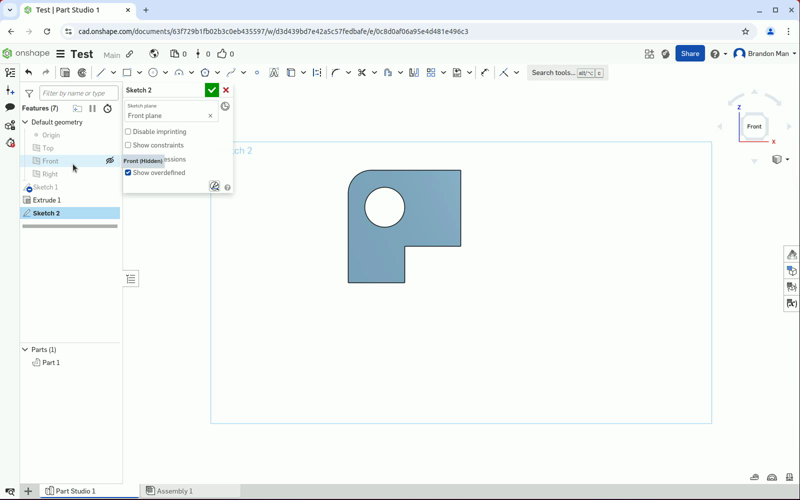
mouse_move(73, 352)
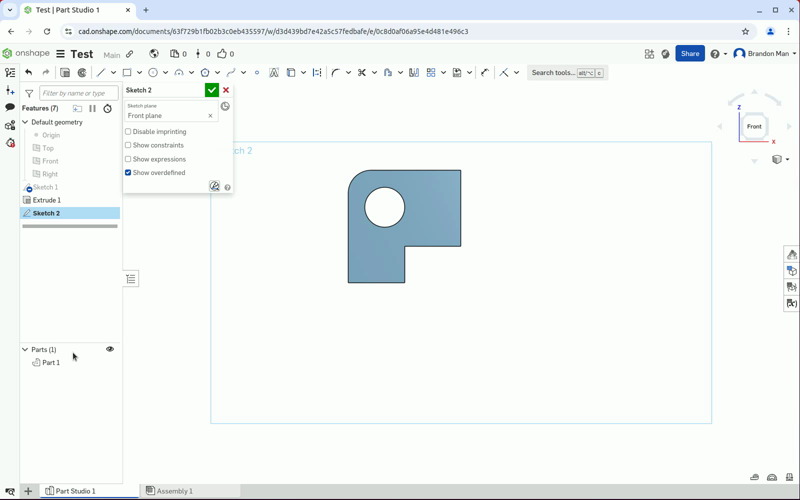
key(y)
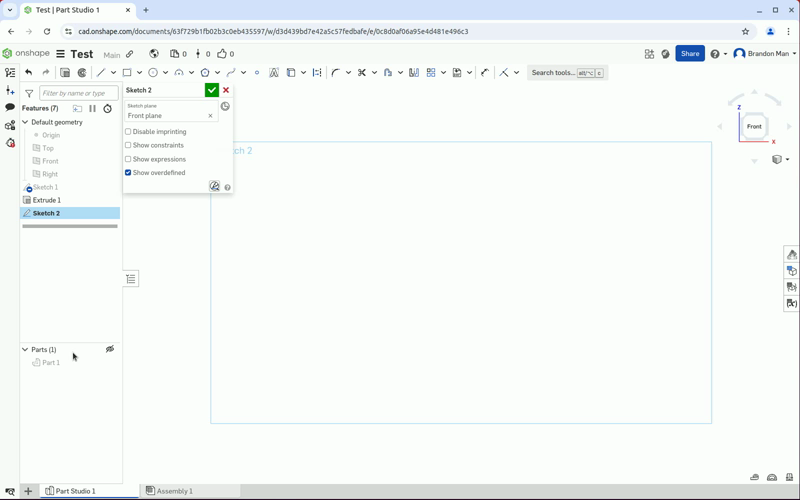
key(a)
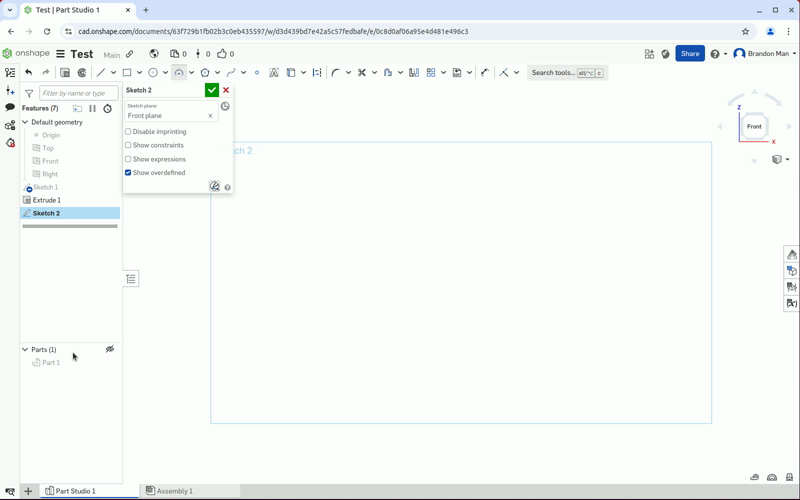
key_down(shift)
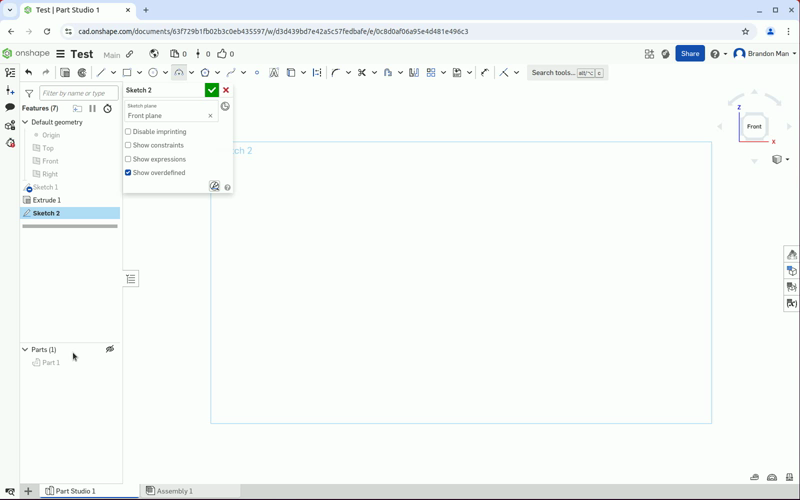
mouse_move(348, 373)
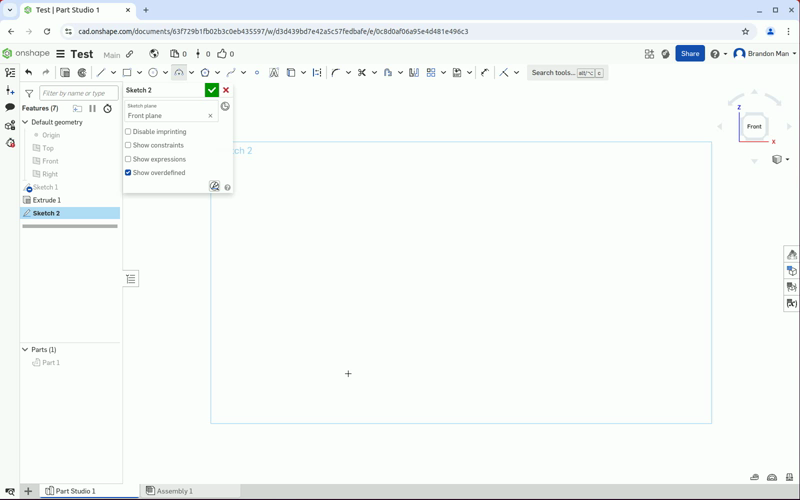
click(348, 373)
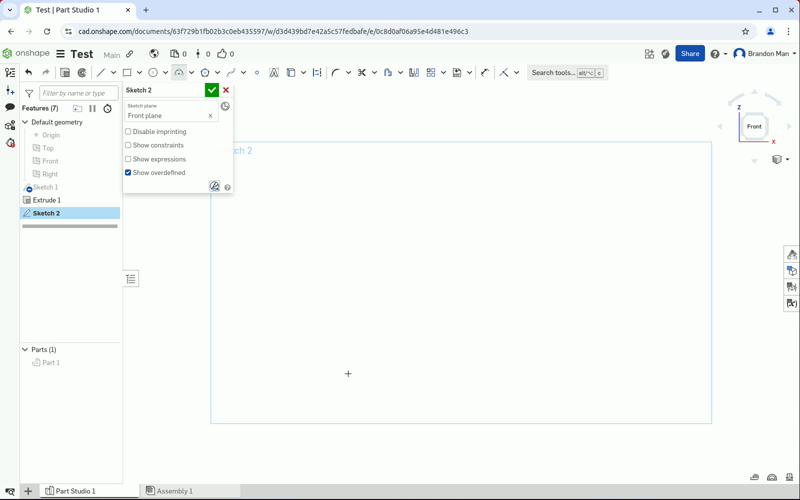
key_up(shift)
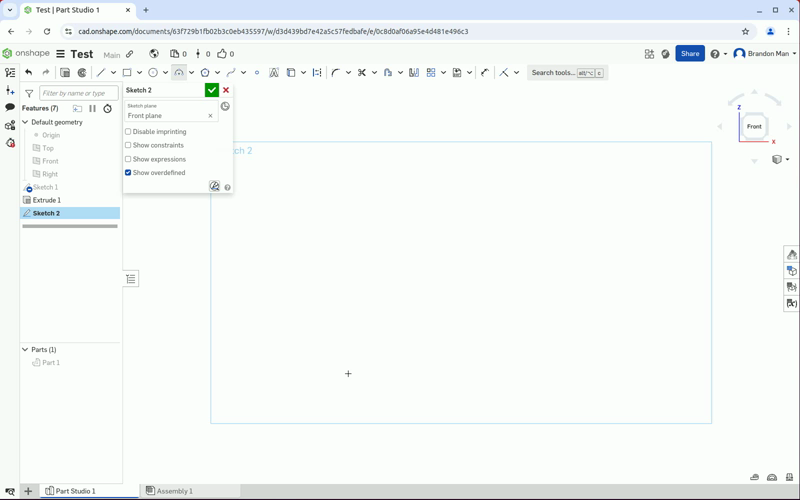
key_down(shift)
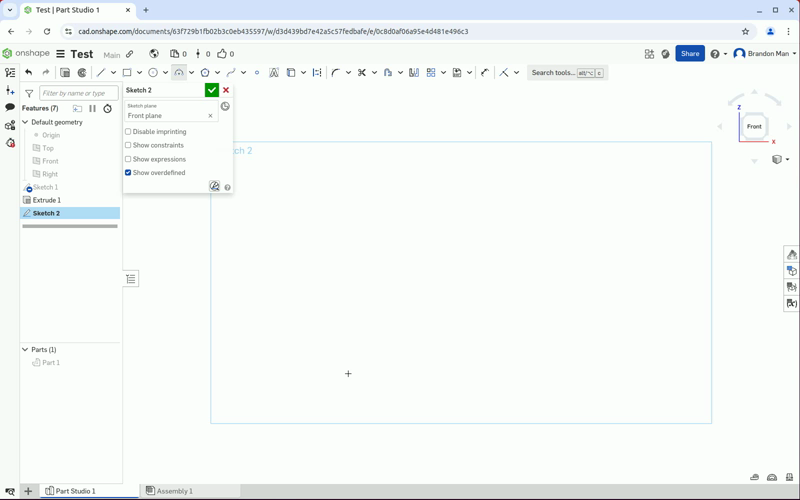
mouse_move(370, 395)
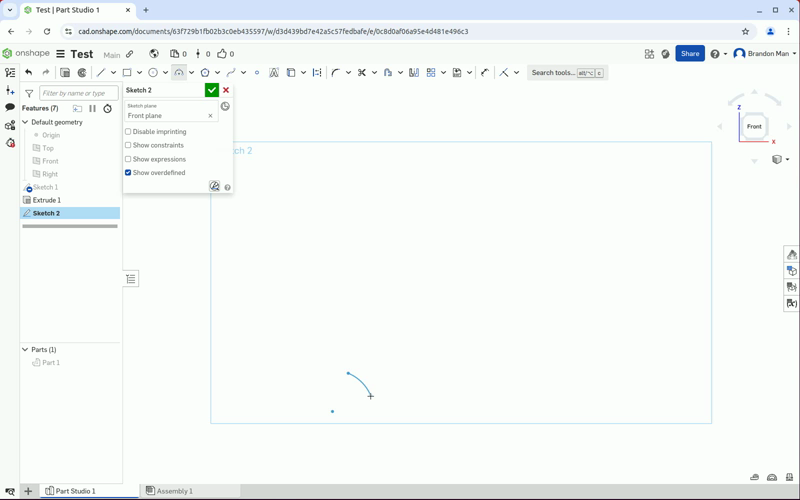
click(370, 395)
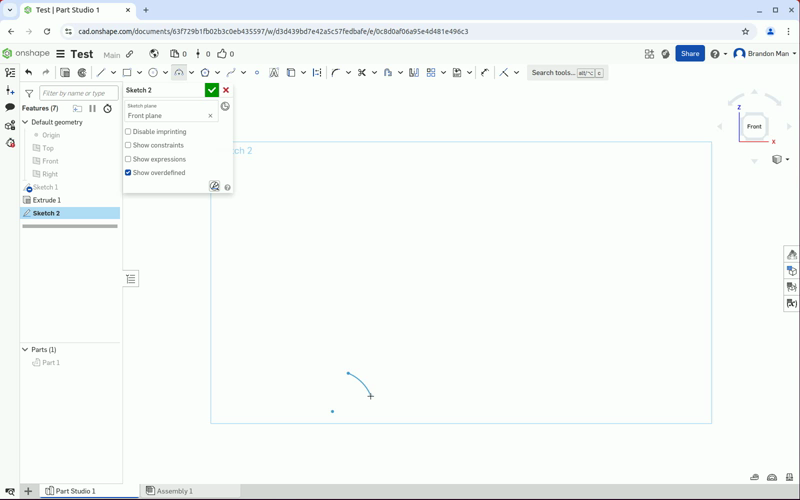
mouse_move(354, 389)
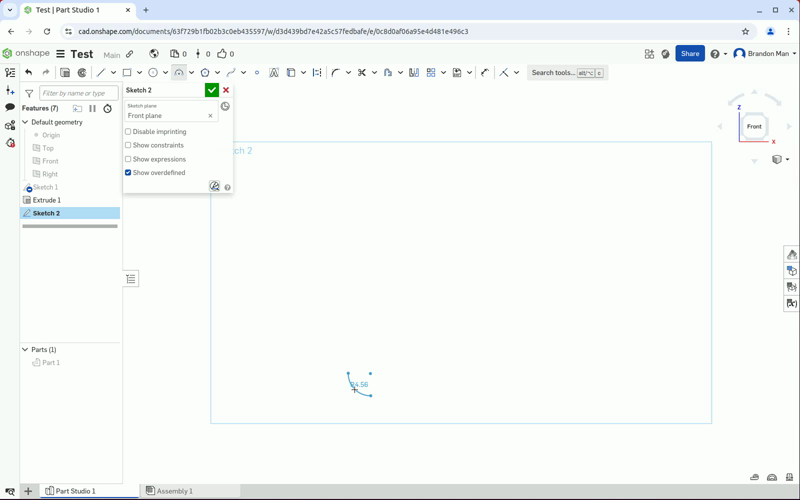
click(354, 389)
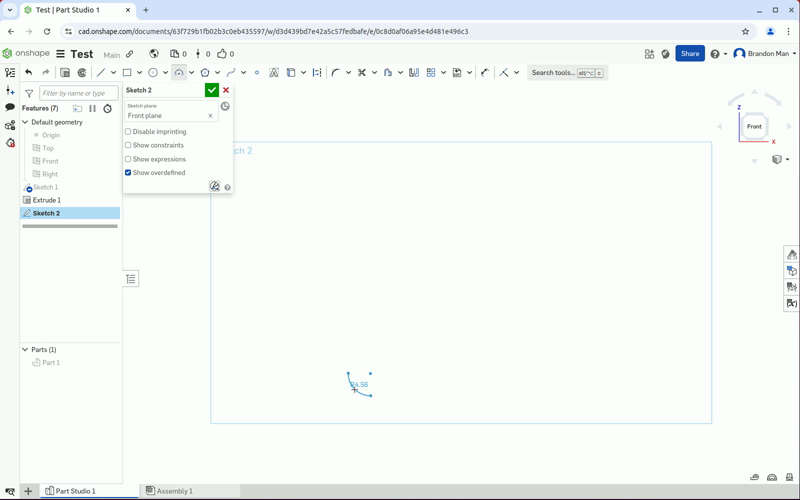
key_up(shift)
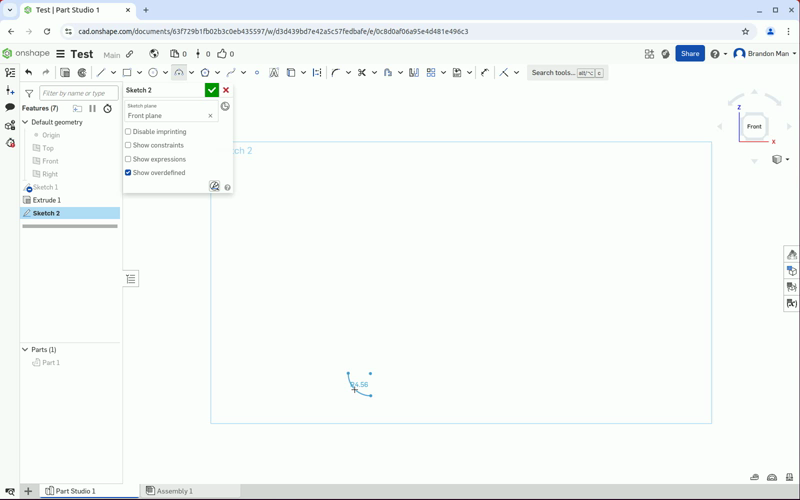
key(esc)
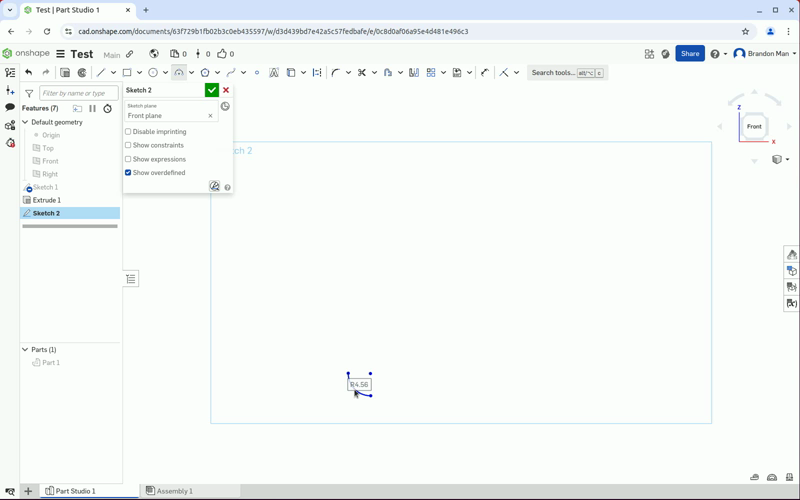
key(l)
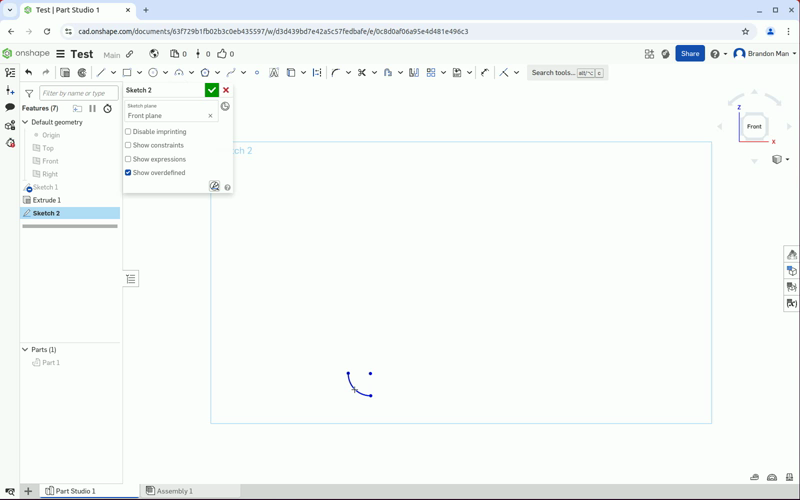
mouse_move(370, 395)
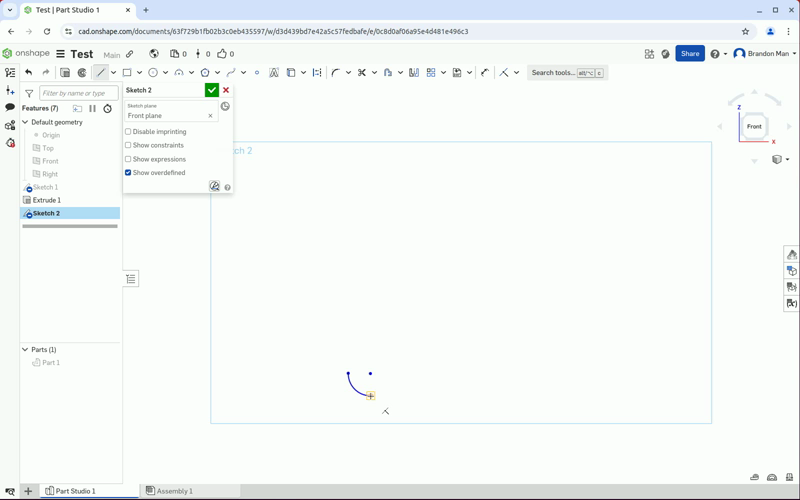
click(370, 395)
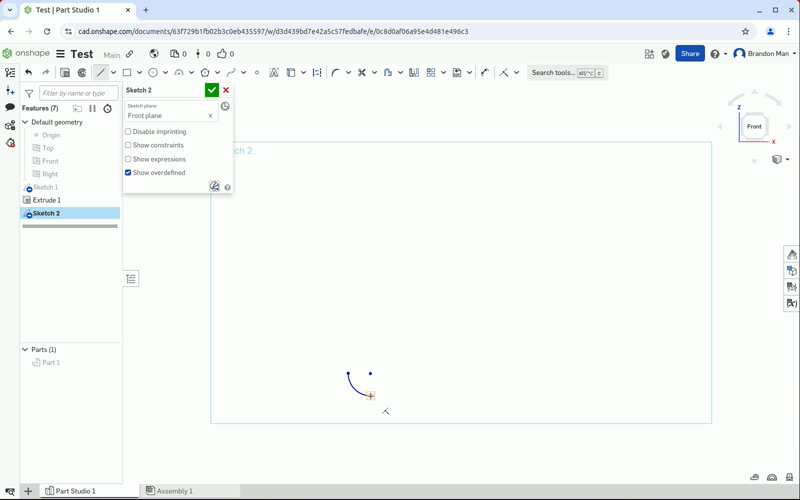
key_down(shift)
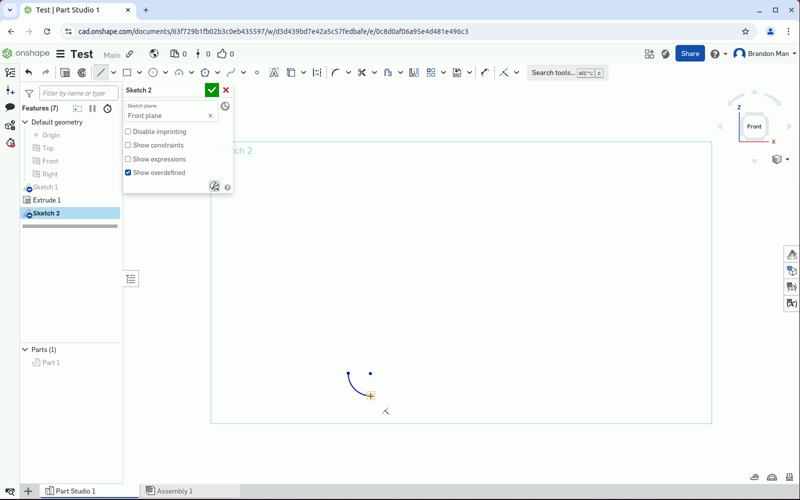
mouse_move(460, 395)
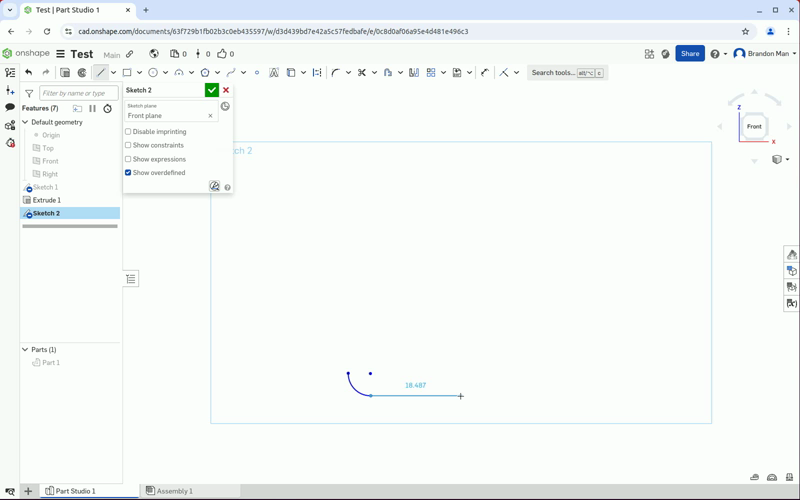
click(460, 395)
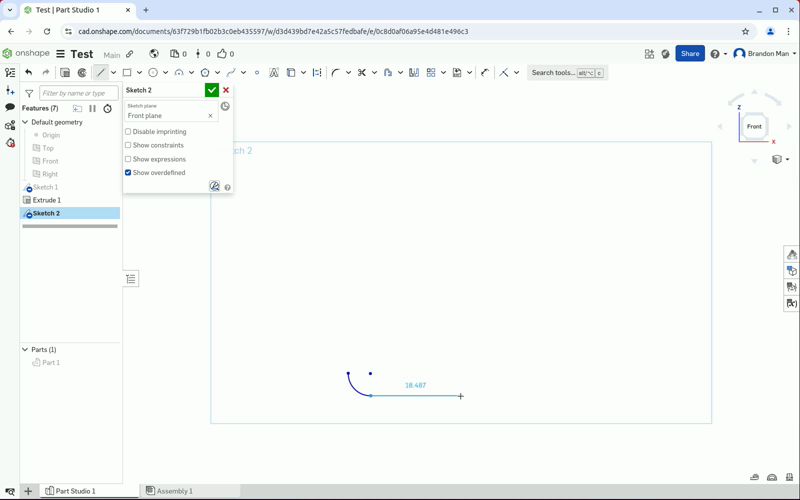
key_up(shift)
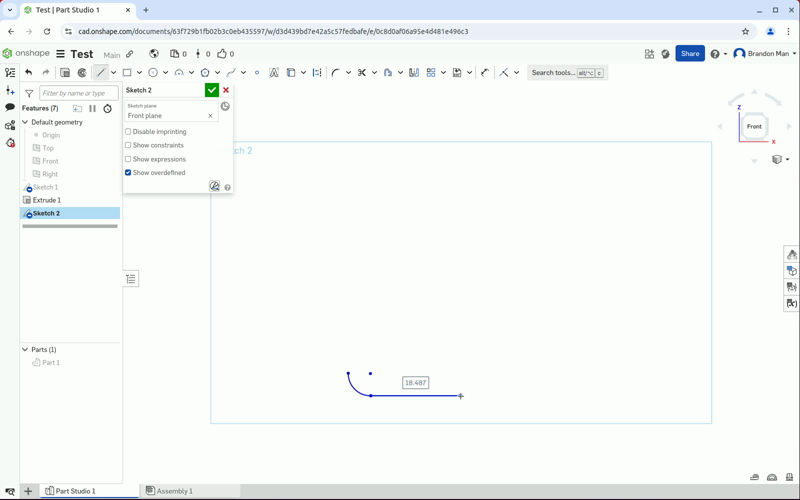
key_down(shift)
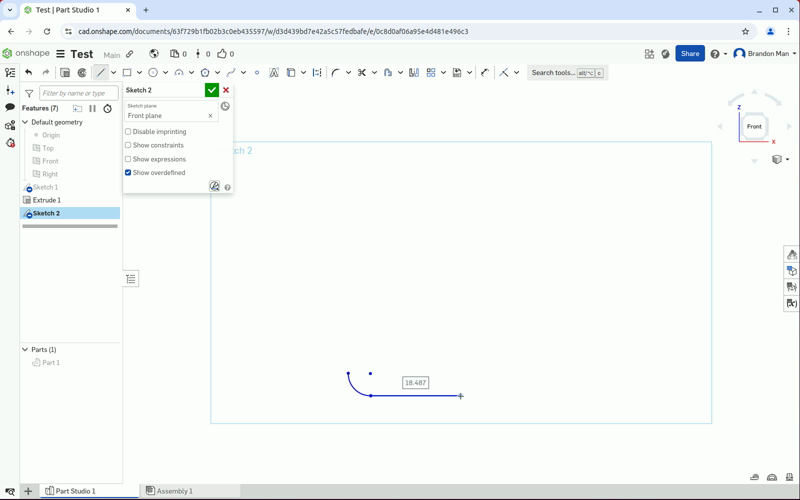
mouse_move(460, 319)
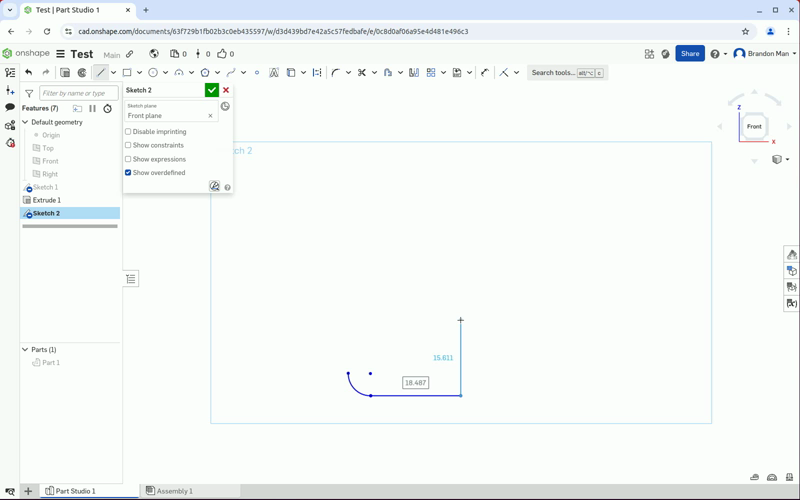
click(460, 319)
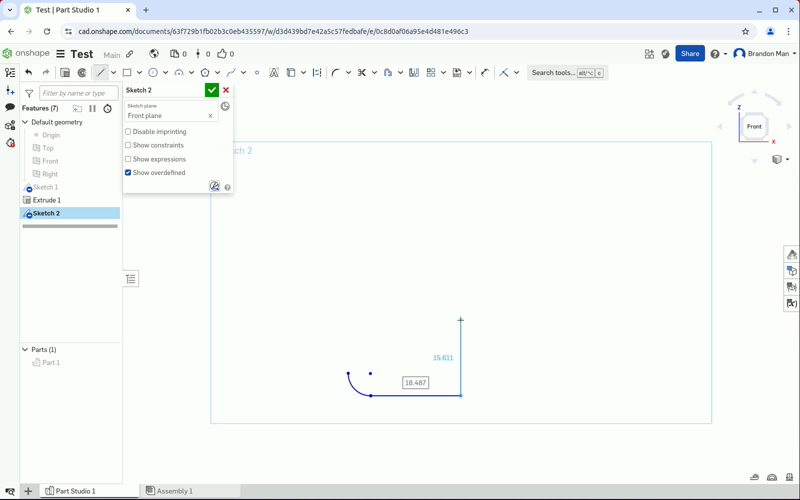
key_up(shift)
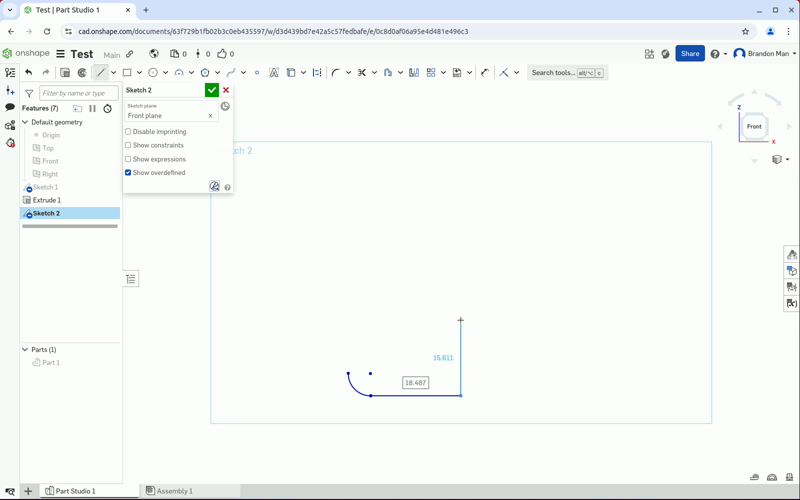
key_down(shift)
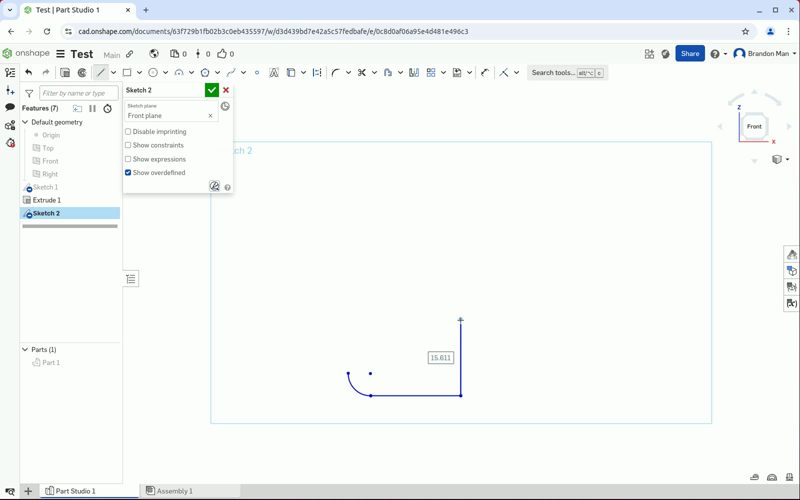
mouse_move(490, 319)
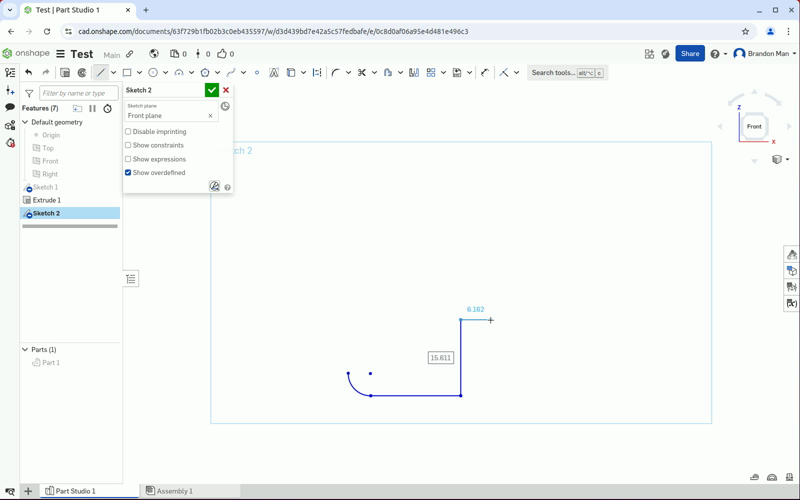
mouse_move(404, 319)
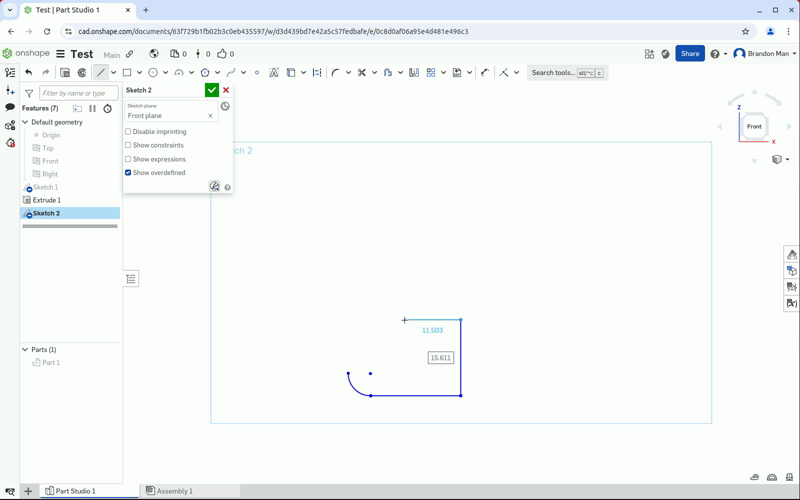
click(404, 319)
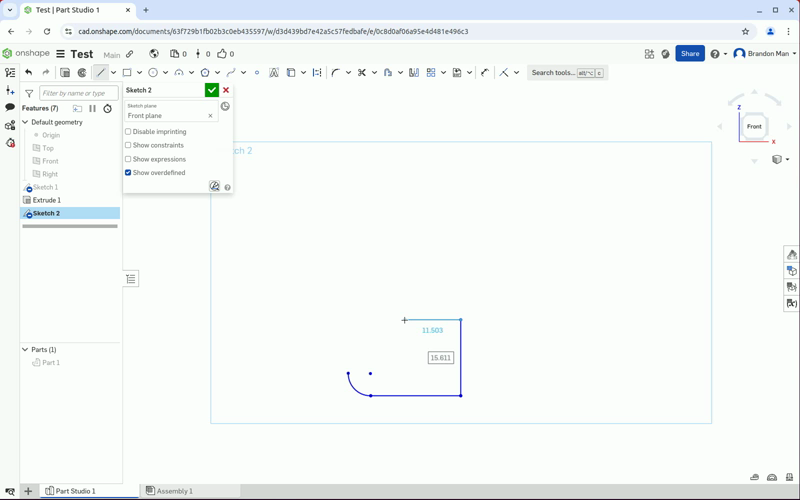
key_up(shift)
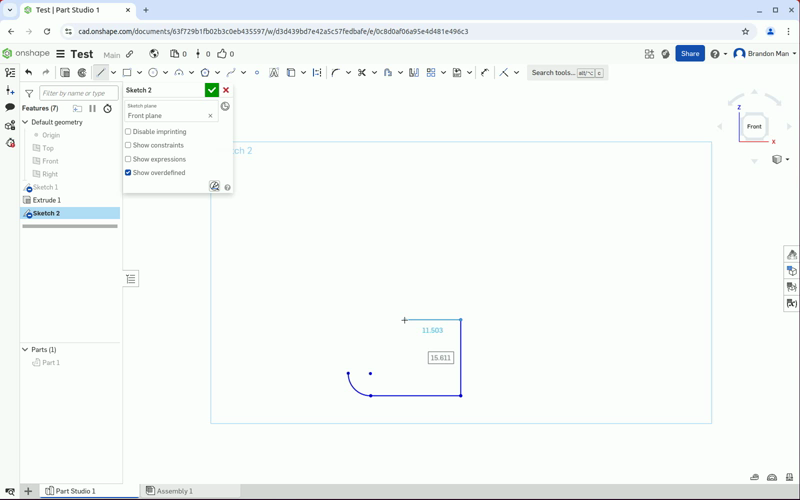
key_down(shift)
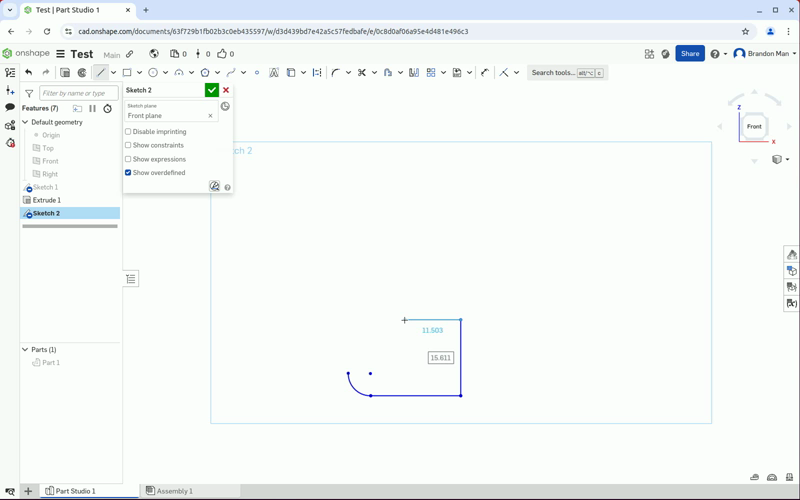
mouse_move(434, 319)
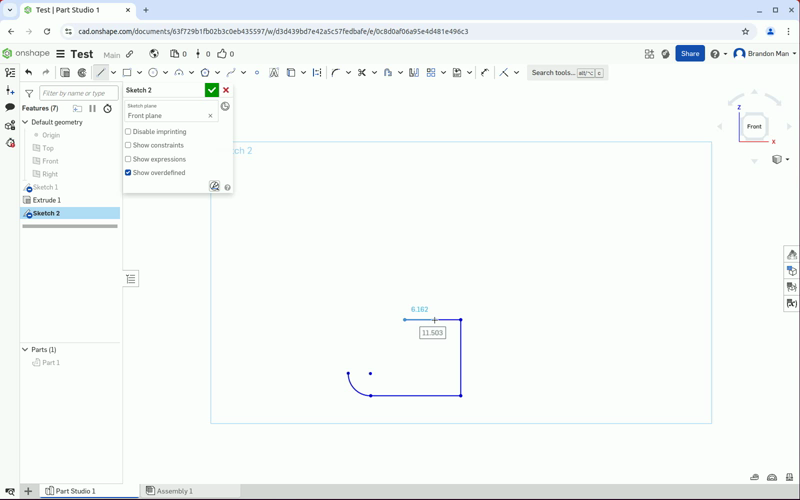
mouse_move(404, 283)
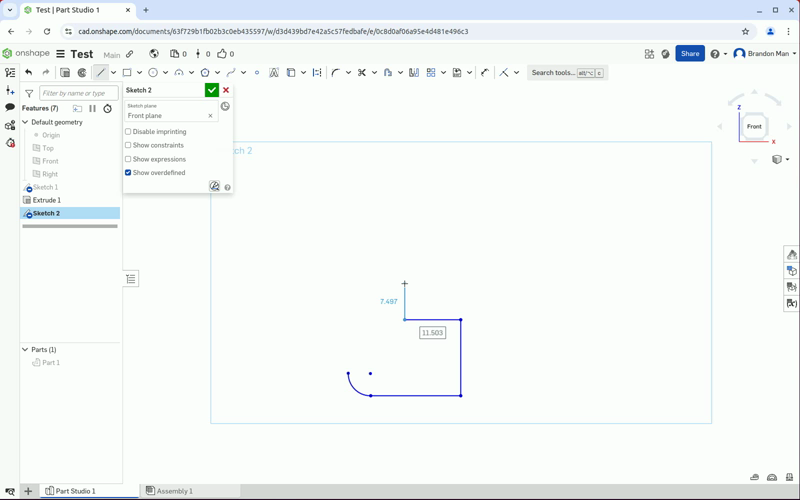
click(404, 283)
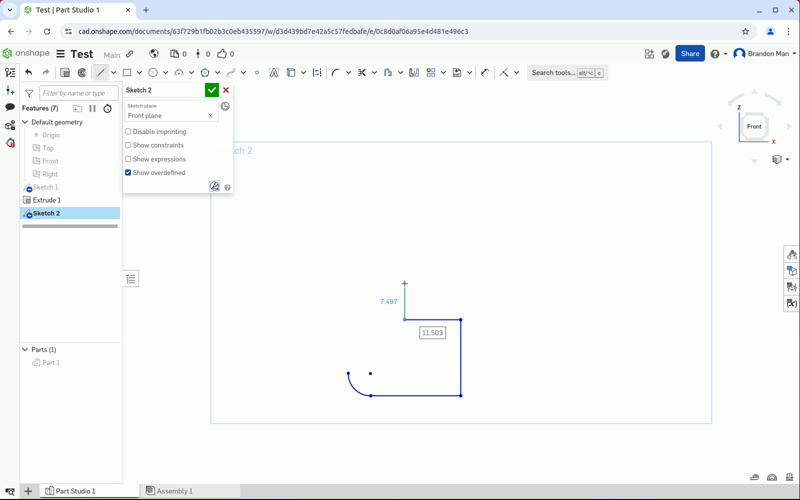
key_up(shift)
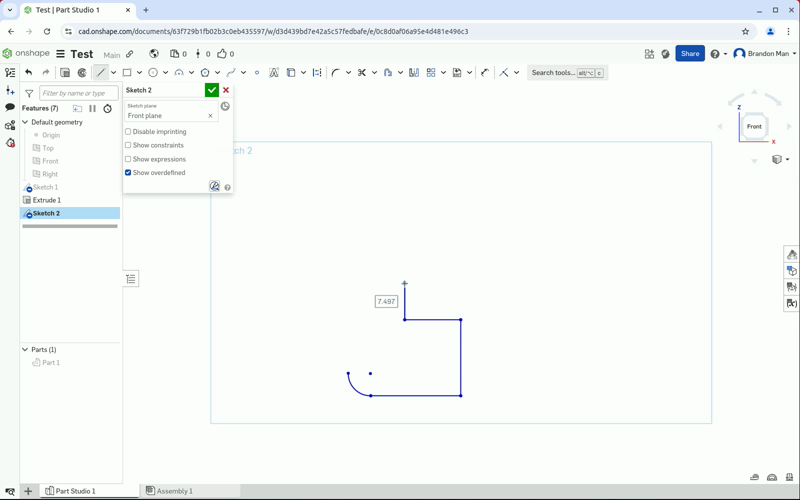
key_down(shift)
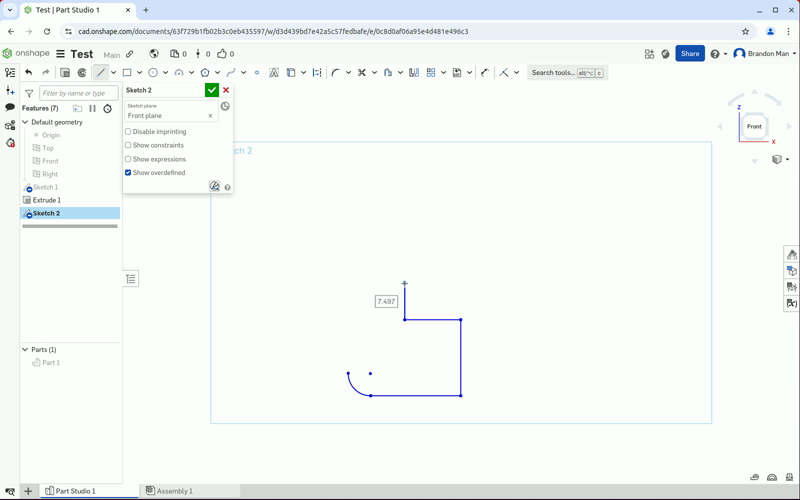
mouse_move(434, 283)
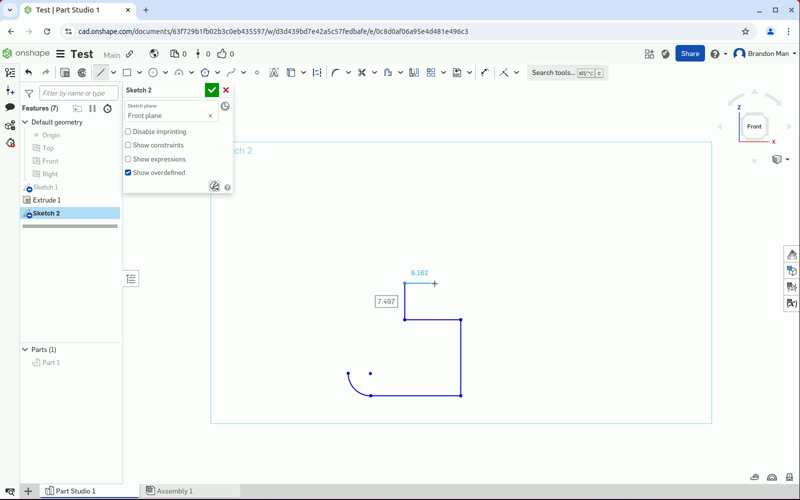
mouse_move(348, 283)
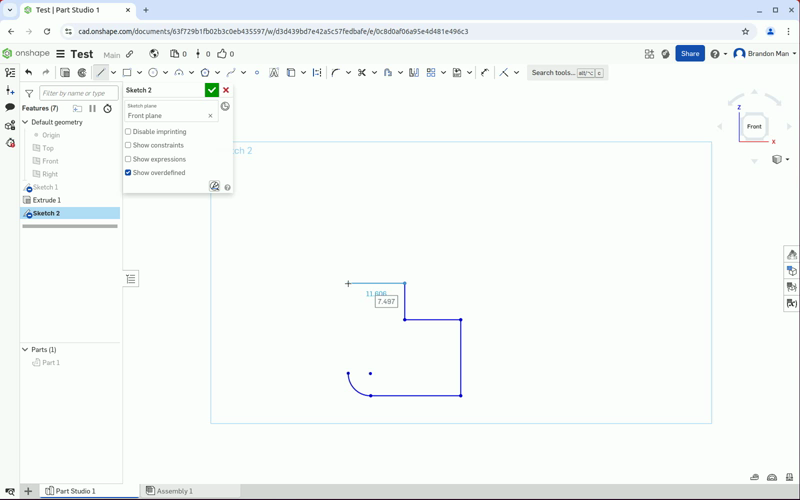
click(348, 283)
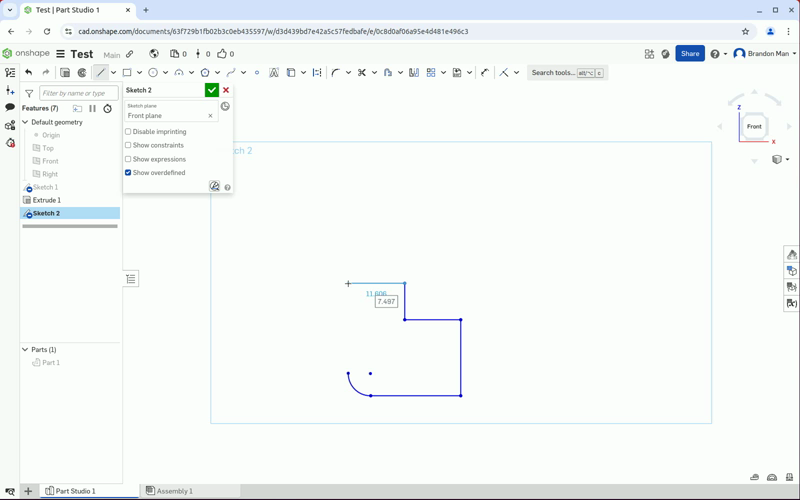
key_up(shift)
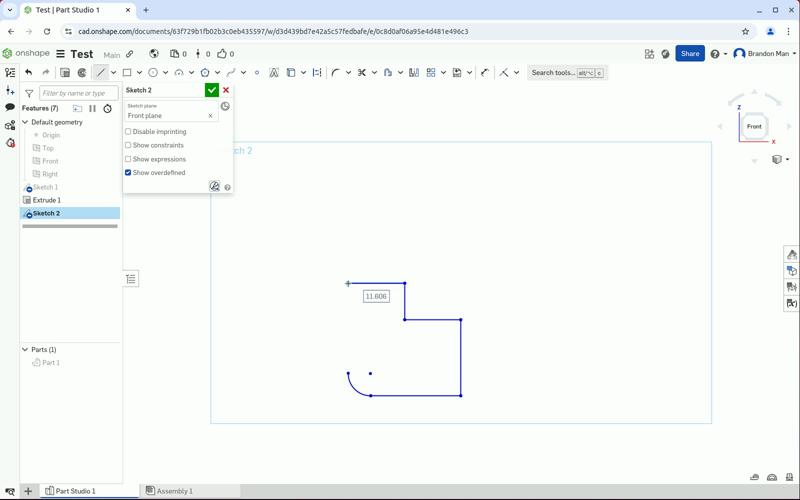
key_down(shift)
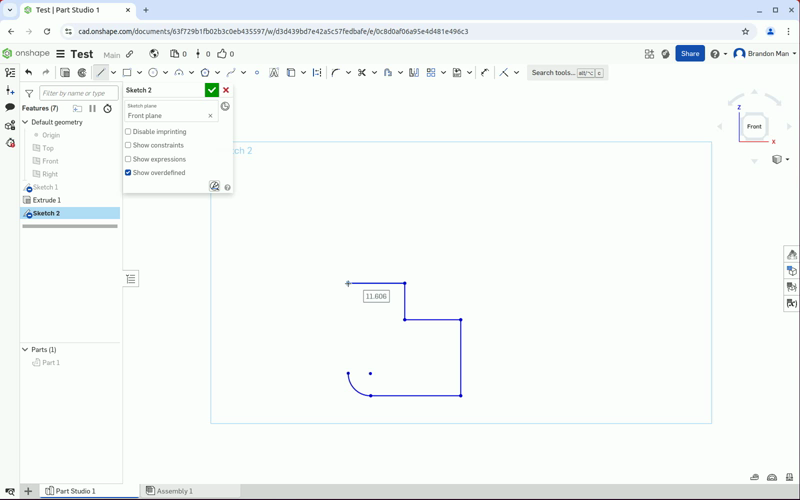
mouse_move(348, 373)
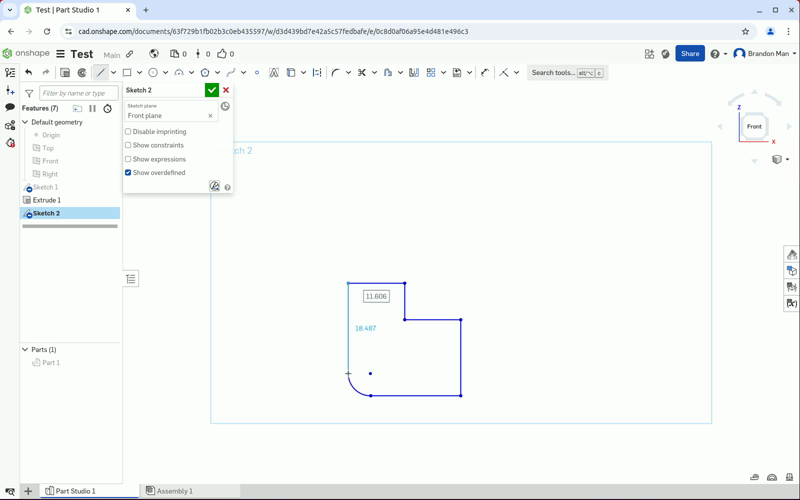
key_up(shift)
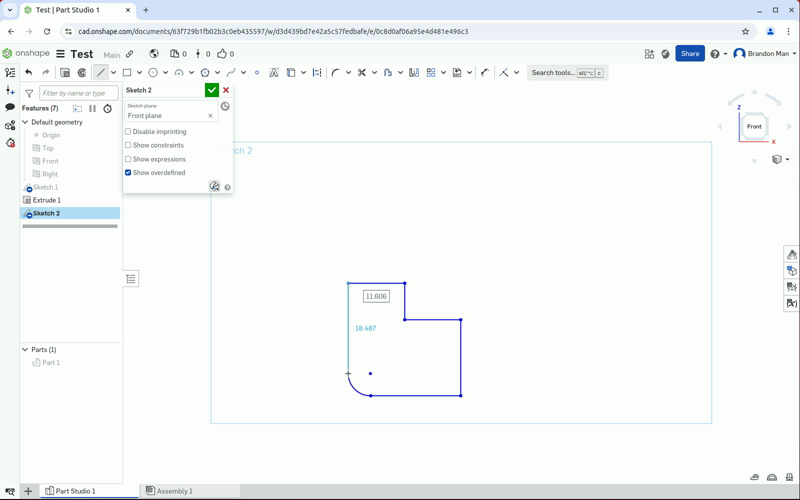
click(348, 373)
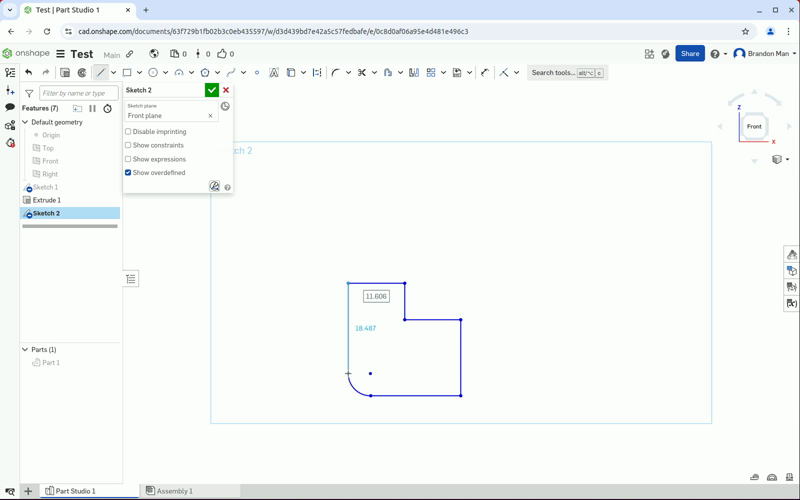
key(esc)
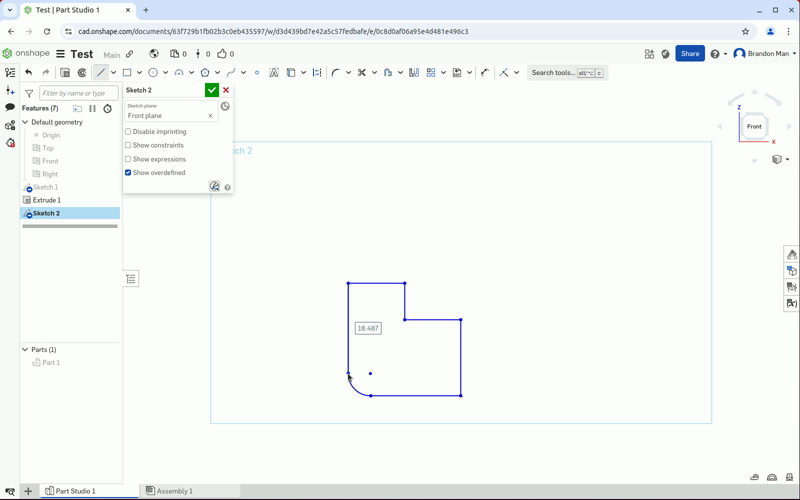
key(c)
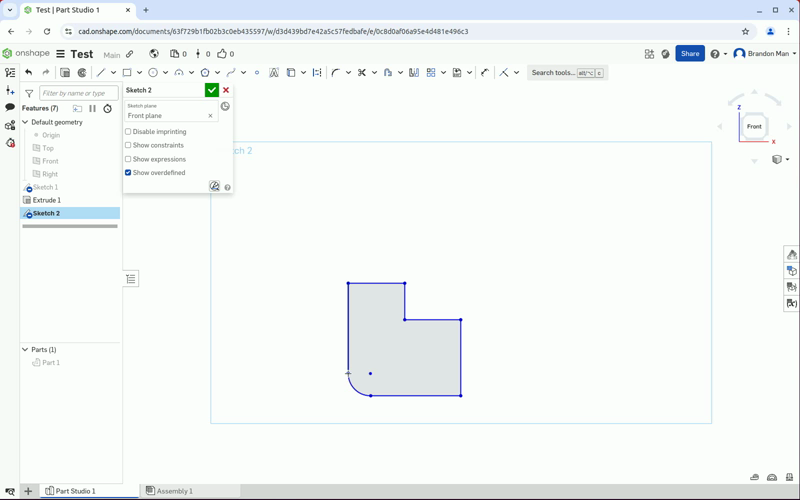
key_down(shift)
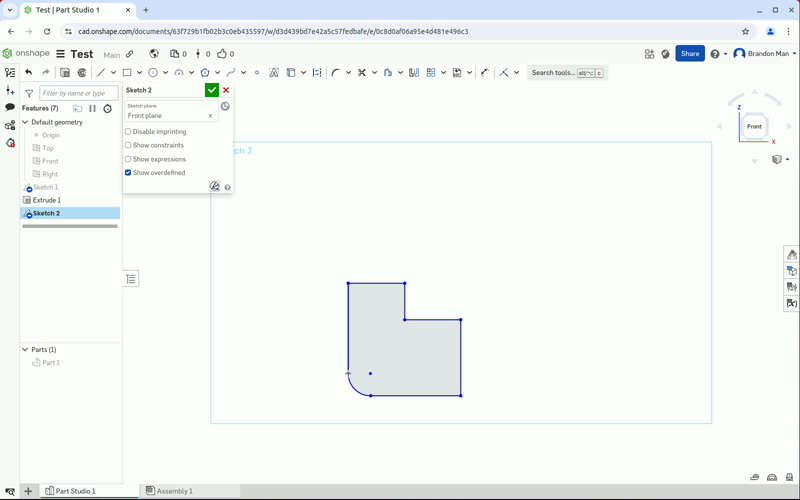
mouse_move(384, 359)
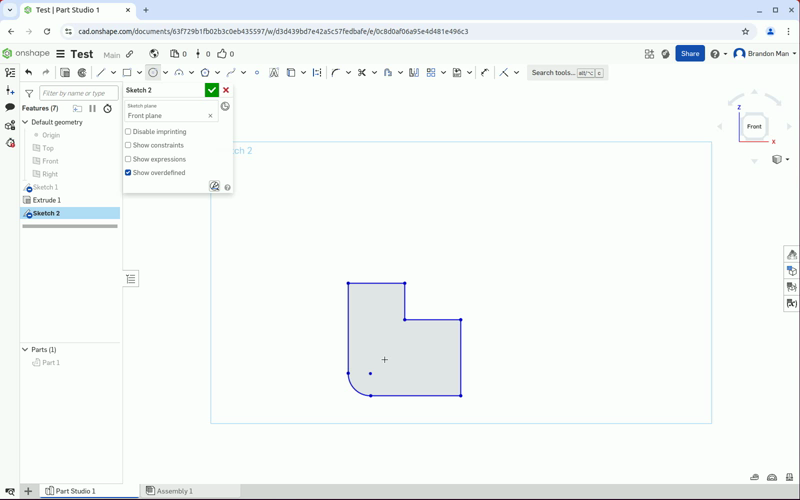
click(384, 359)
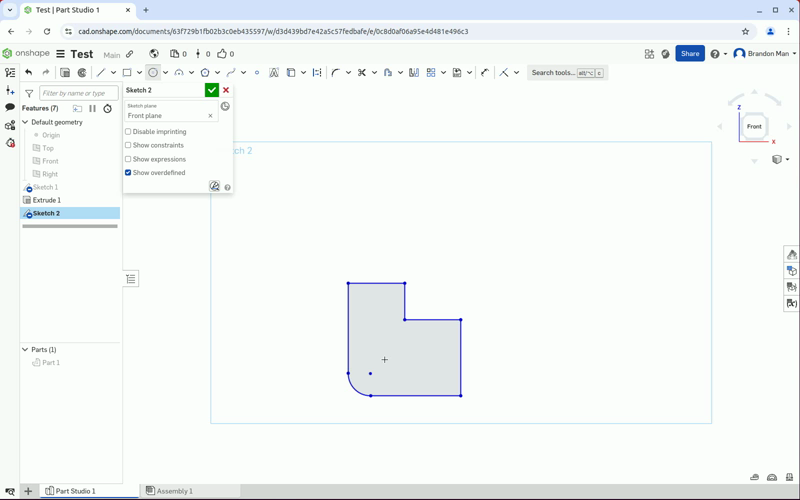
key_up(shift)
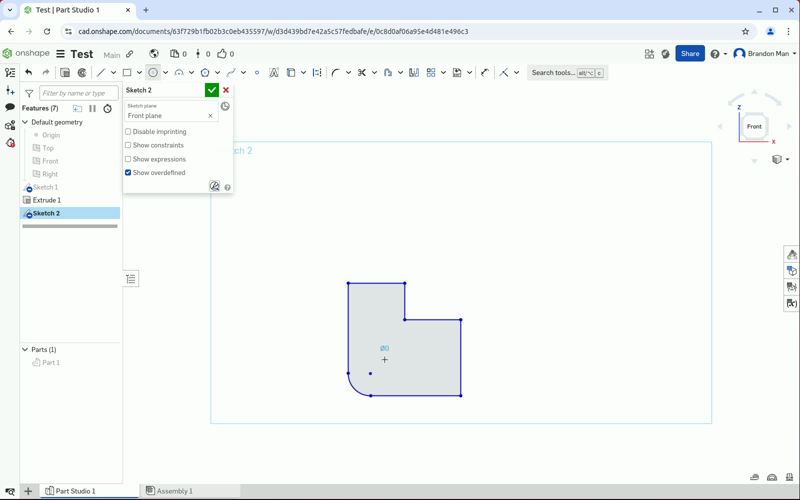
mouse_move(407, 359)
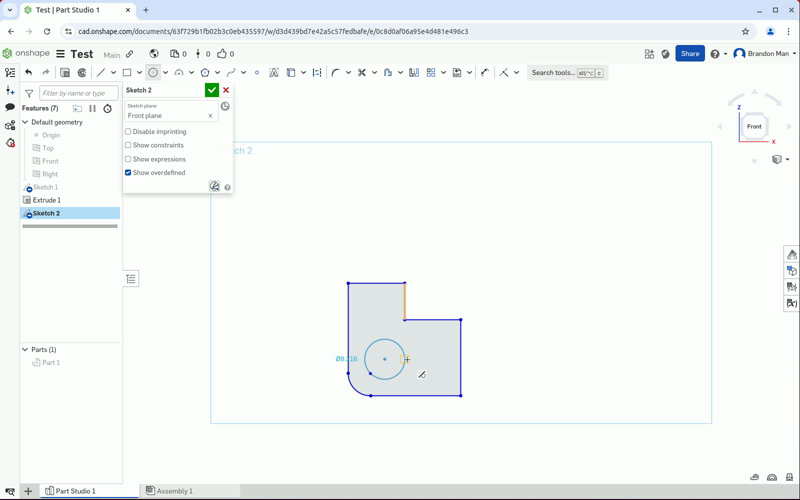
click(407, 359)
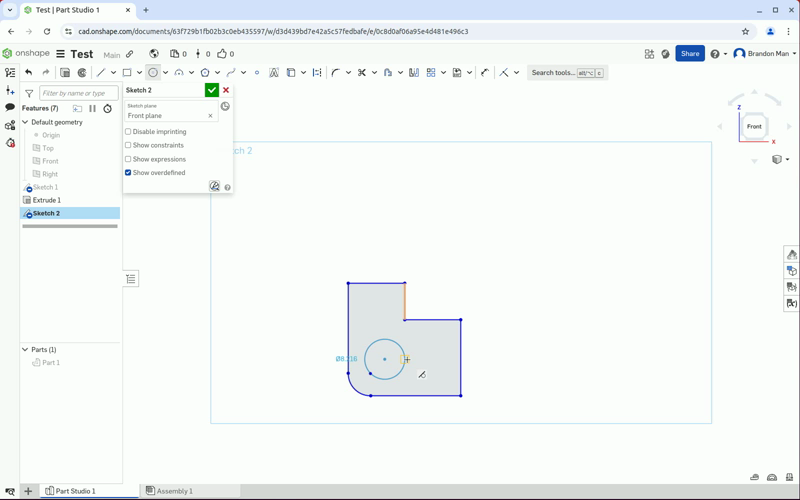
key(esc)
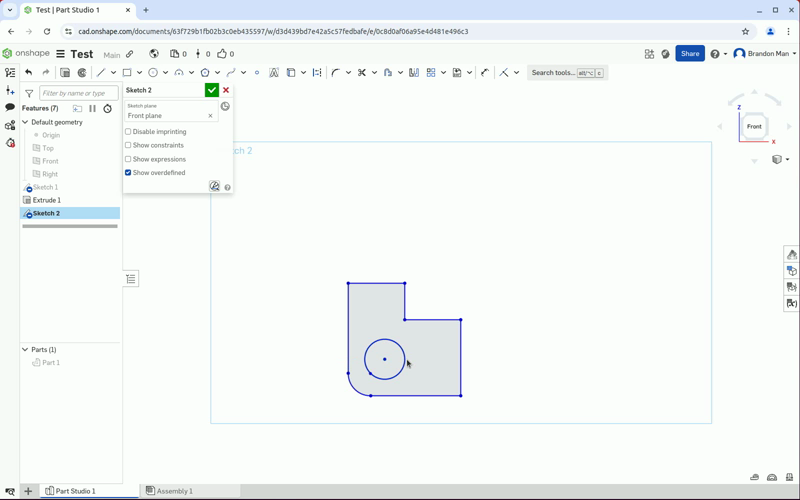
mouse_move(438, 373)
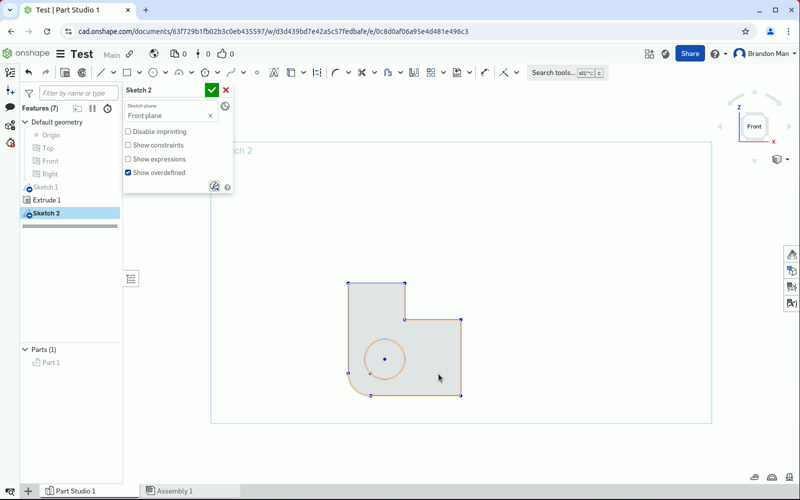
click(438, 373)
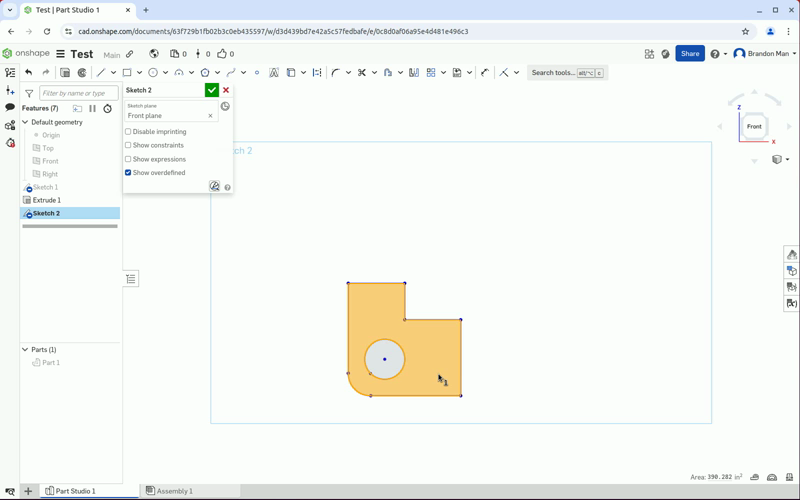
mouse_move(73, 352)
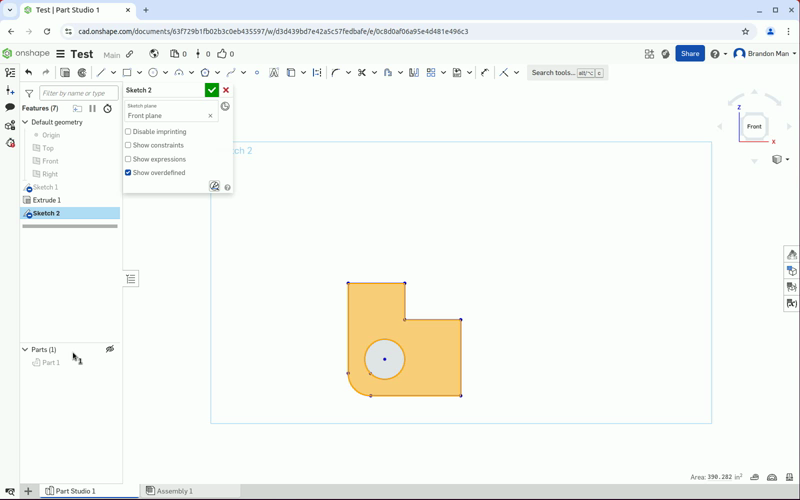
key(shift+y)
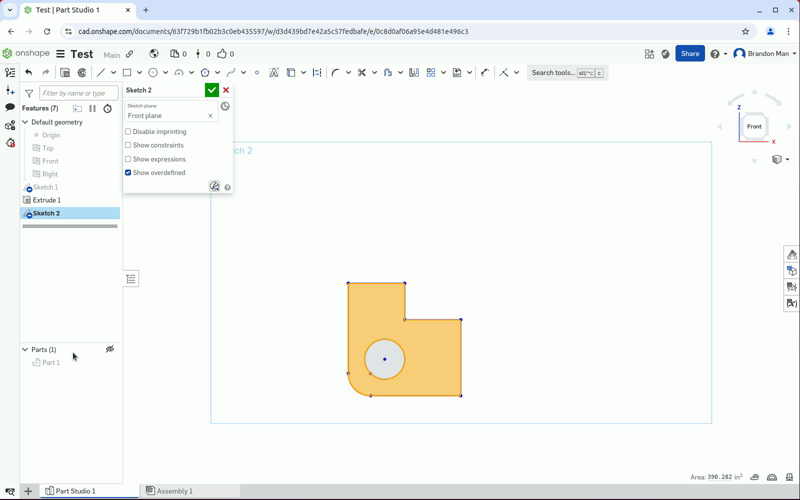
key(shift+e)
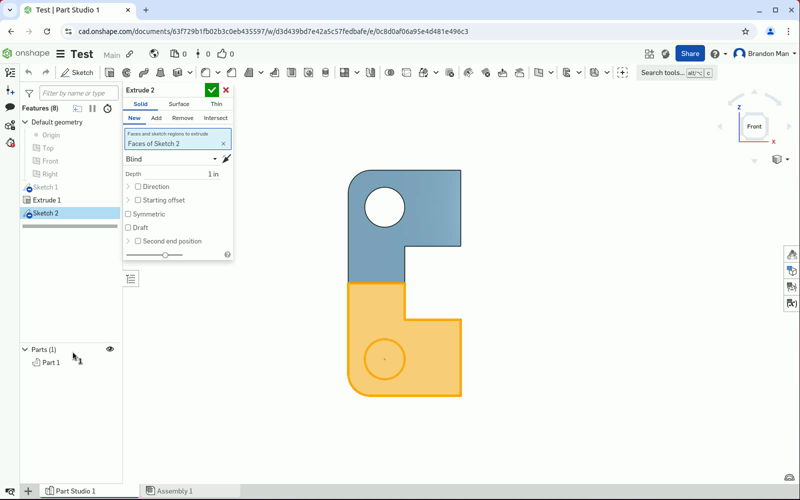
mouse_move(143, 106)
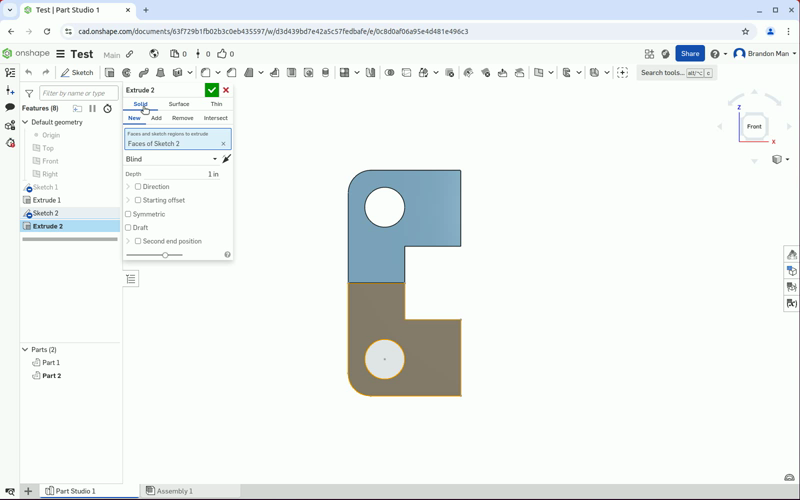
click(143, 106)
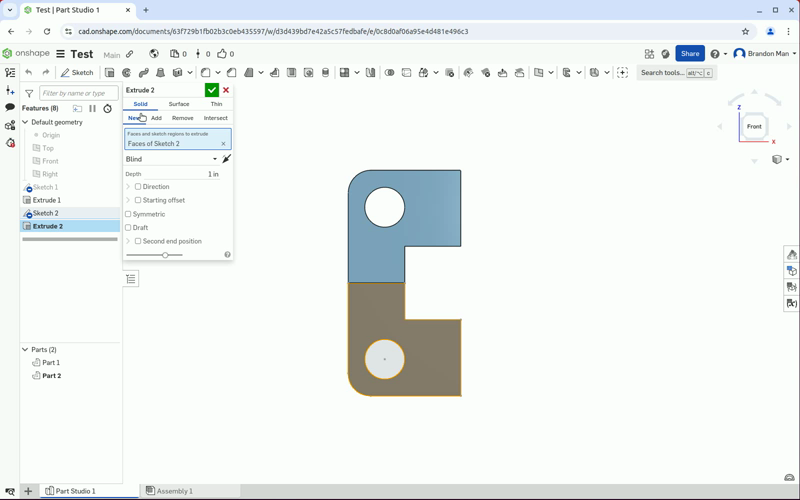
mouse_move(137, 120)
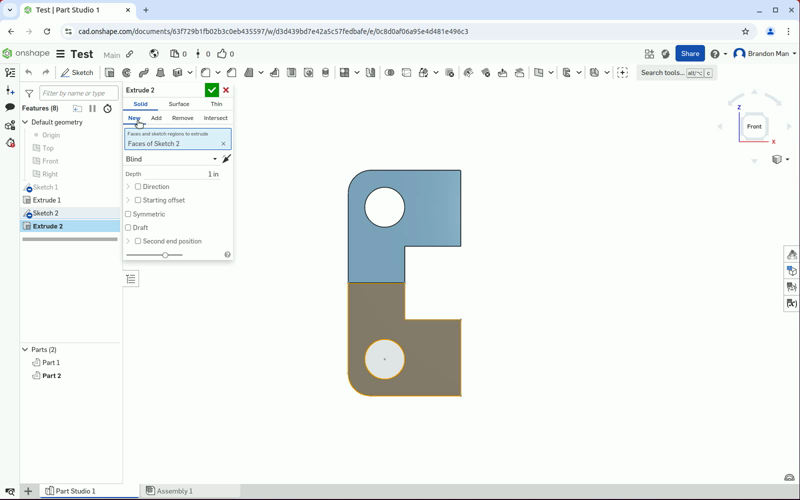
click(137, 120)
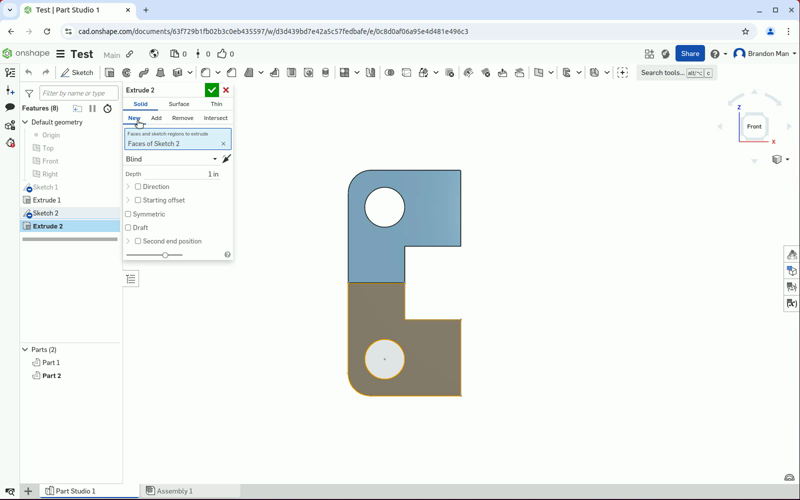
key(tab, 4)
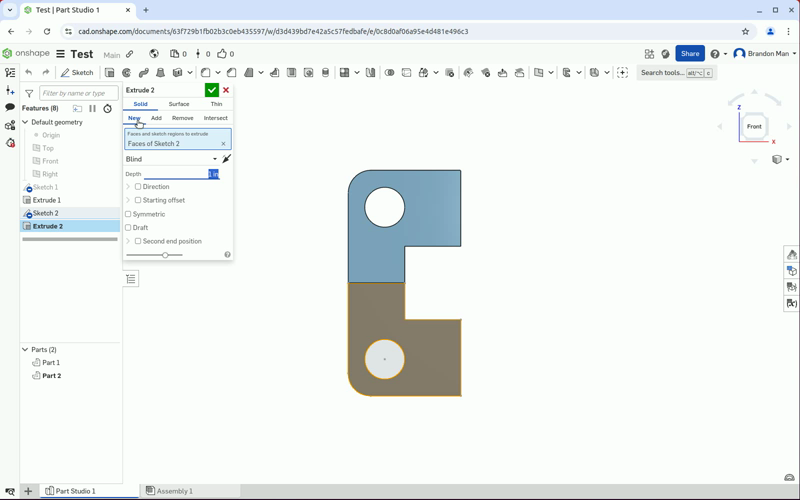
text(3.851)
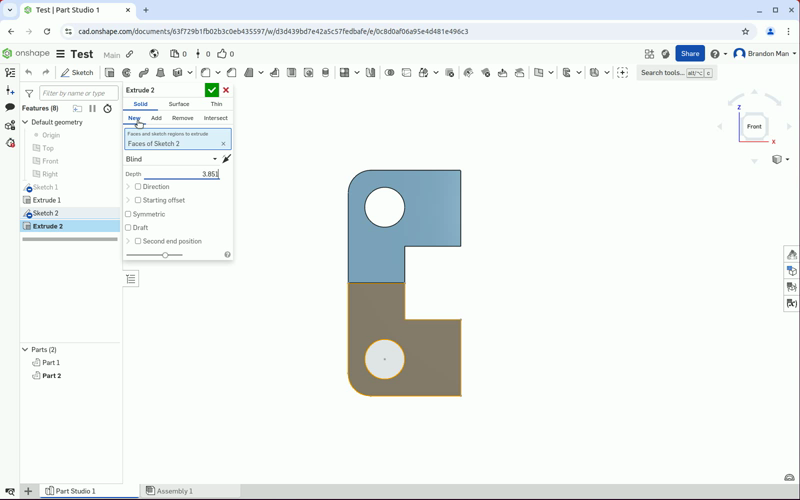
key(enter)
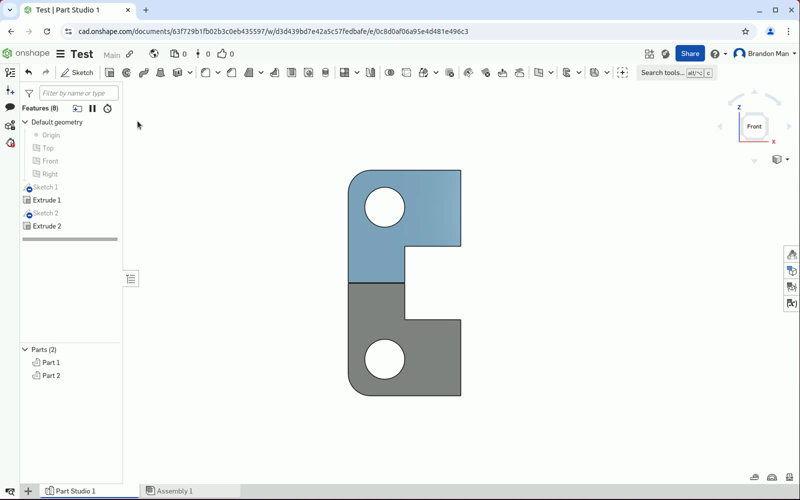
key(shift+h)
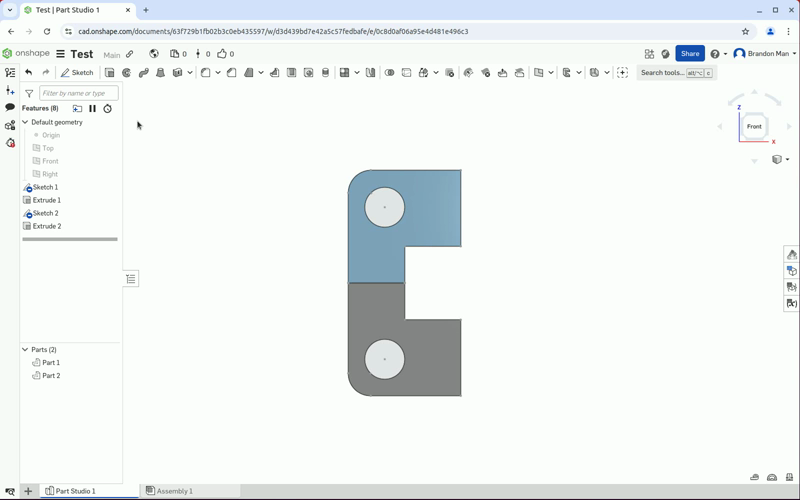
key(shift+h)
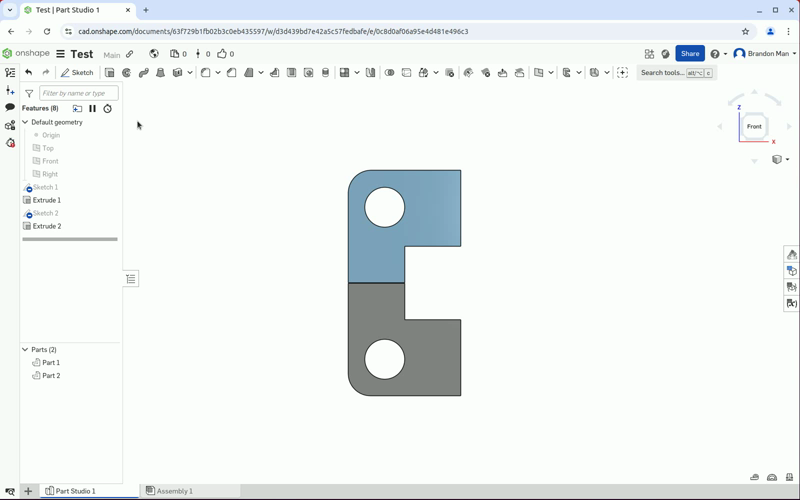
mouse_move(73, 189)
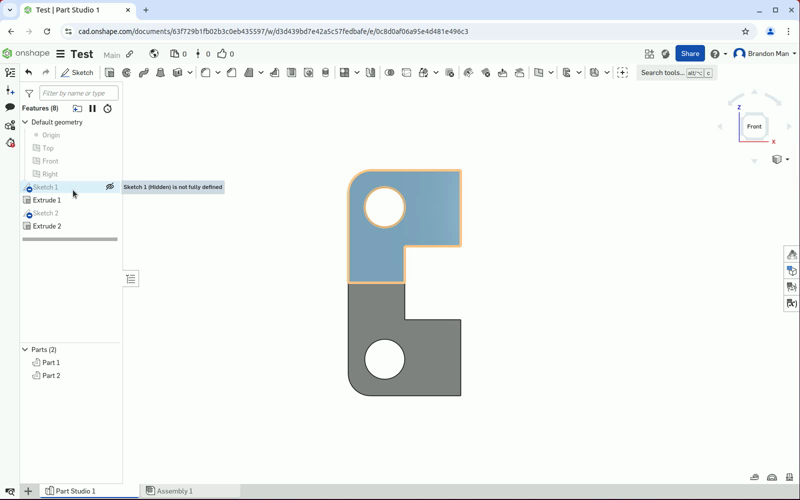
click(73, 189)
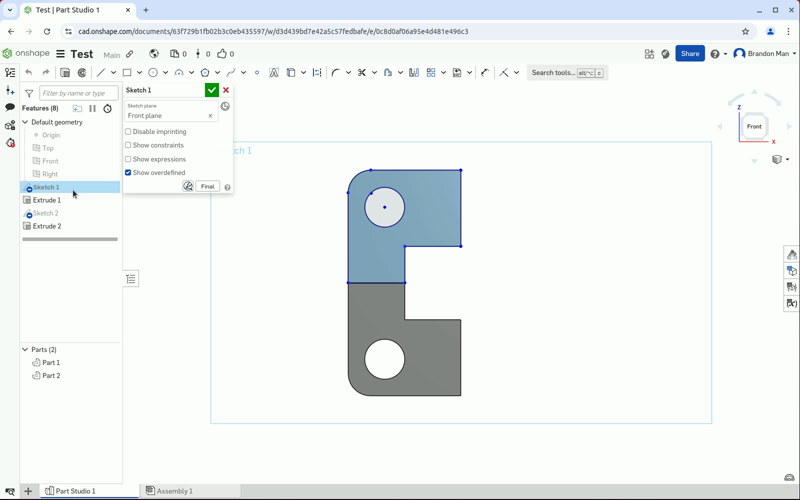
mouse_move(229, 92)
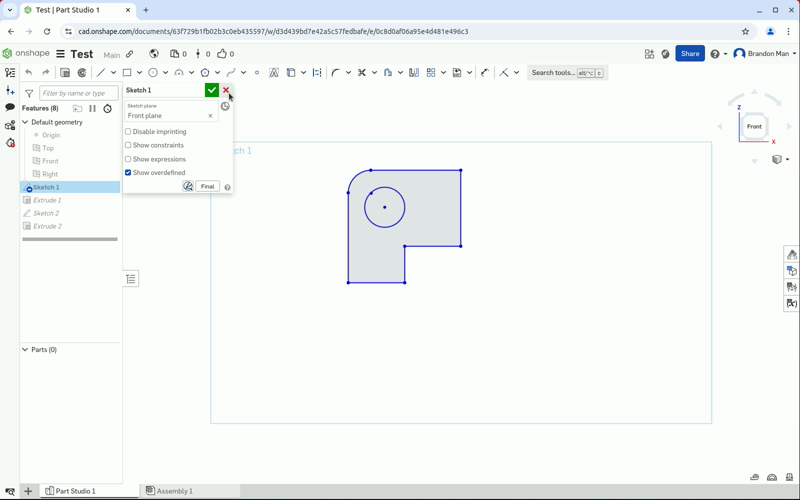
click(229, 92)
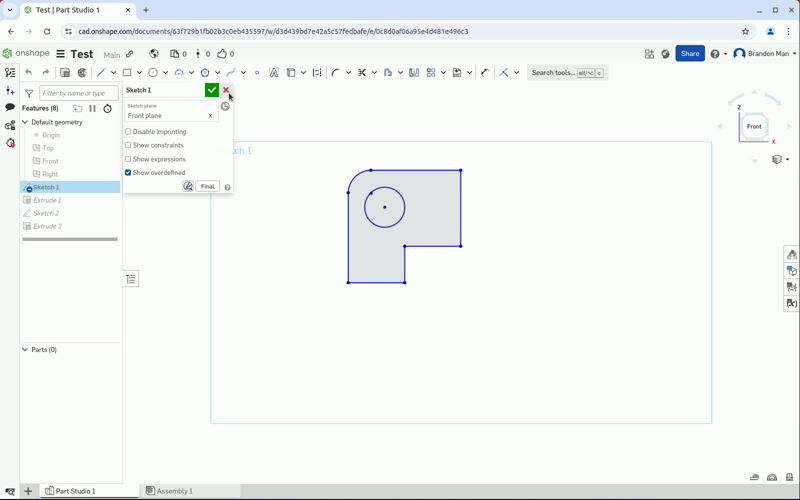
key(shift+s)
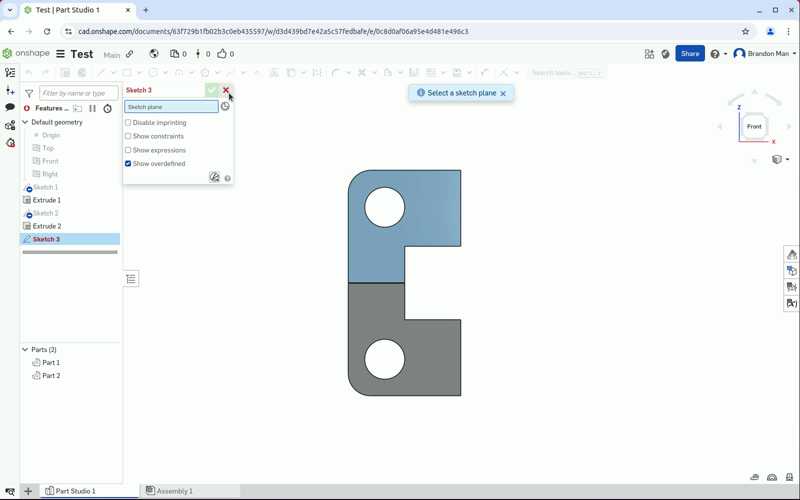
mouse_move(73, 163)
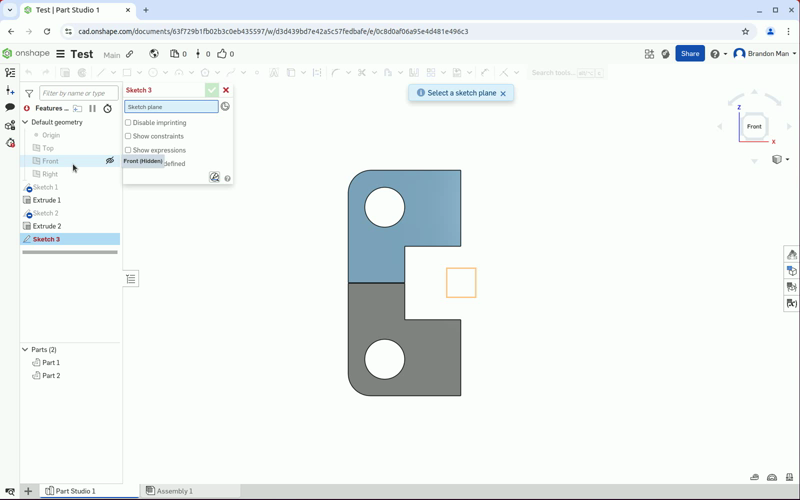
click(73, 163)
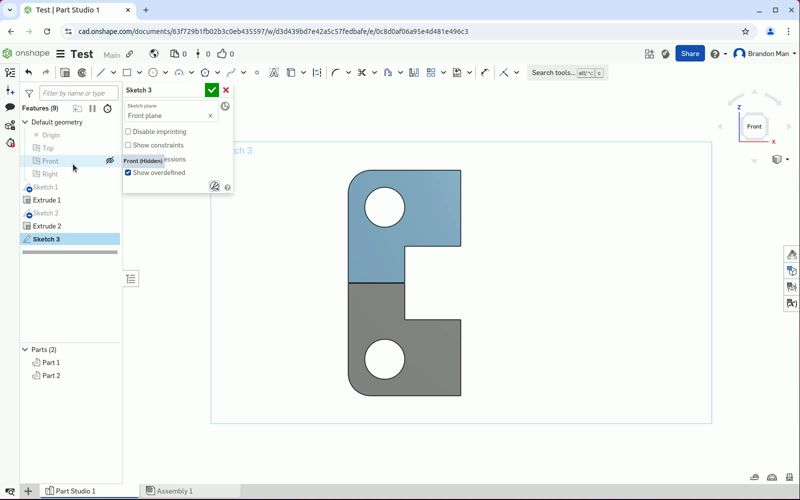
mouse_move(73, 352)
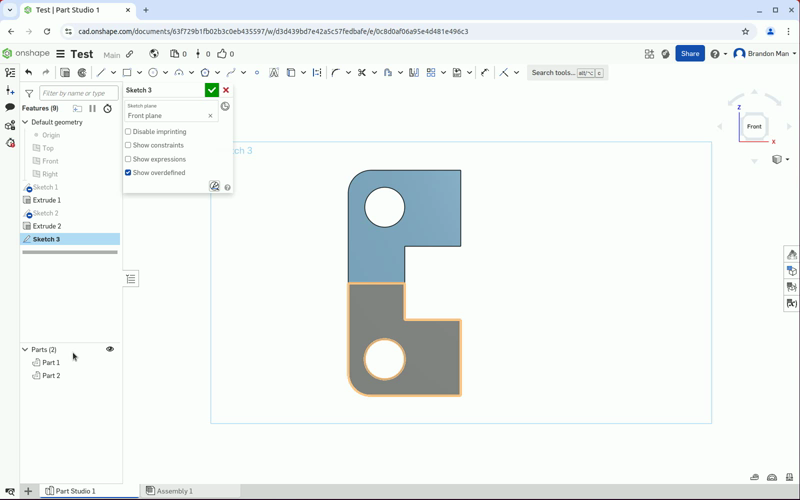
key(y)
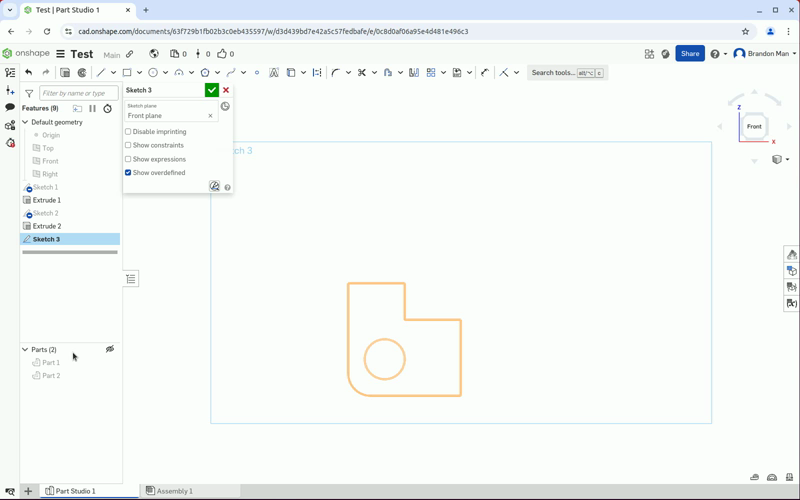
key(l)
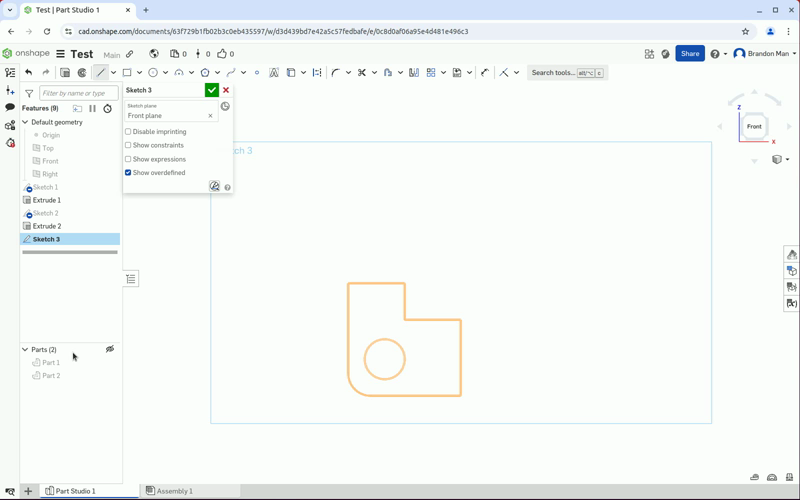
key_down(shift)
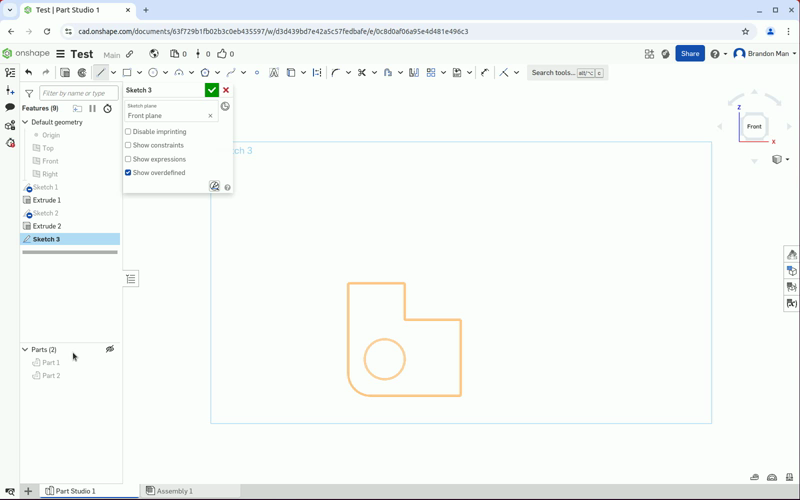
mouse_move(460, 395)
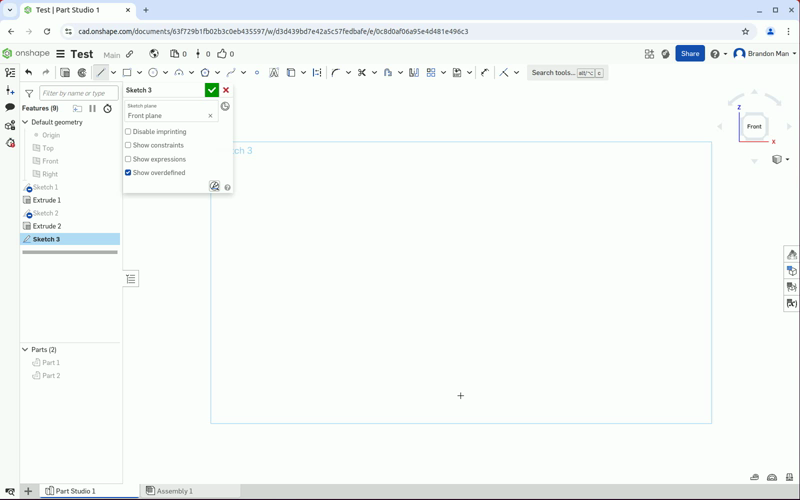
click(460, 395)
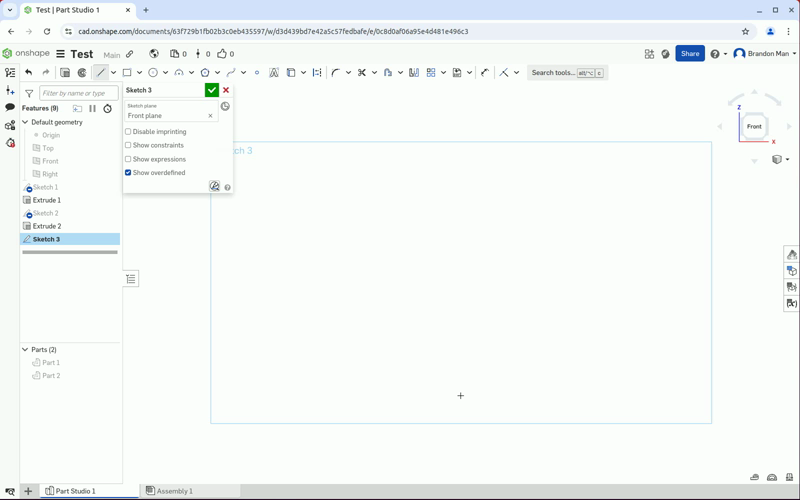
key_up(shift)
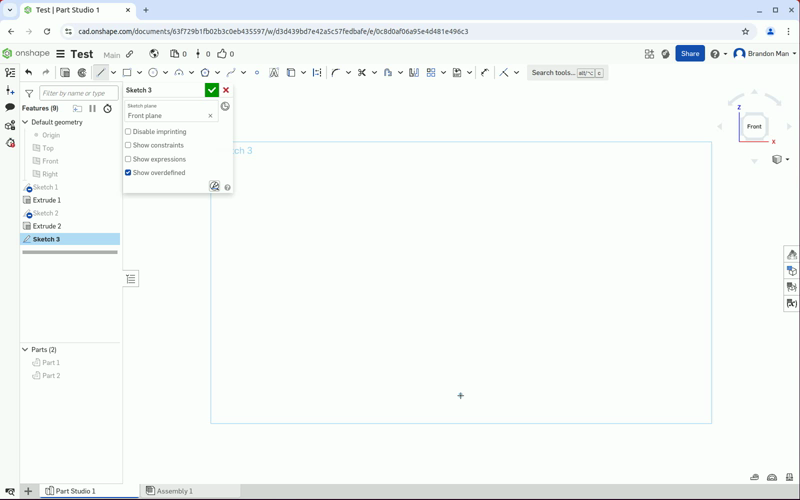
key_down(shift)
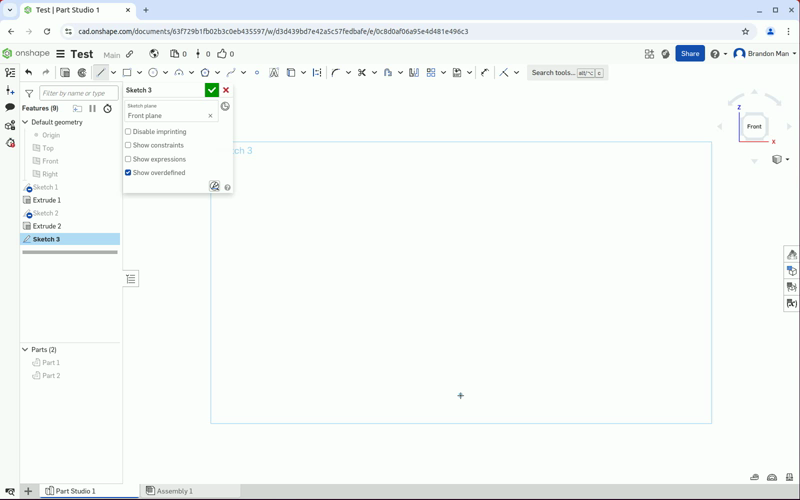
mouse_move(550, 395)
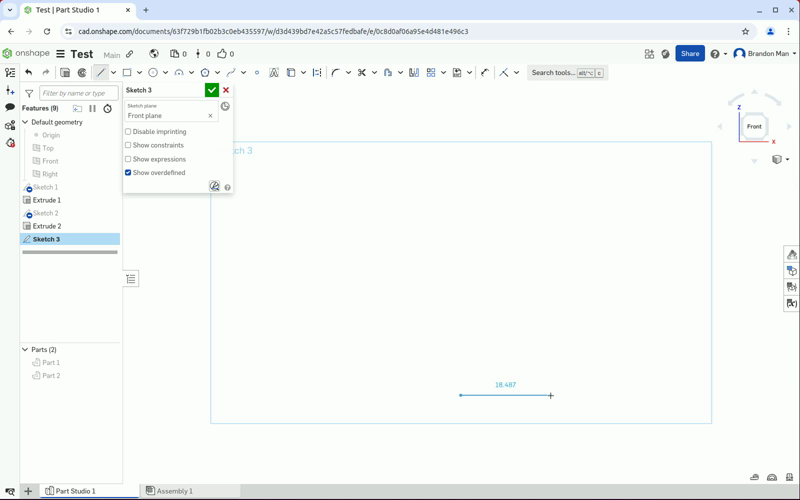
click(550, 395)
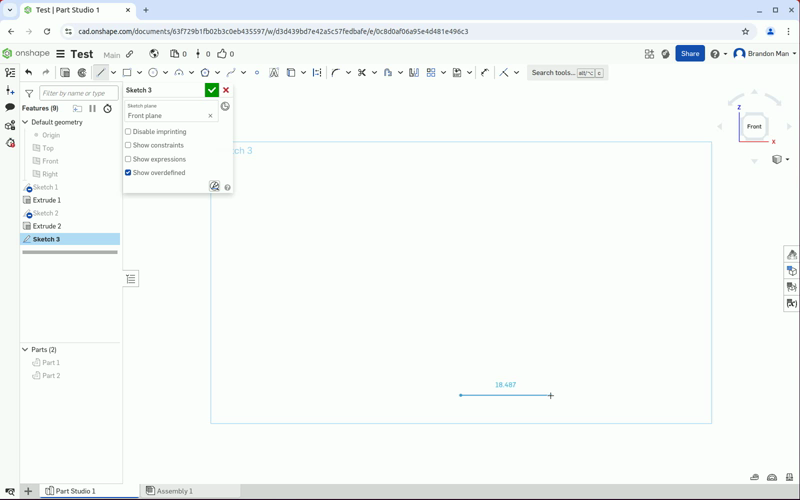
key_up(shift)
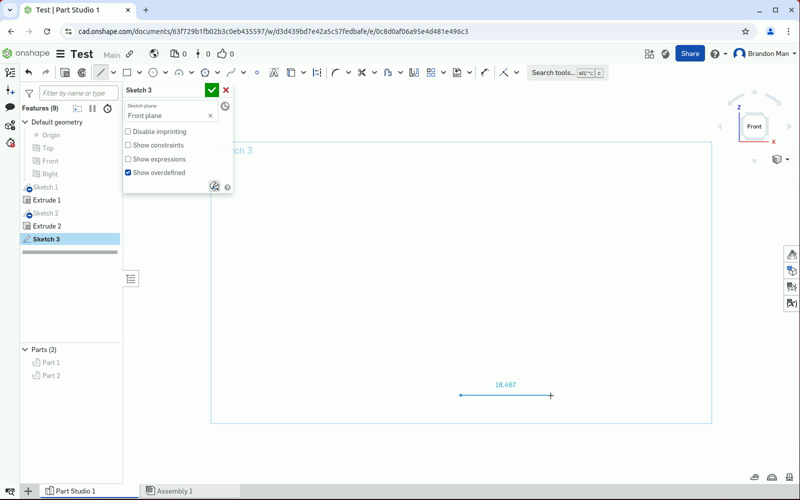
key(esc)
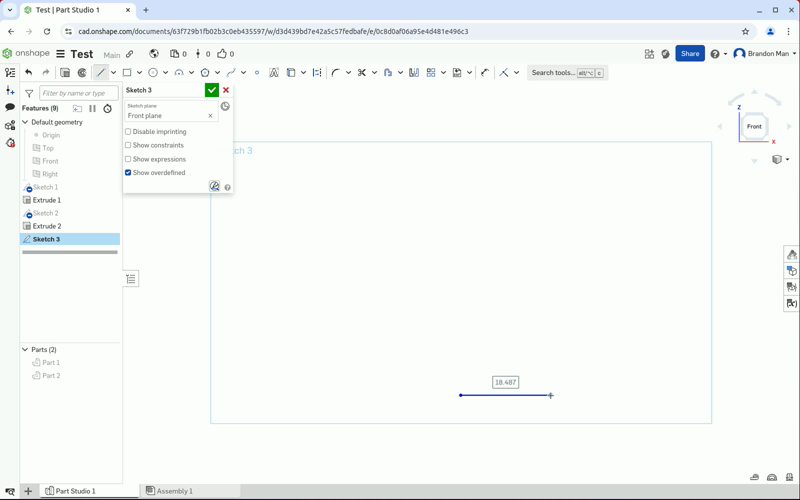
key(a)
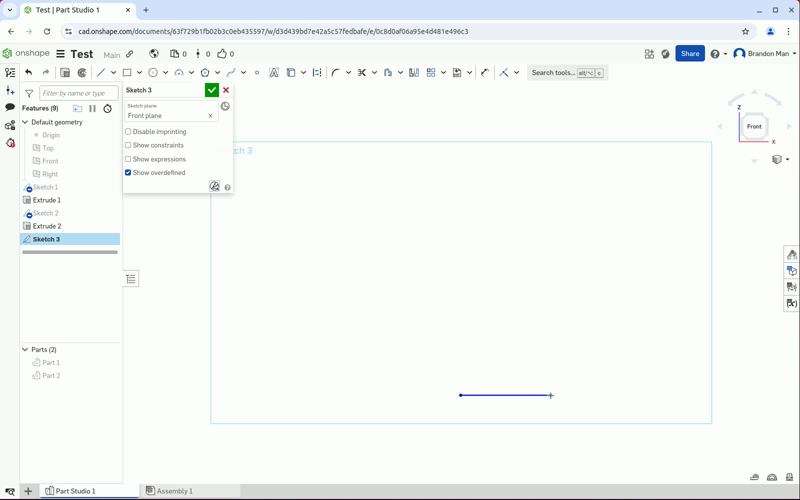
mouse_move(550, 395)
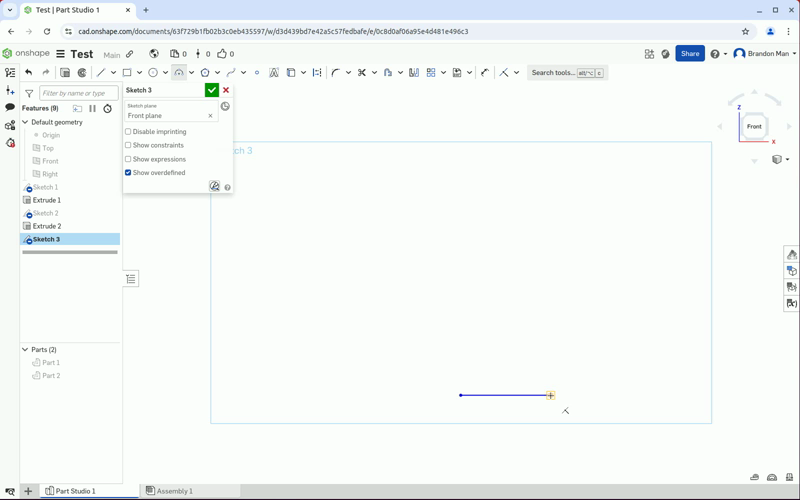
click(550, 395)
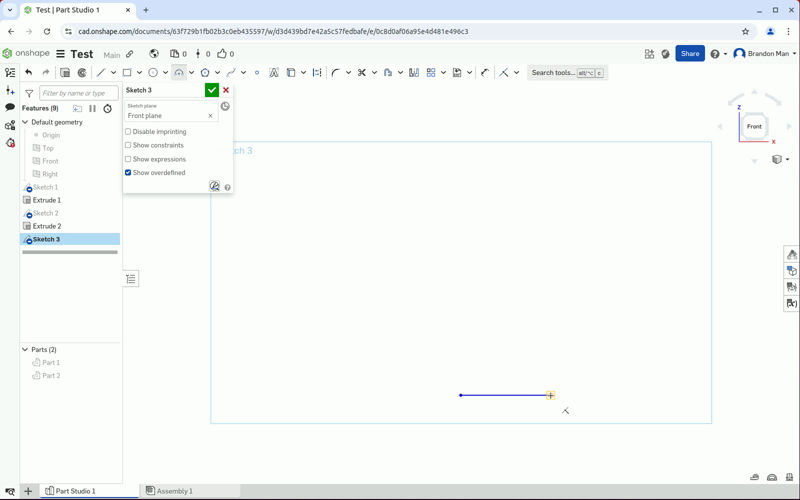
key_down(shift)
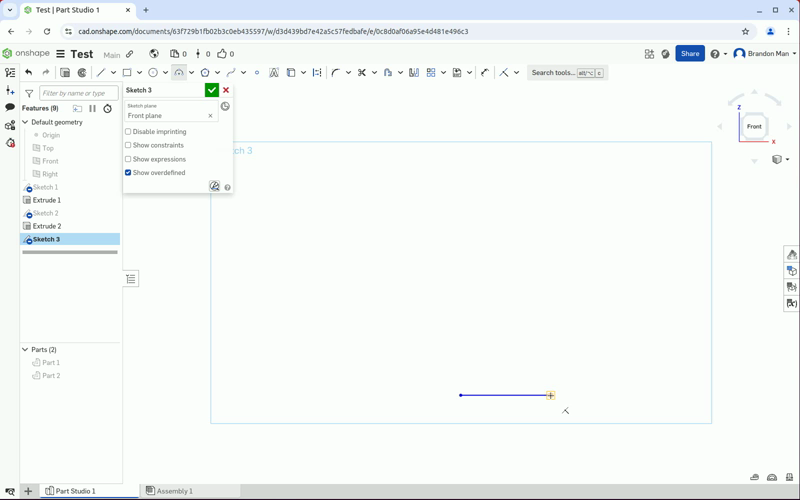
mouse_move(573, 372)
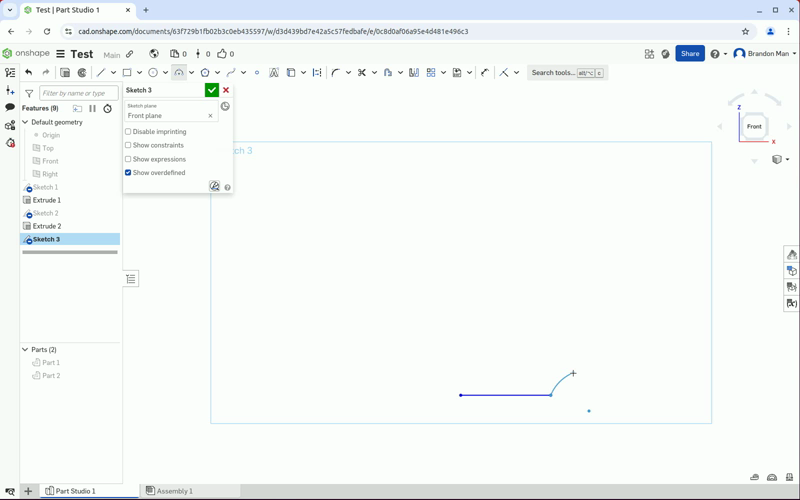
click(573, 372)
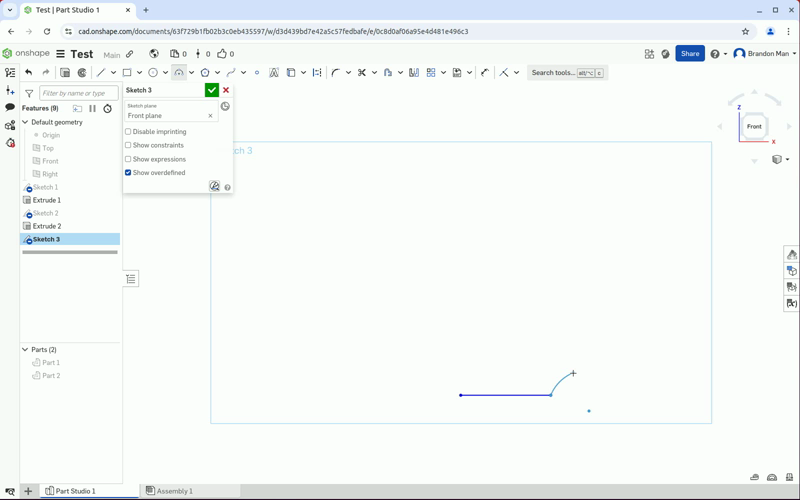
mouse_move(566, 388)
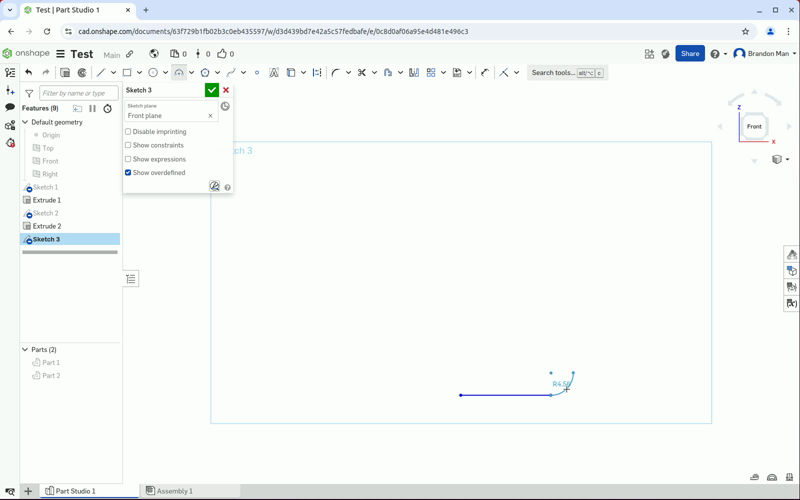
click(566, 388)
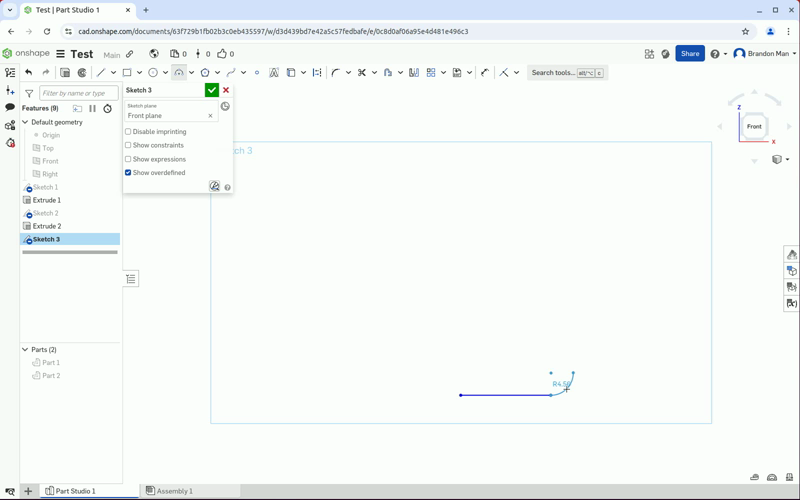
key_up(shift)
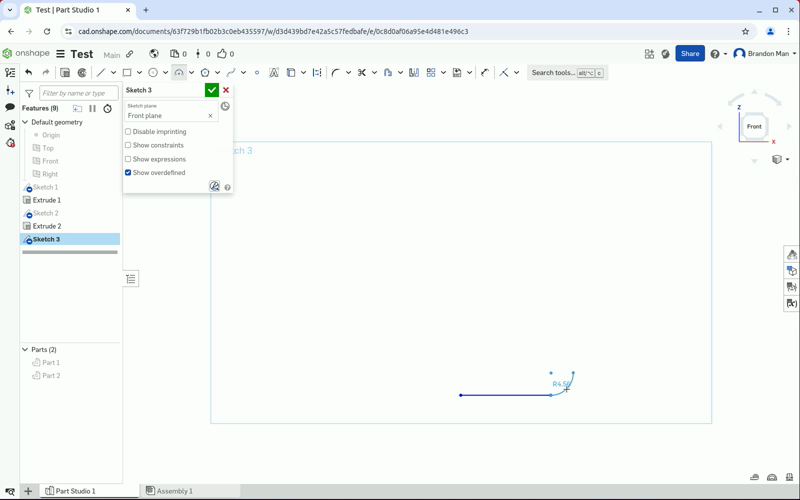
key(esc)
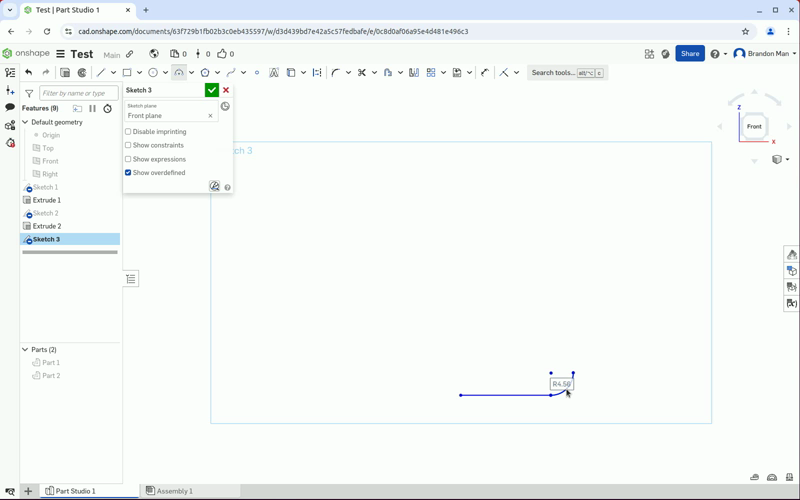
key(l)
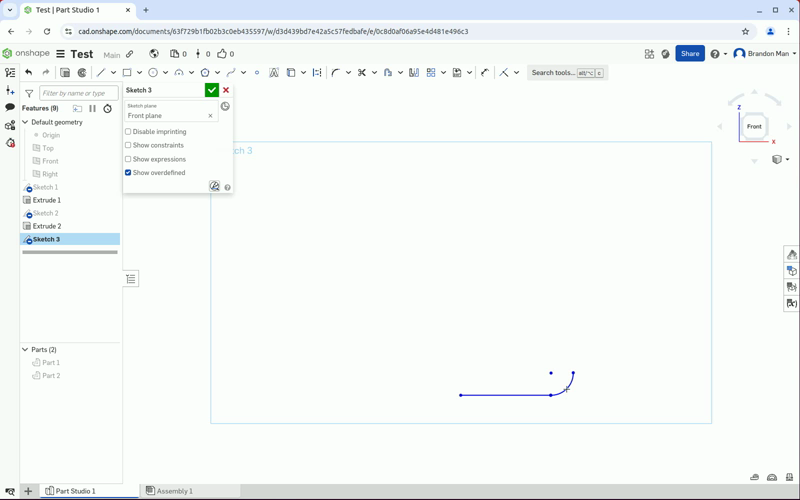
mouse_move(573, 372)
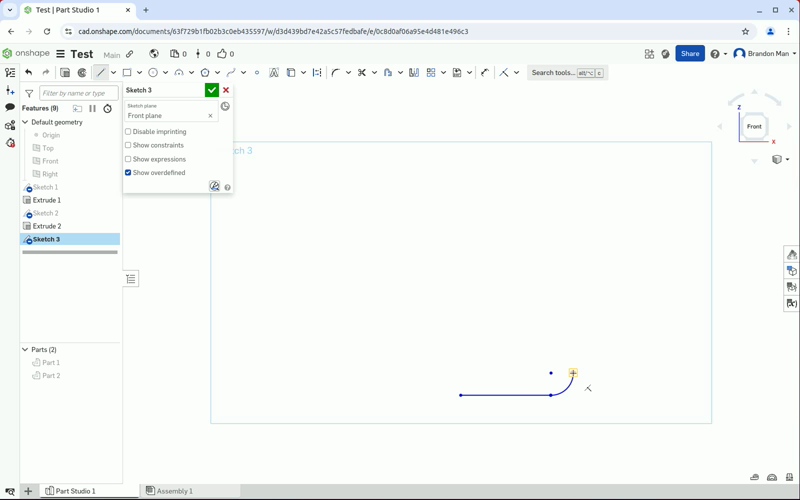
click(573, 372)
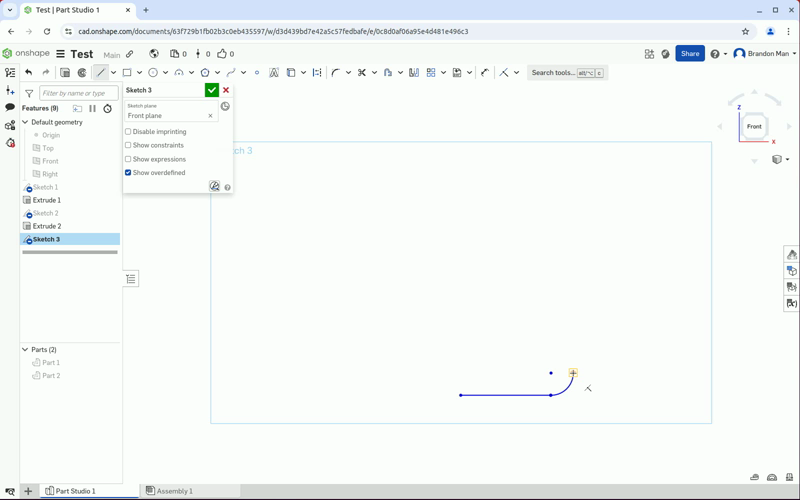
key_down(shift)
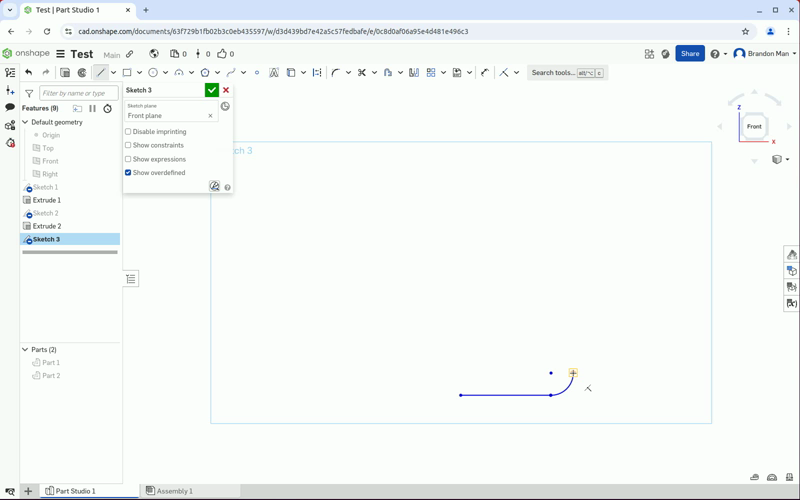
mouse_move(573, 282)
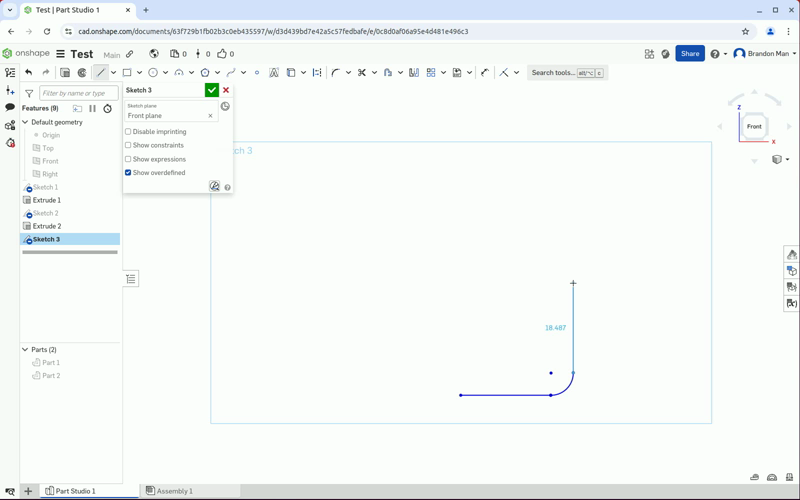
click(573, 282)
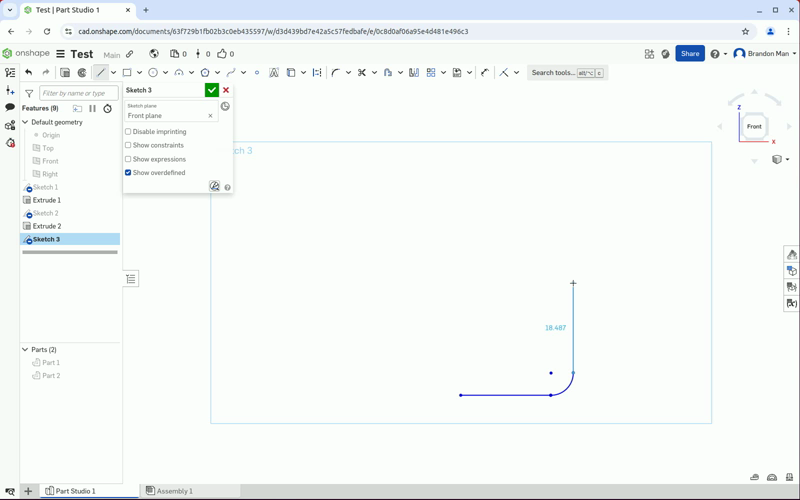
key_up(shift)
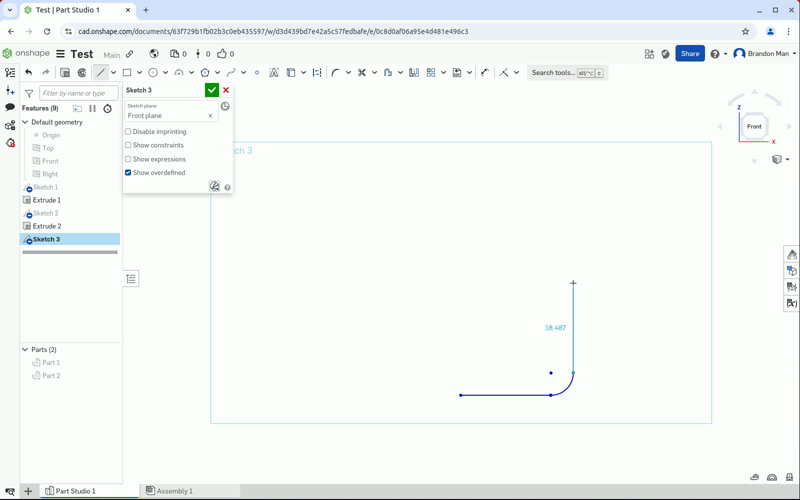
key_down(shift)
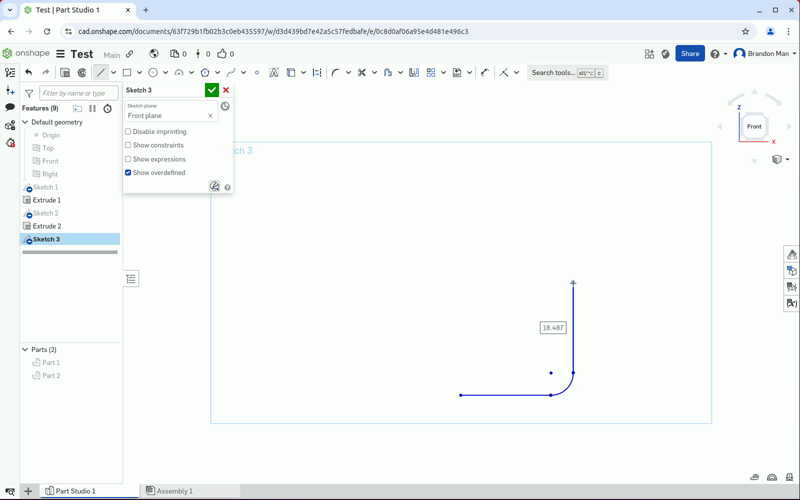
mouse_move(589, 282)
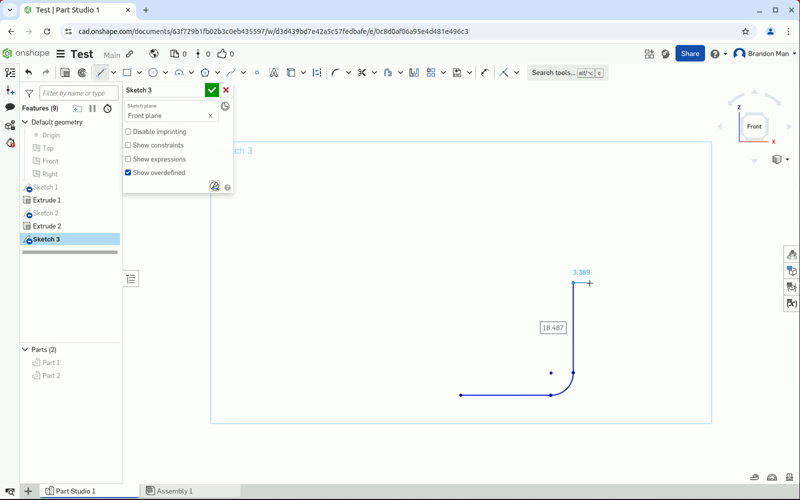
mouse_move(516, 282)
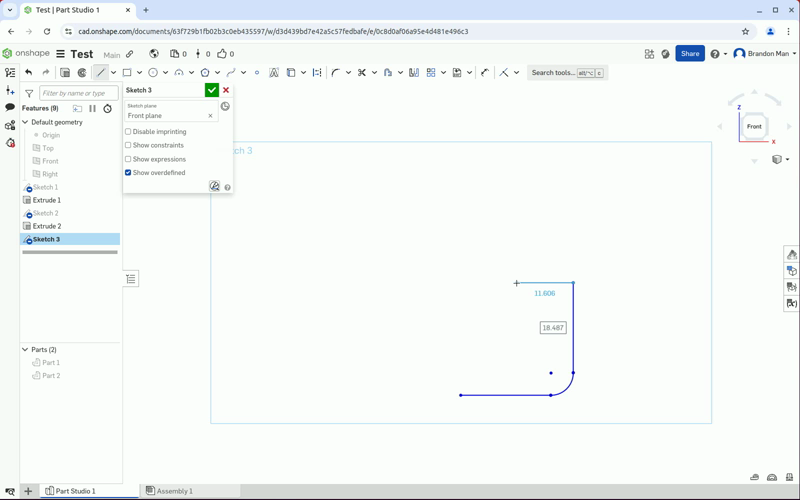
click(516, 282)
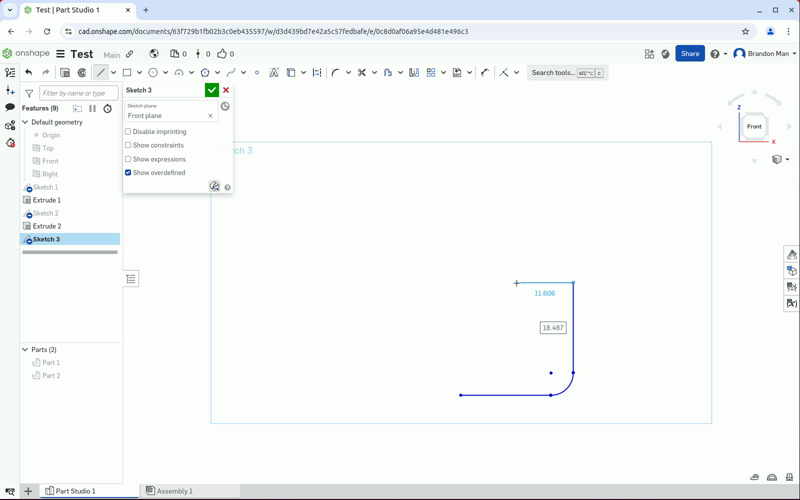
key_up(shift)
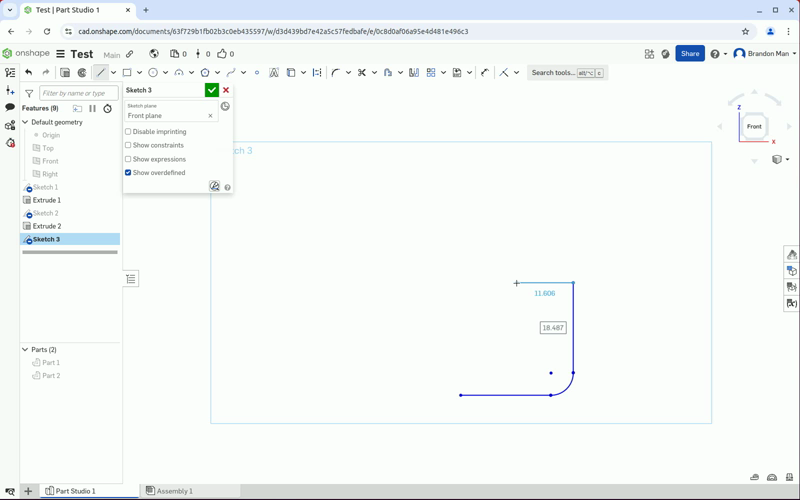
key_down(shift)
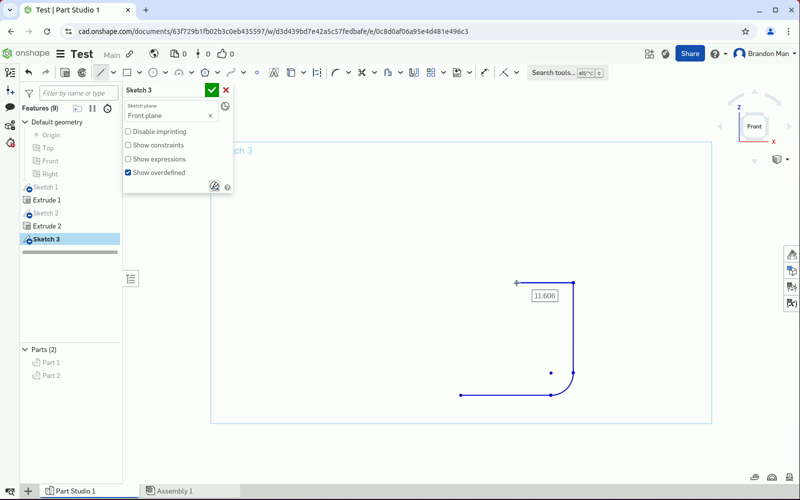
mouse_move(546, 282)
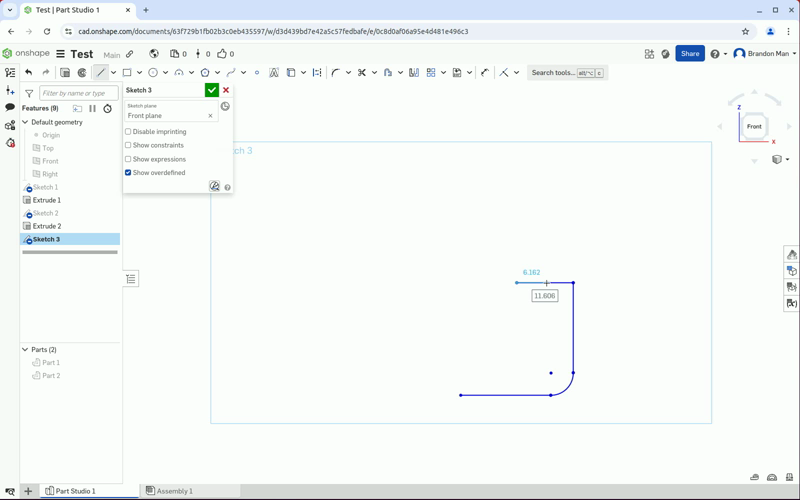
mouse_move(516, 319)
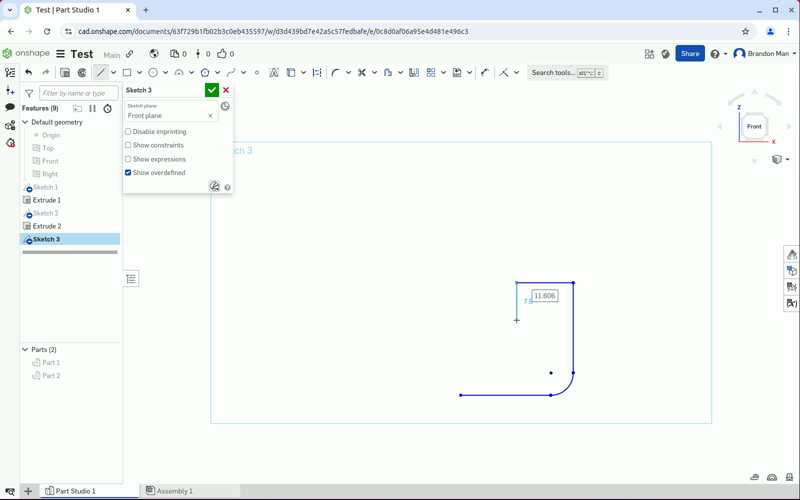
click(516, 319)
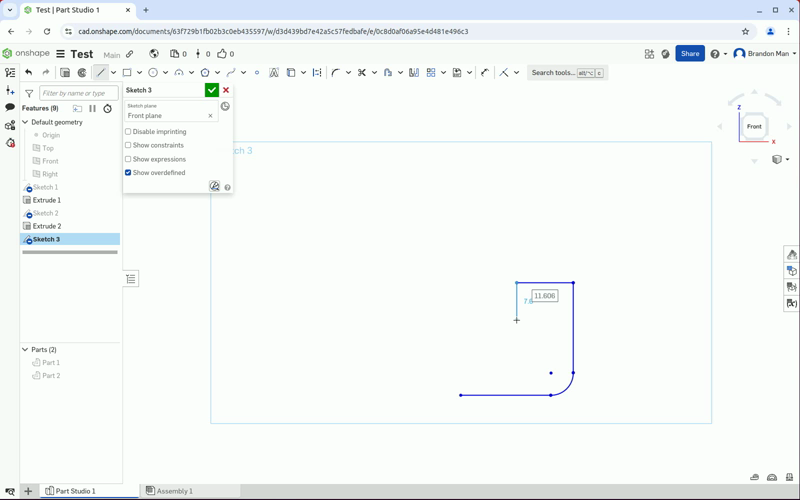
key_up(shift)
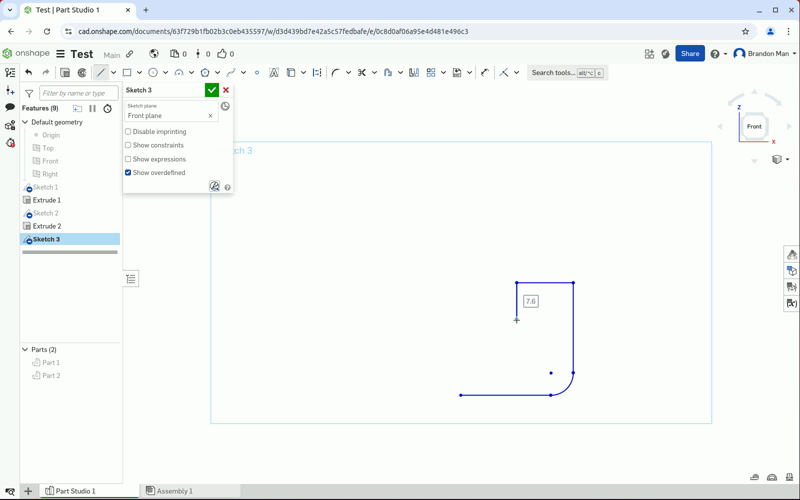
key_down(shift)
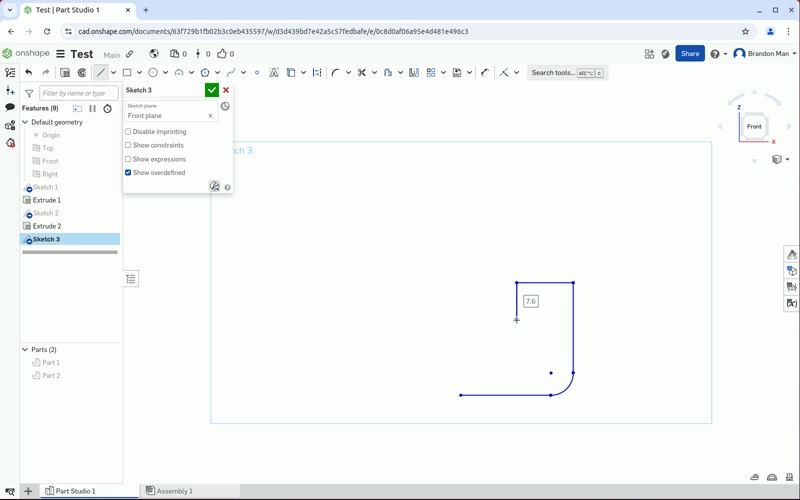
mouse_move(546, 319)
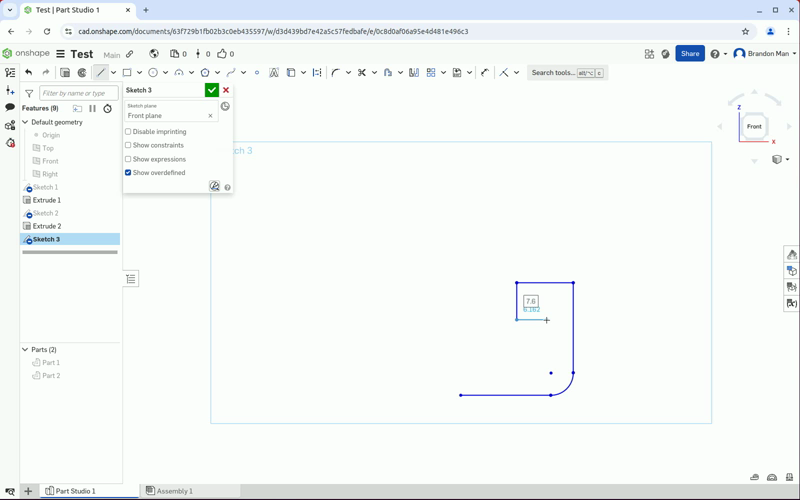
mouse_move(460, 319)
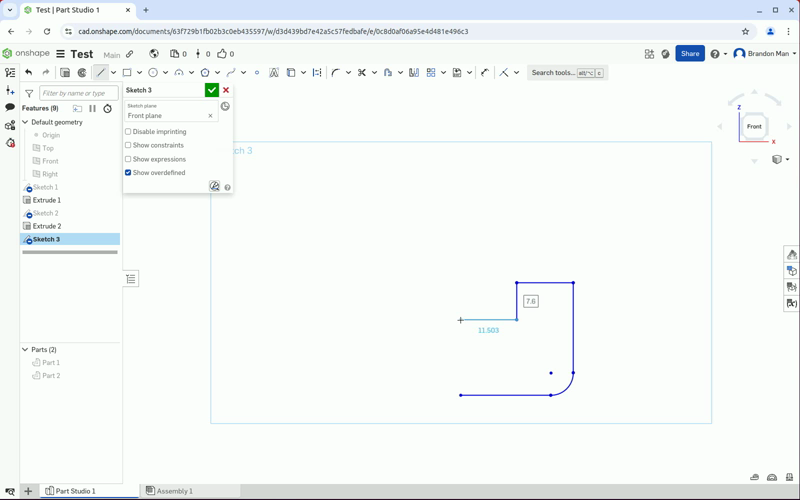
click(460, 319)
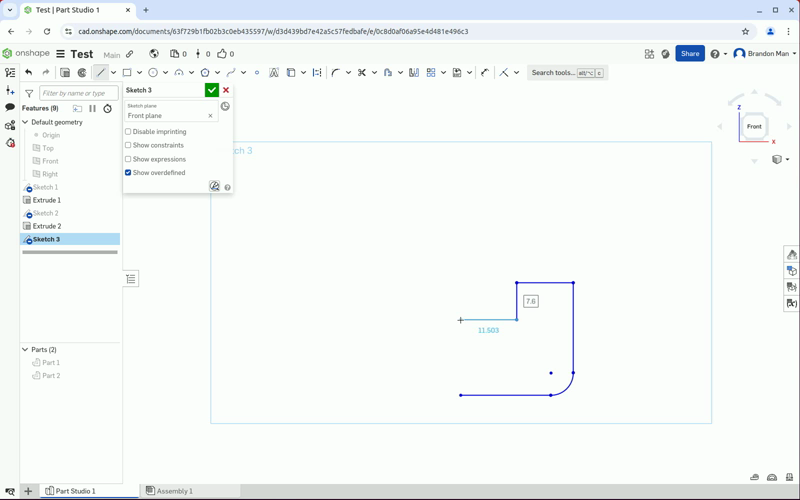
key_up(shift)
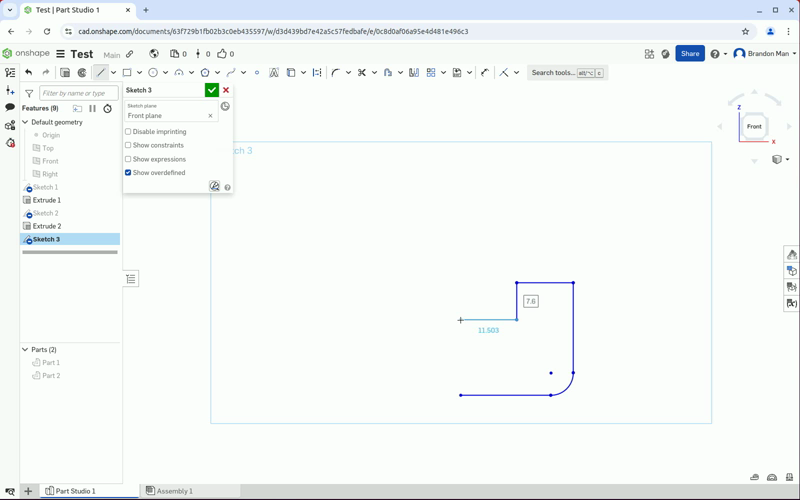
key_down(shift)
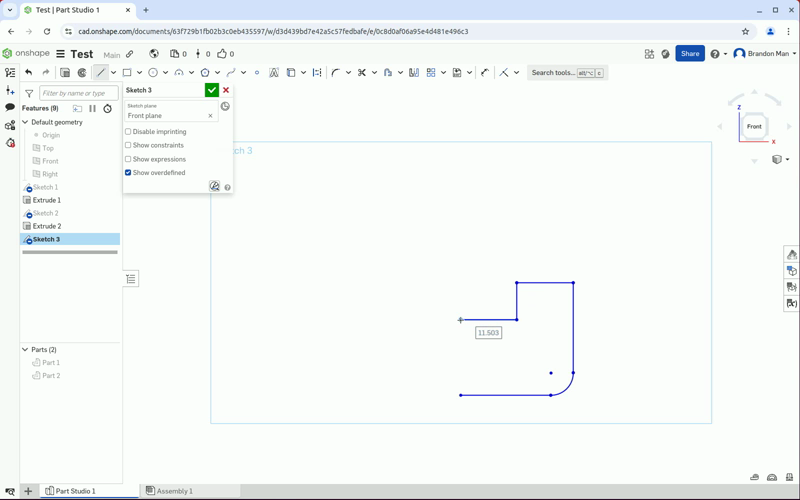
mouse_move(460, 395)
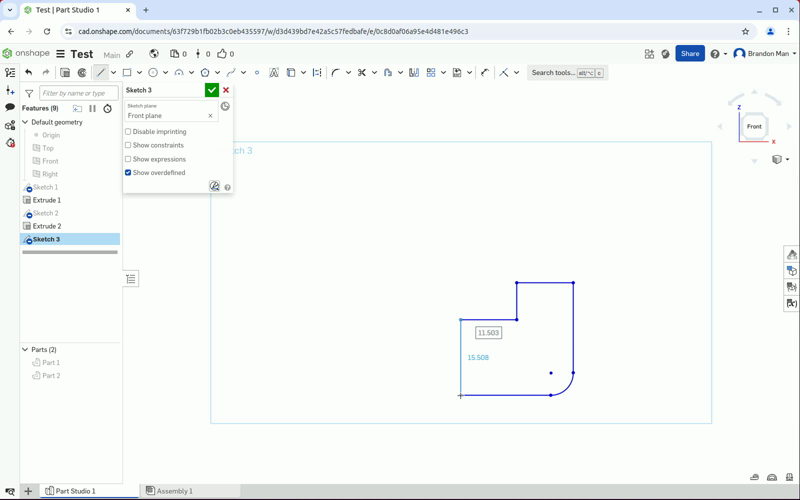
key_up(shift)
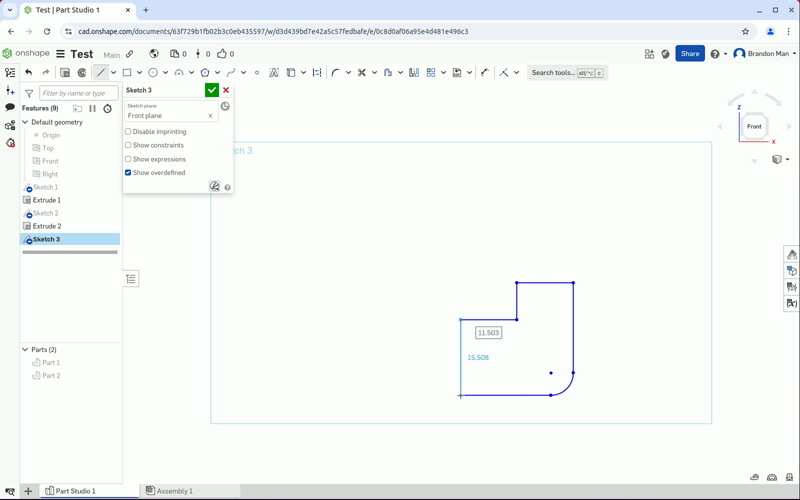
click(460, 395)
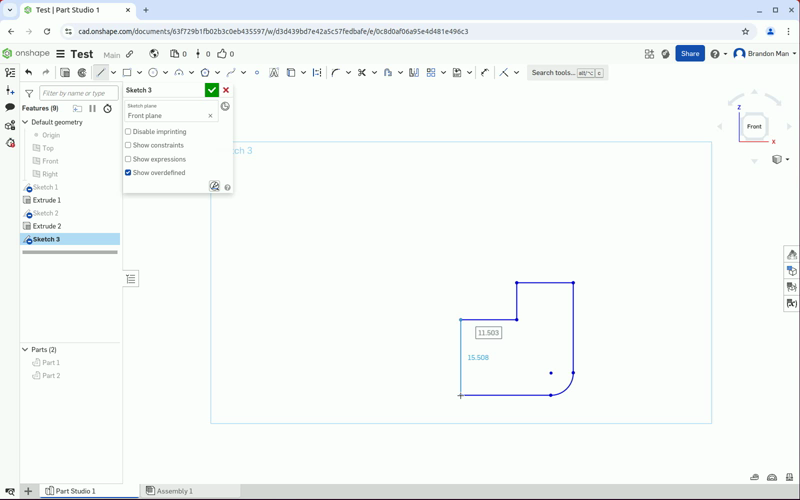
key(esc)
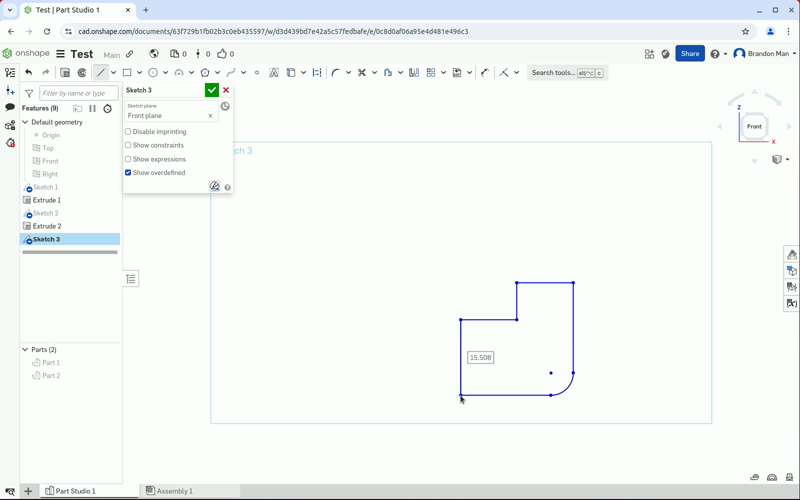
key(c)
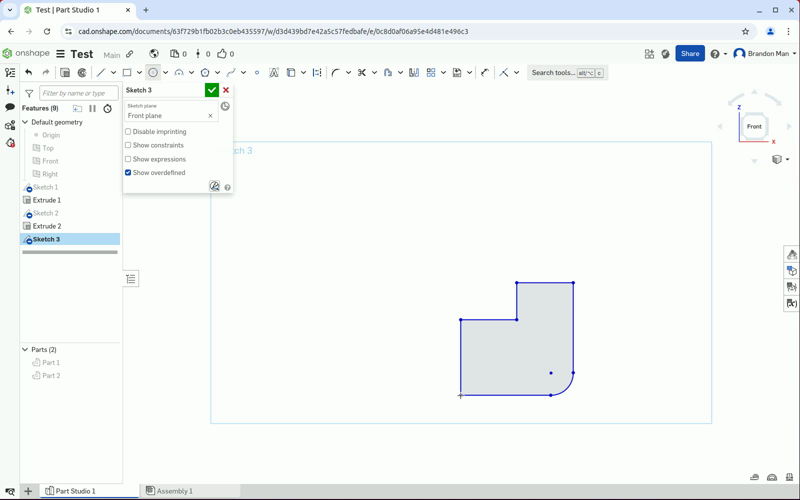
key_down(shift)
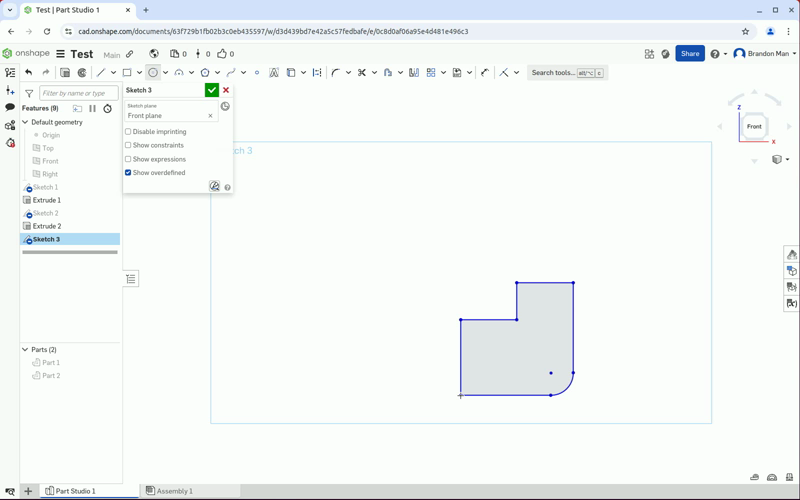
mouse_move(536, 358)
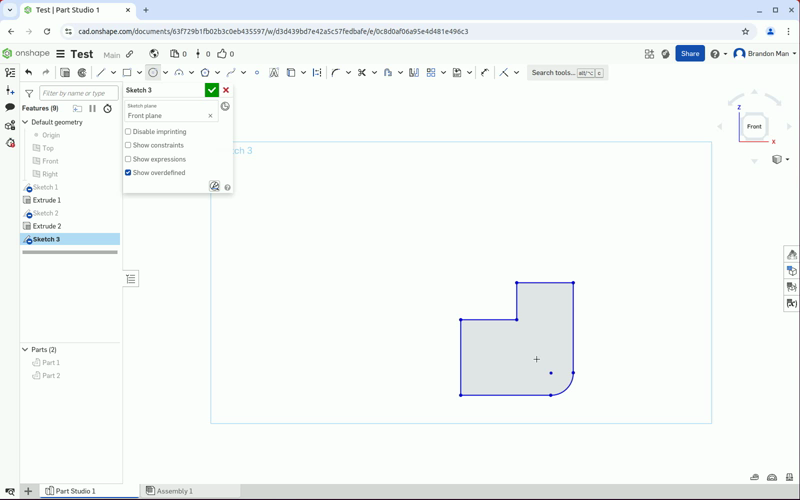
click(536, 358)
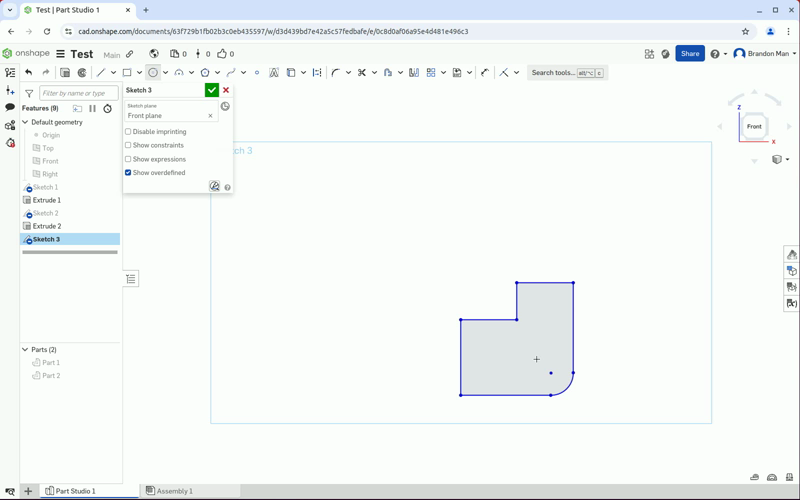
key_up(shift)
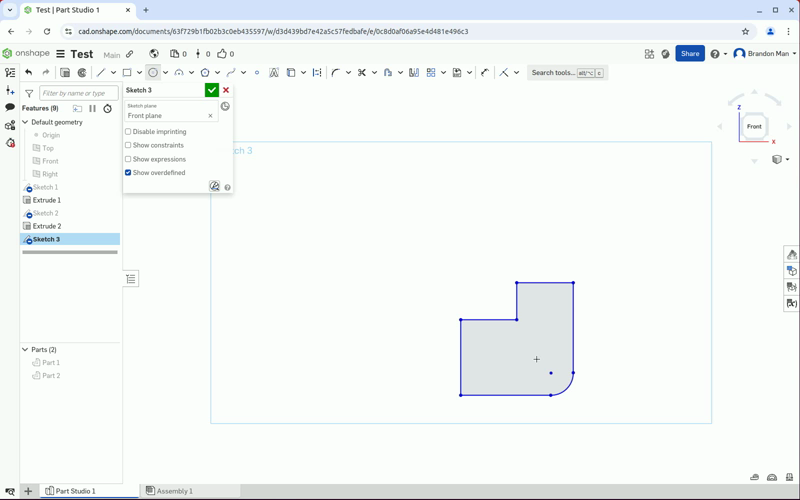
mouse_move(556, 358)
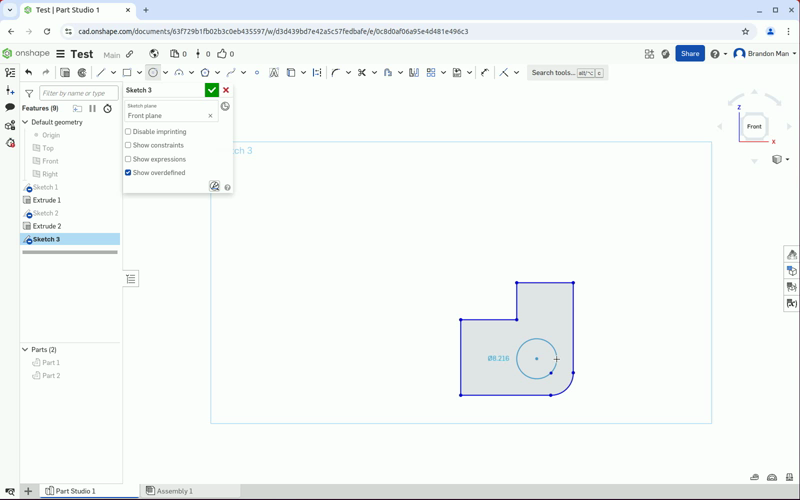
click(556, 358)
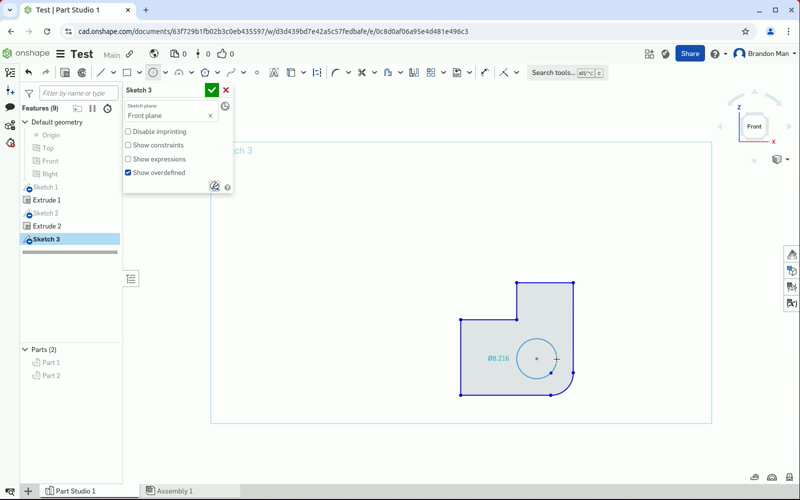
key(esc)
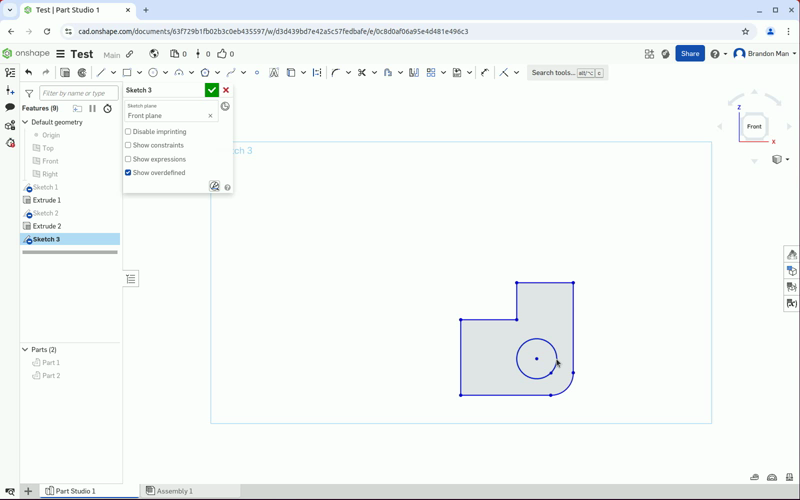
mouse_move(520, 385)
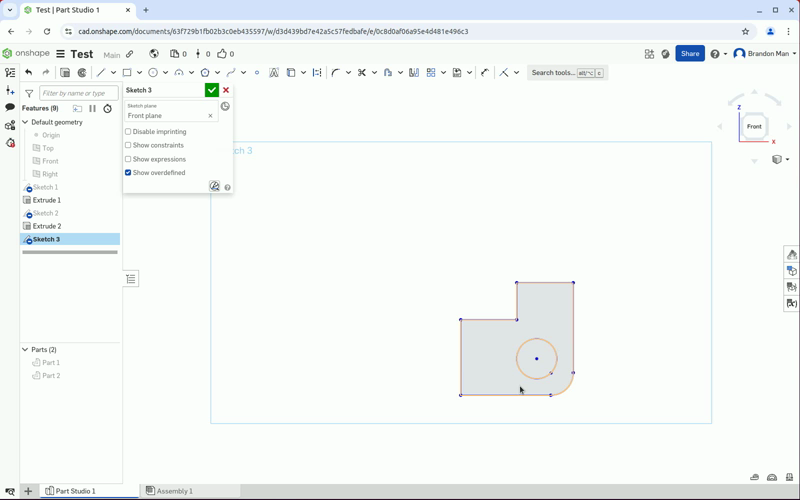
click(520, 385)
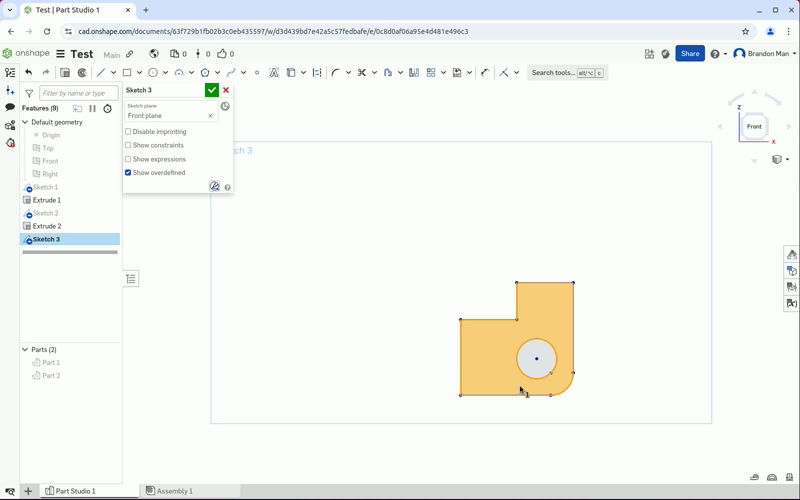
mouse_move(73, 352)
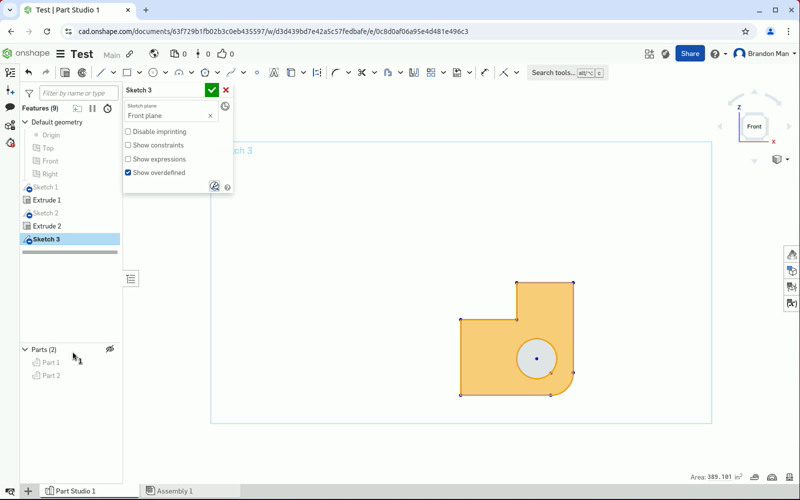
key(shift+y)
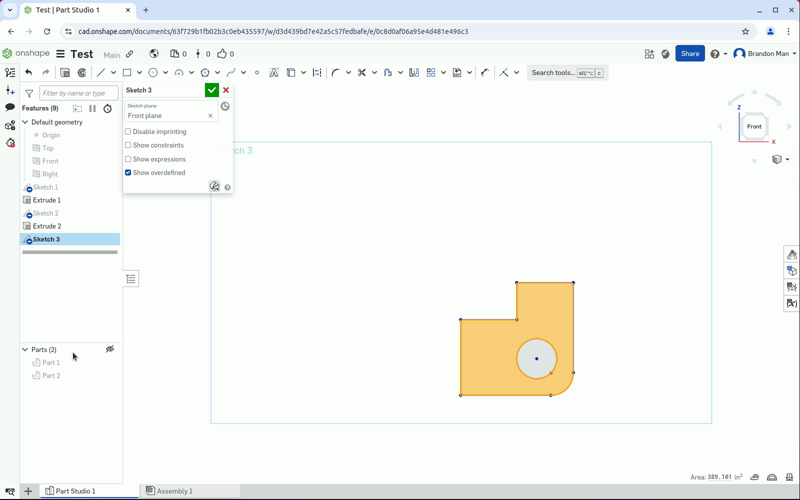
key(shift+e)
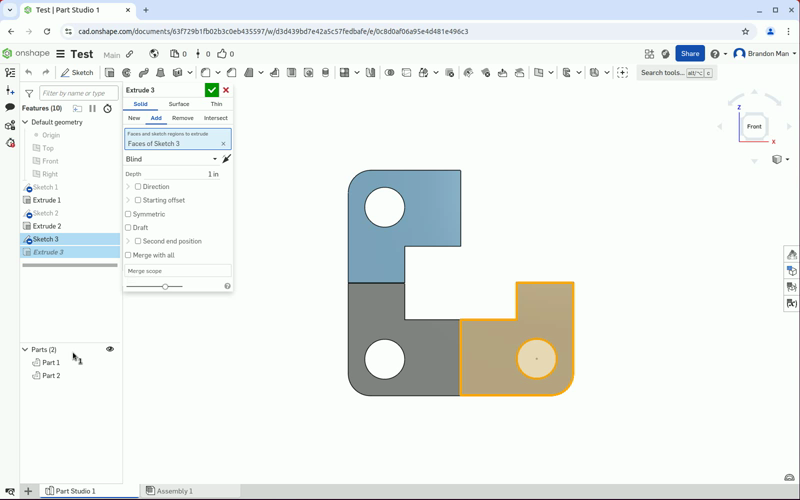
mouse_move(143, 106)
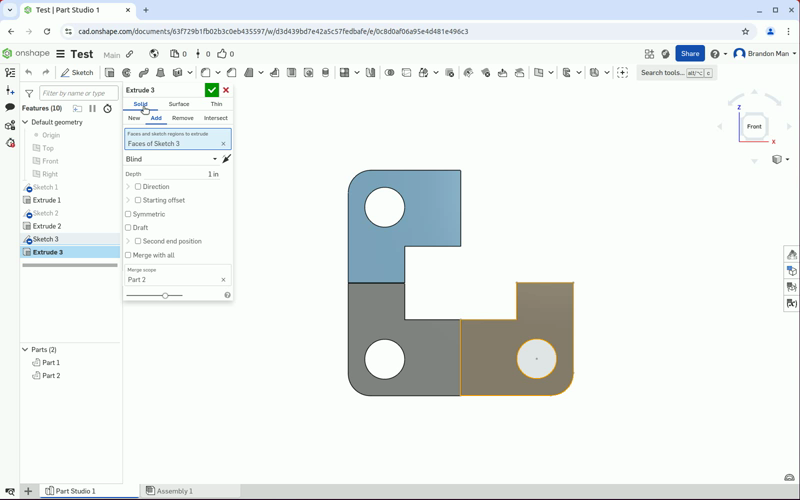
click(143, 106)
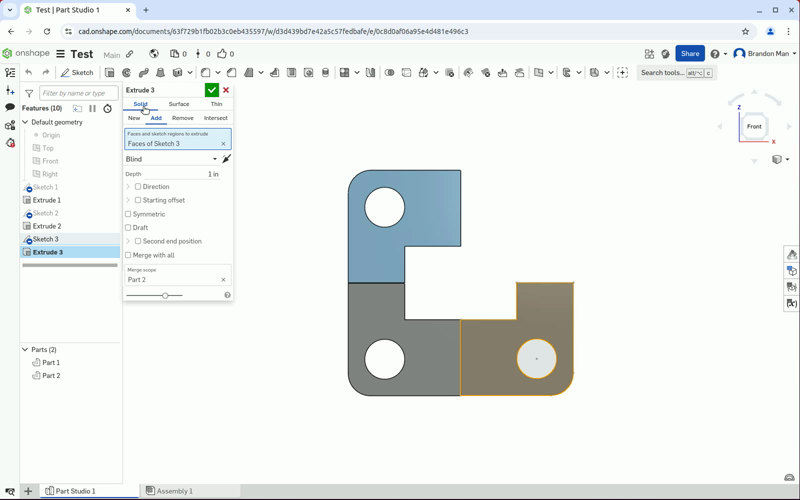
mouse_move(137, 120)
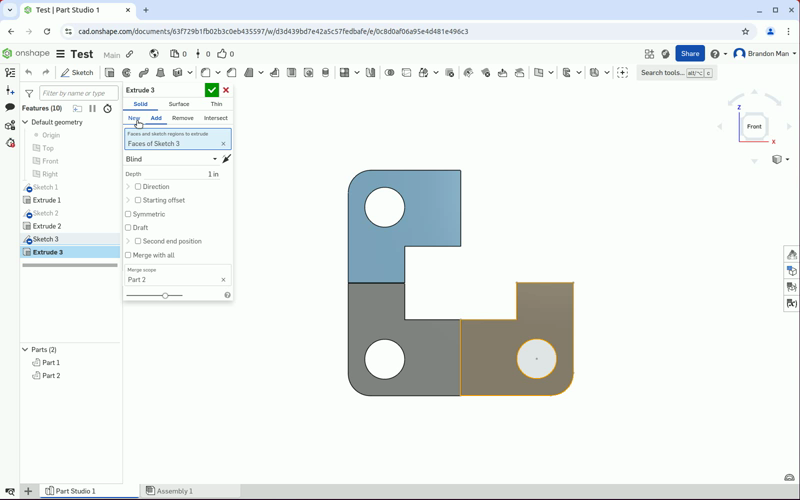
click(137, 120)
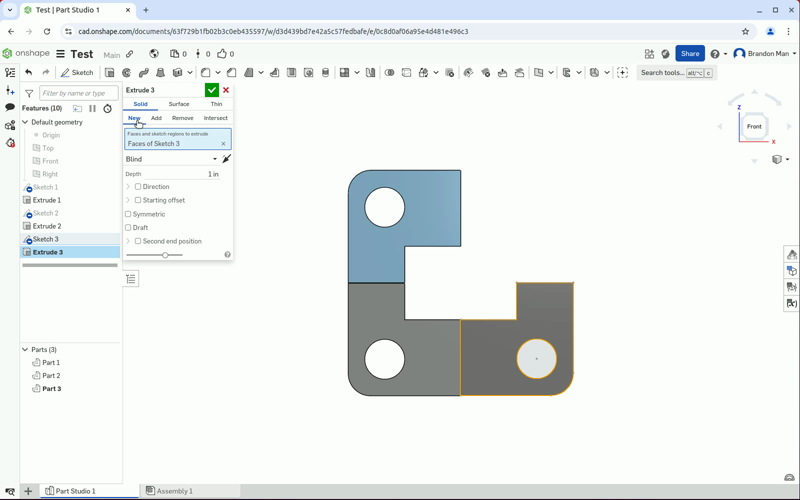
key(tab, 4)
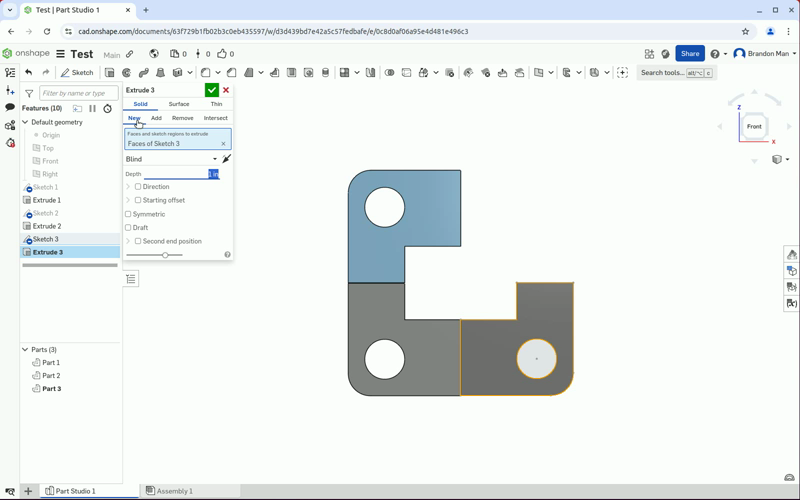
text(3.851)
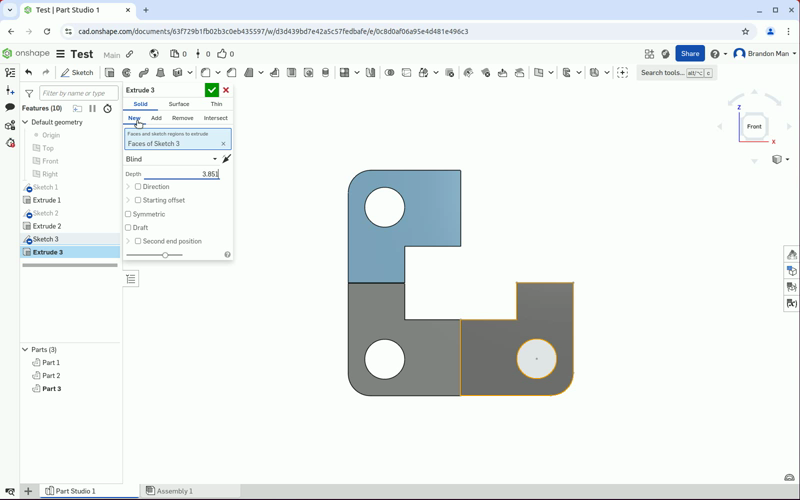
key(enter)
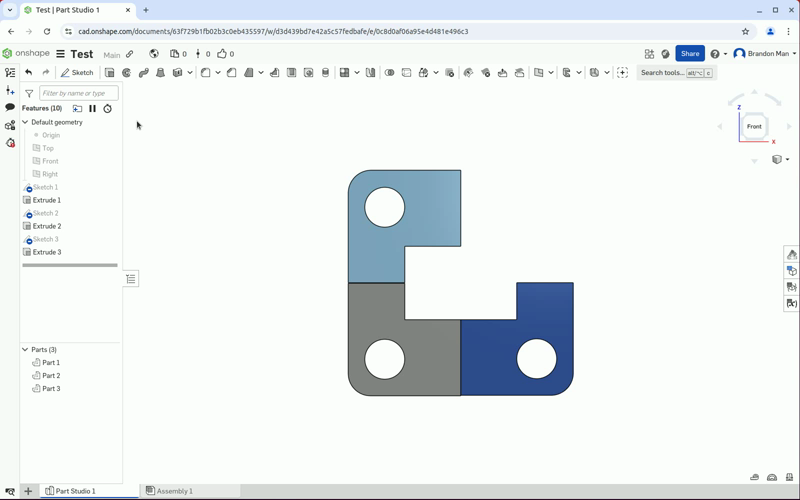
key(shift+h)
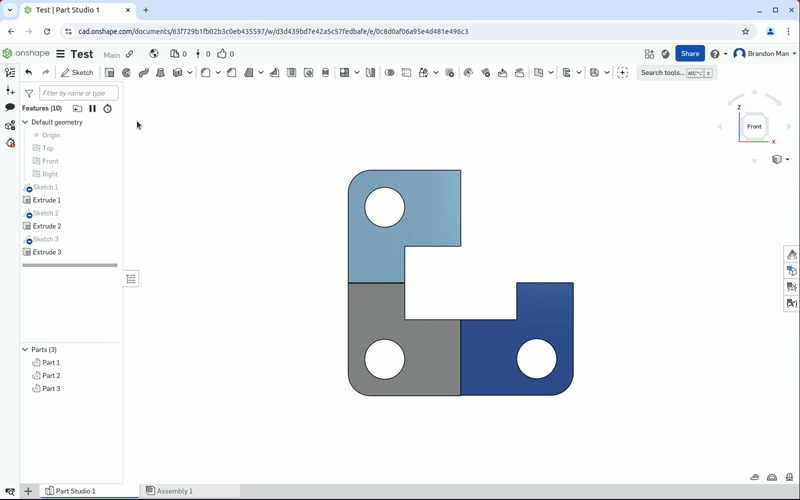
key(shift+h)
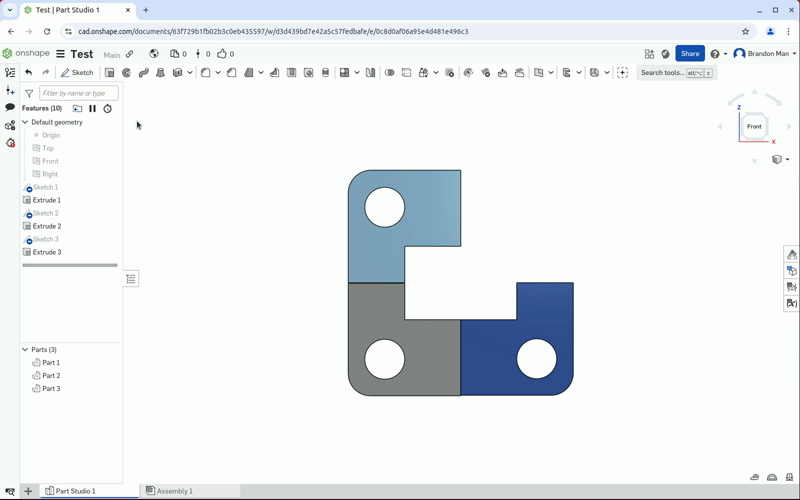
mouse_move(73, 189)
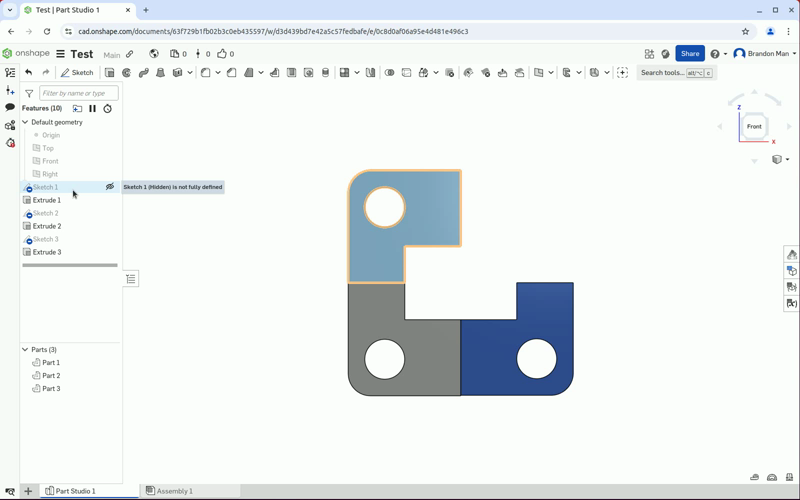
click(73, 189)
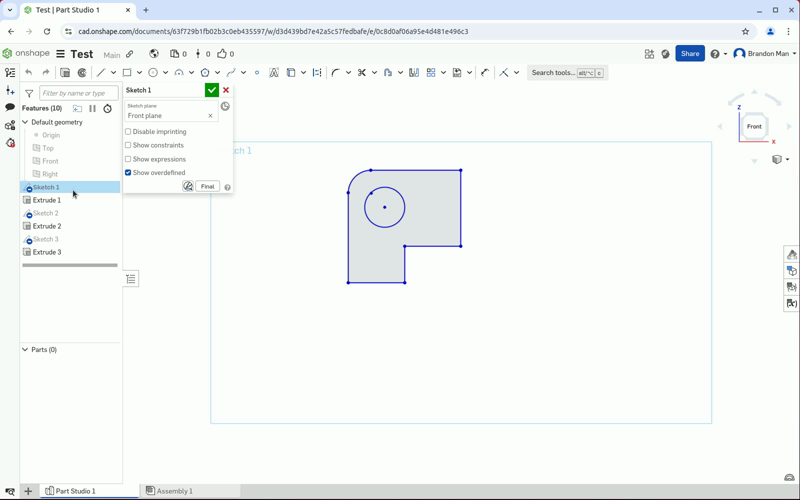
mouse_move(229, 92)
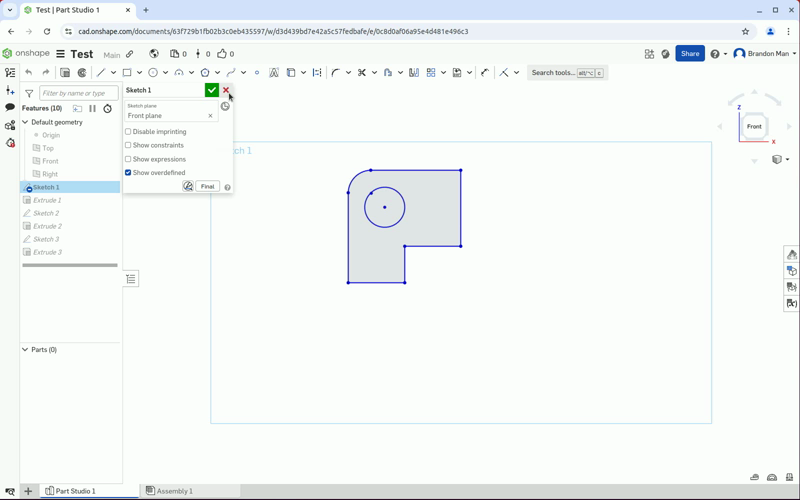
click(229, 92)
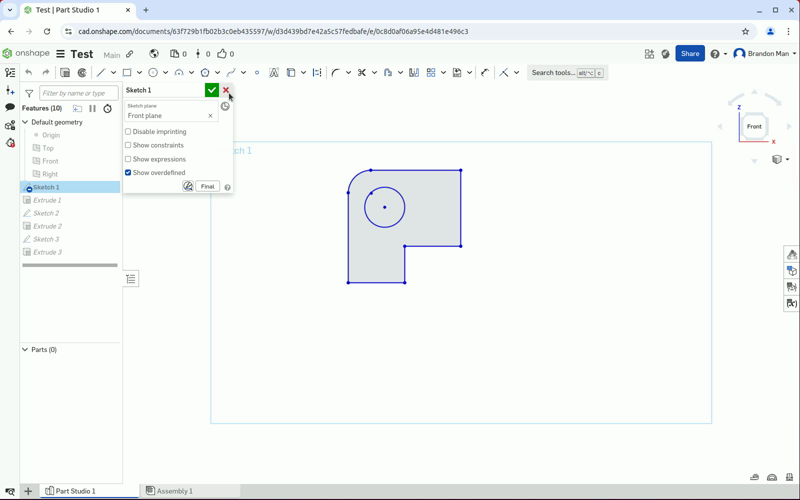
key(shift+s)
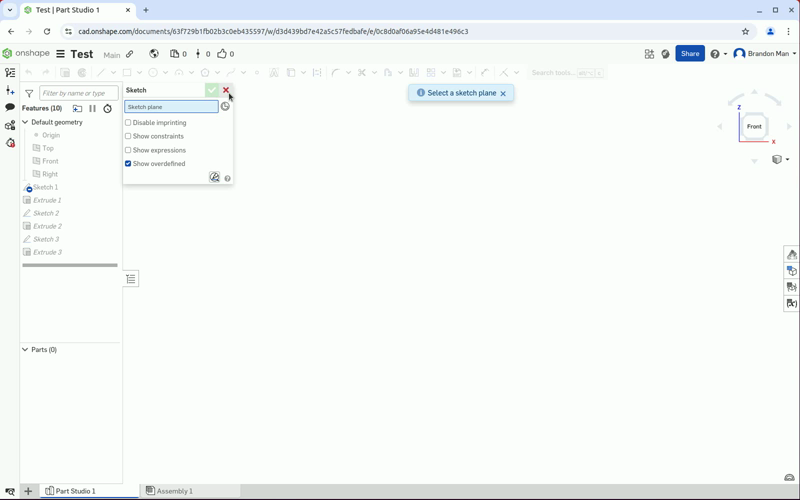
mouse_move(73, 163)
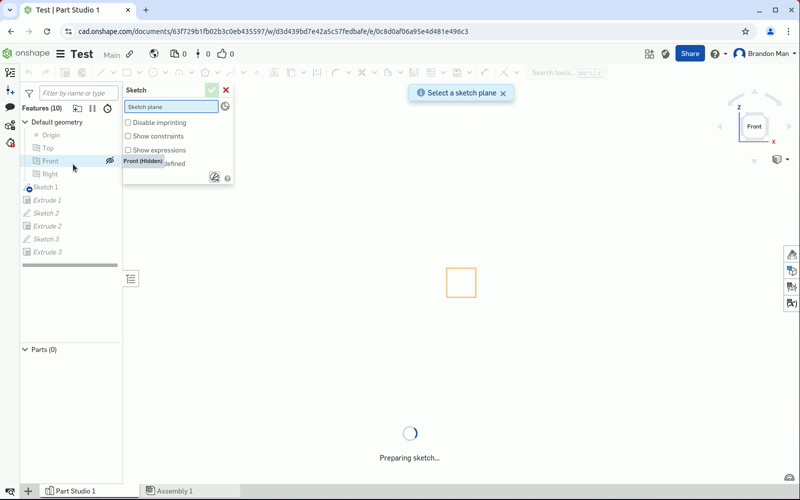
click(73, 163)
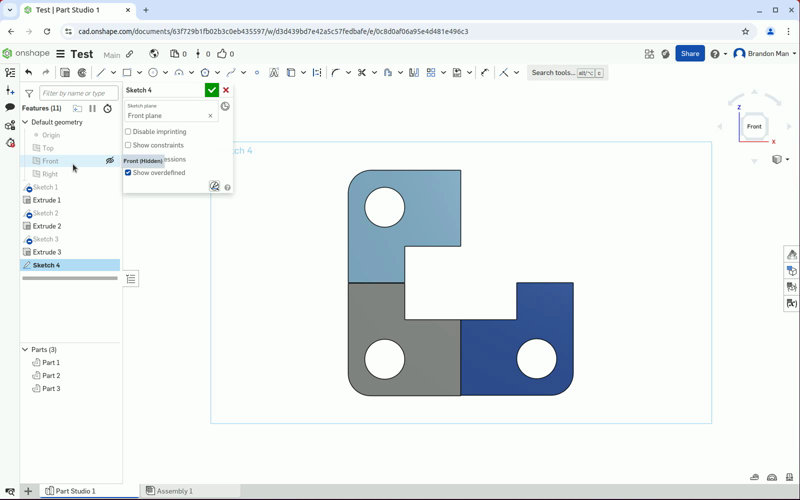
mouse_move(73, 352)
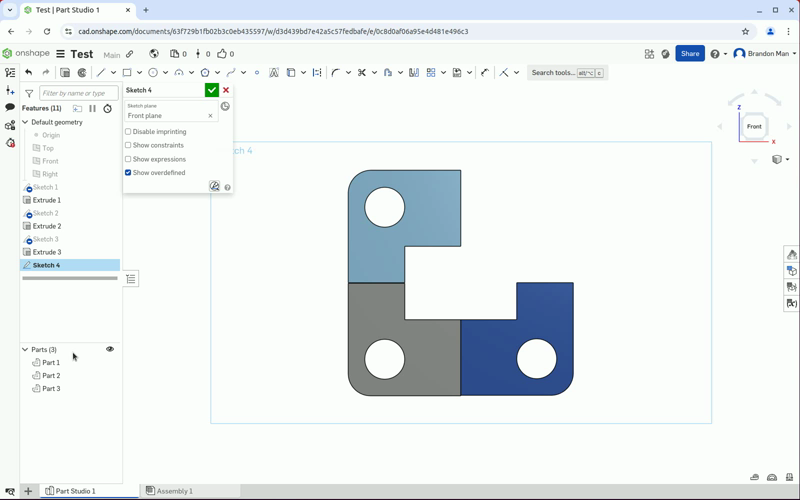
key(y)
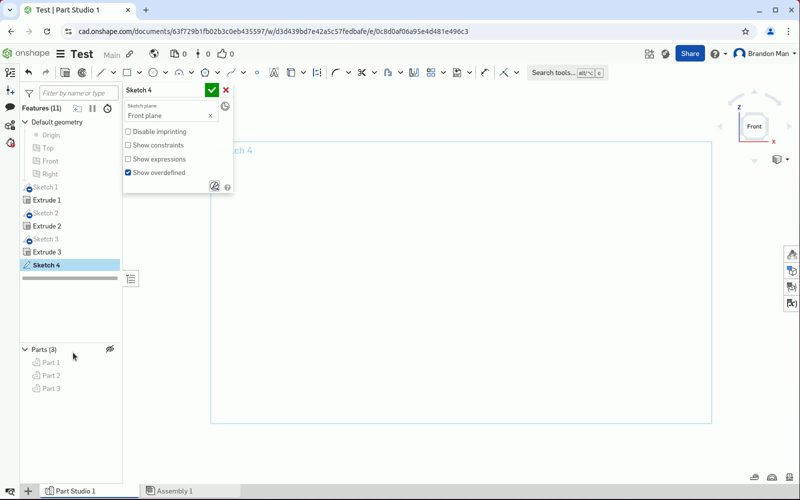
key(l)
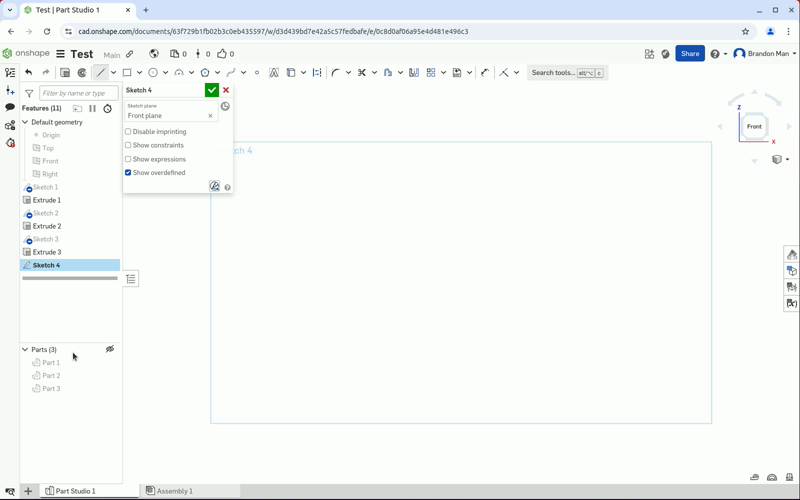
key_down(shift)
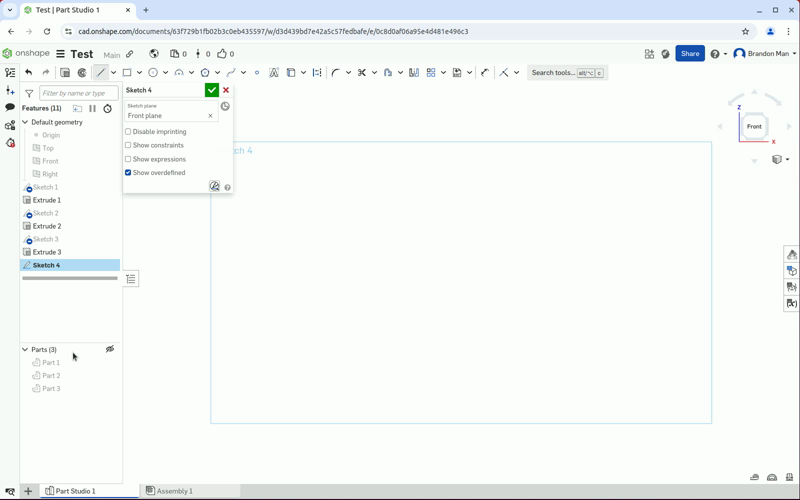
mouse_move(460, 246)
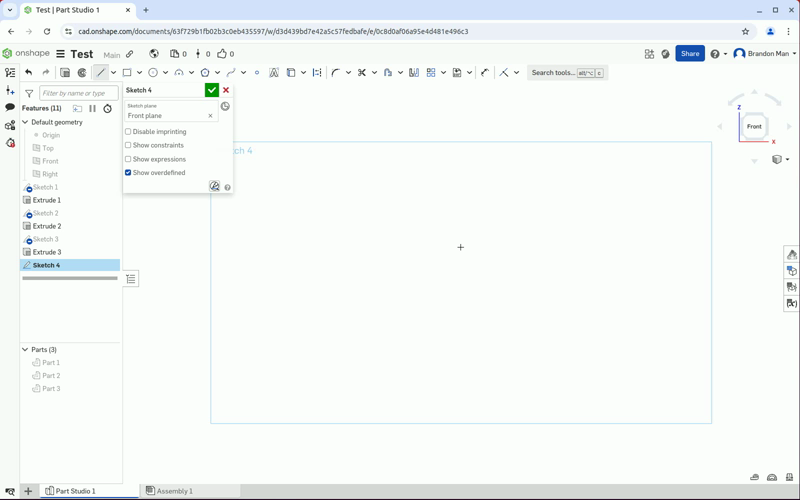
click(460, 246)
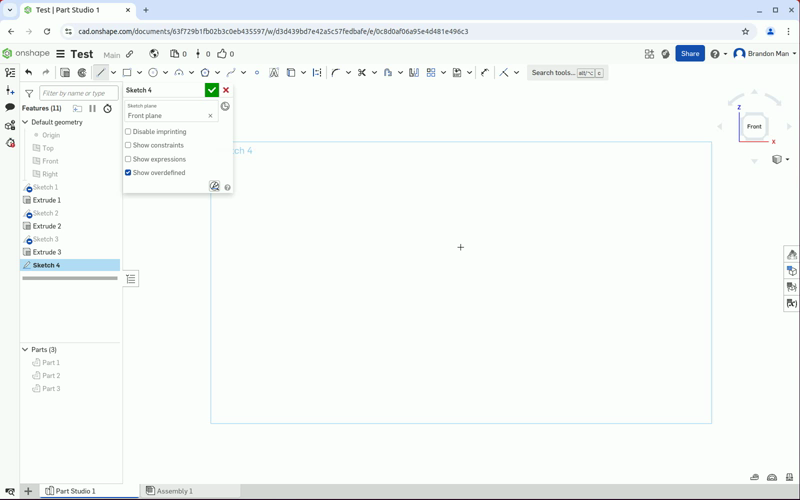
key_up(shift)
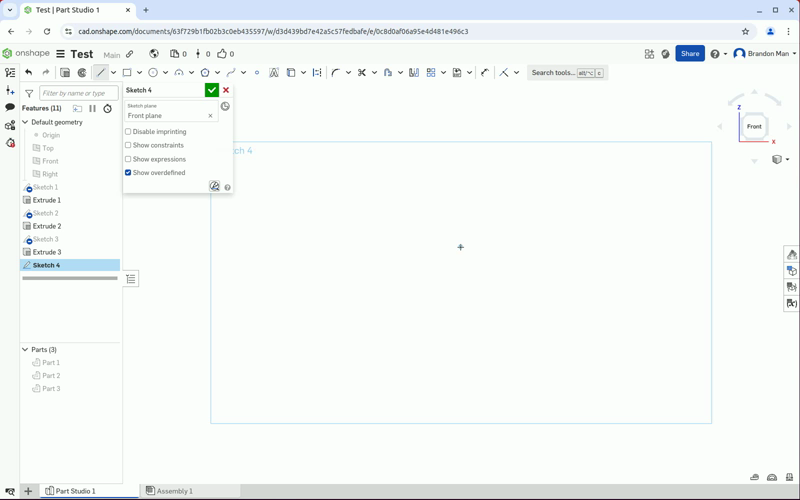
key_down(shift)
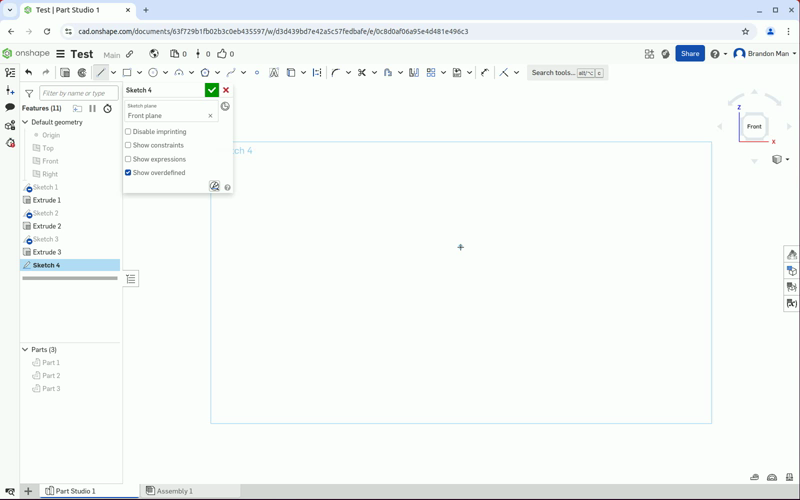
mouse_move(490, 246)
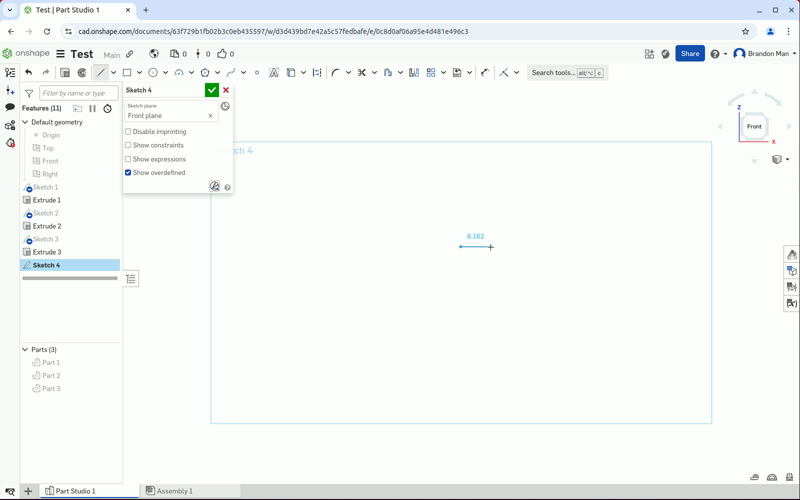
mouse_move(516, 246)
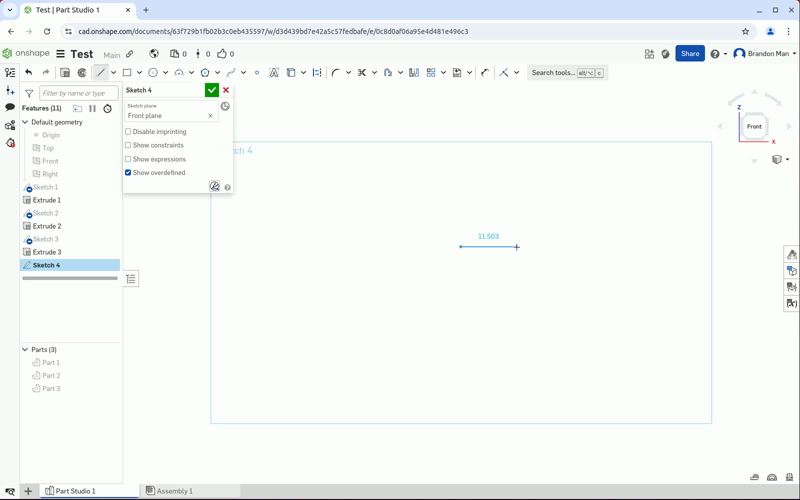
click(516, 246)
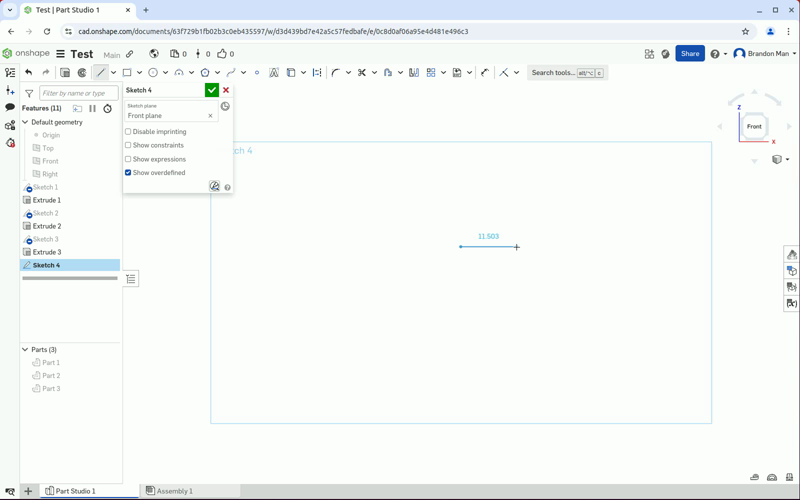
key_up(shift)
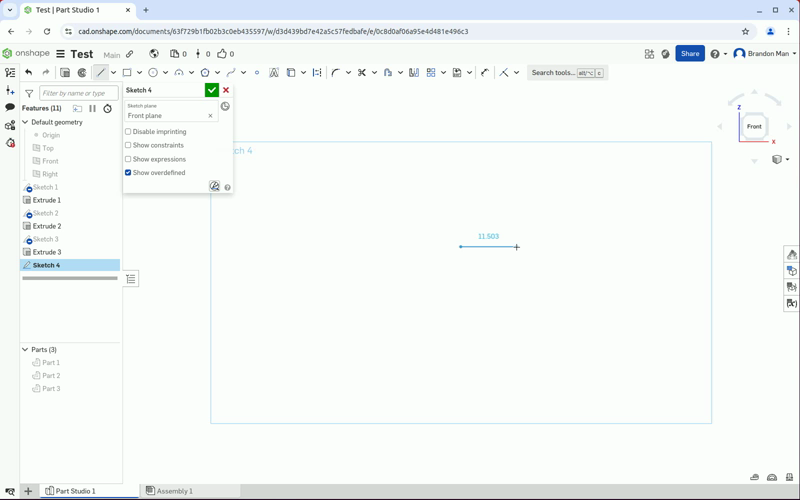
key_down(shift)
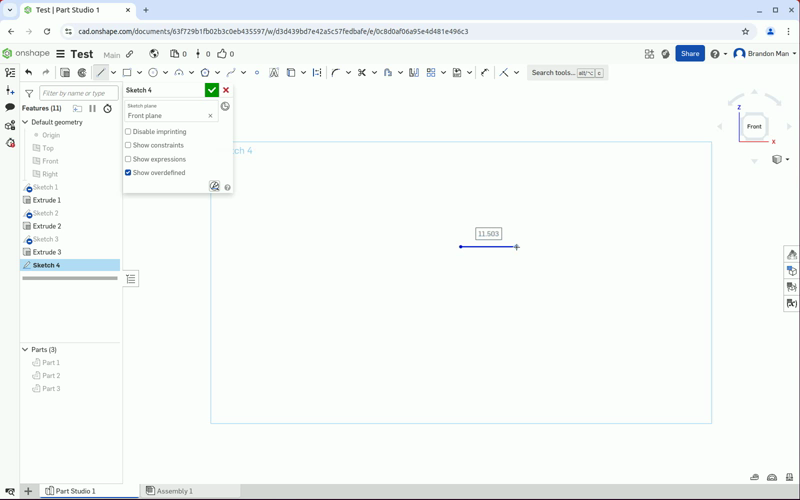
mouse_move(546, 246)
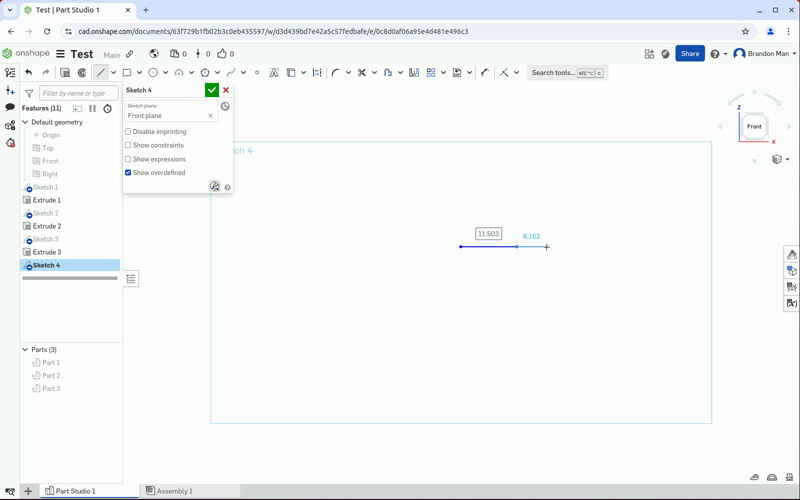
mouse_move(516, 283)
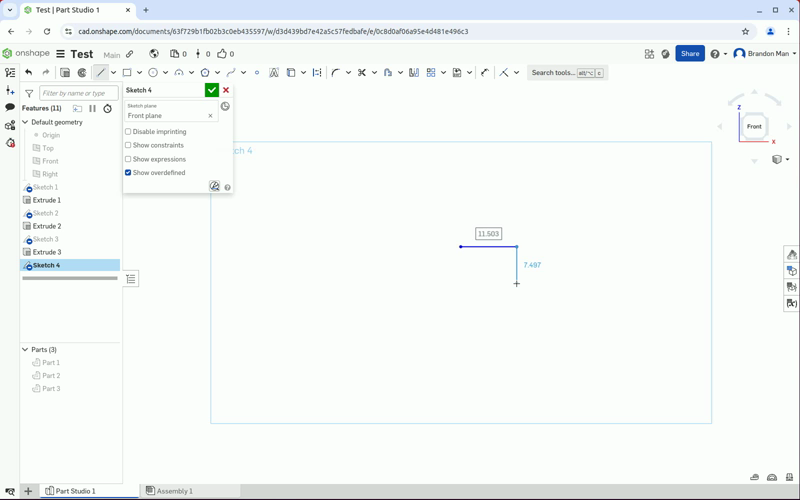
click(516, 283)
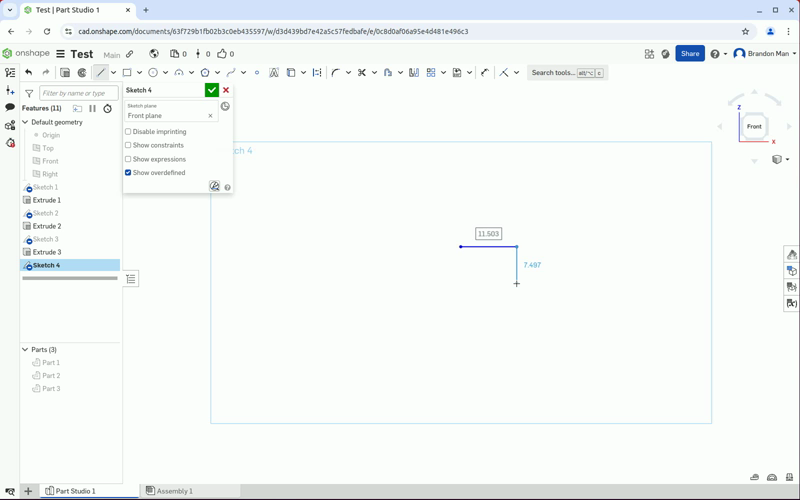
key_up(shift)
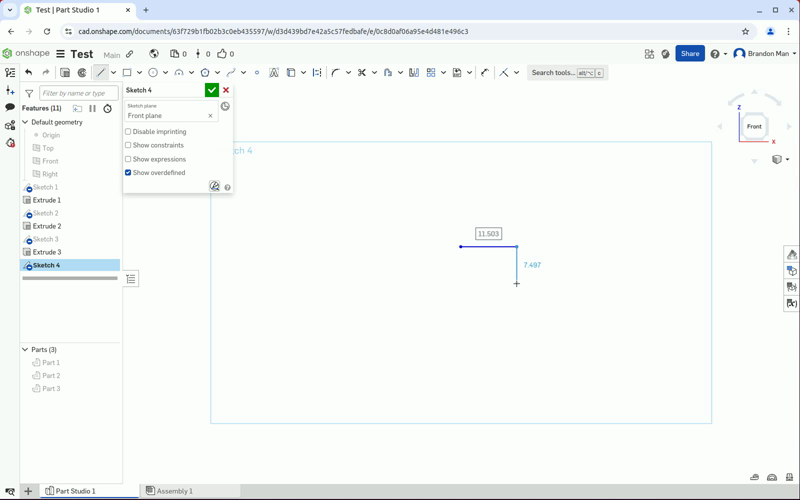
key_down(shift)
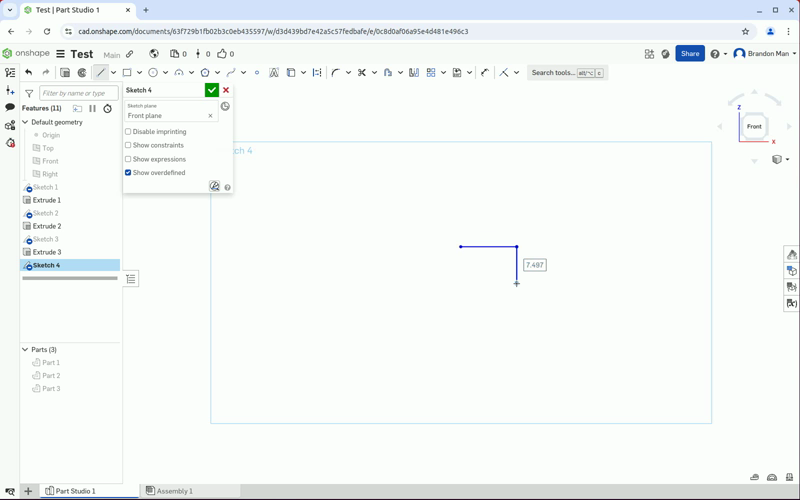
mouse_move(546, 283)
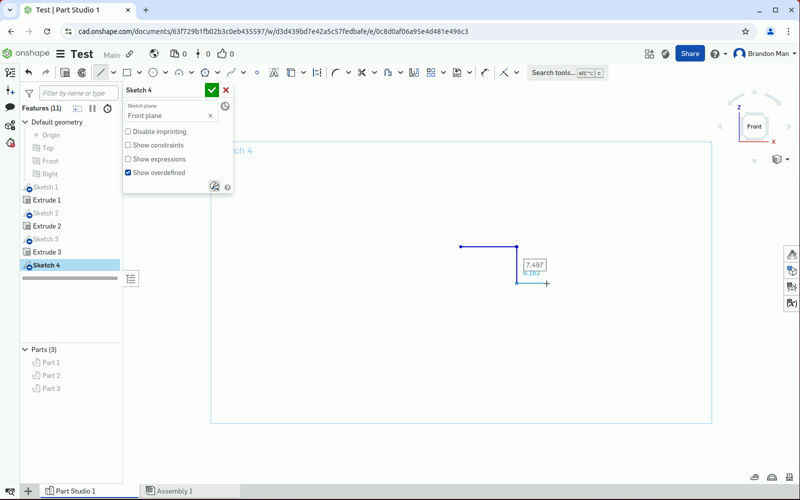
mouse_move(573, 283)
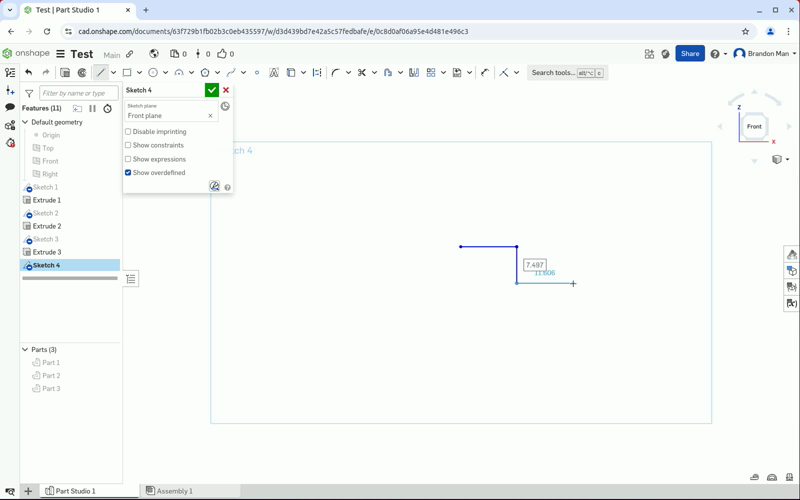
click(573, 283)
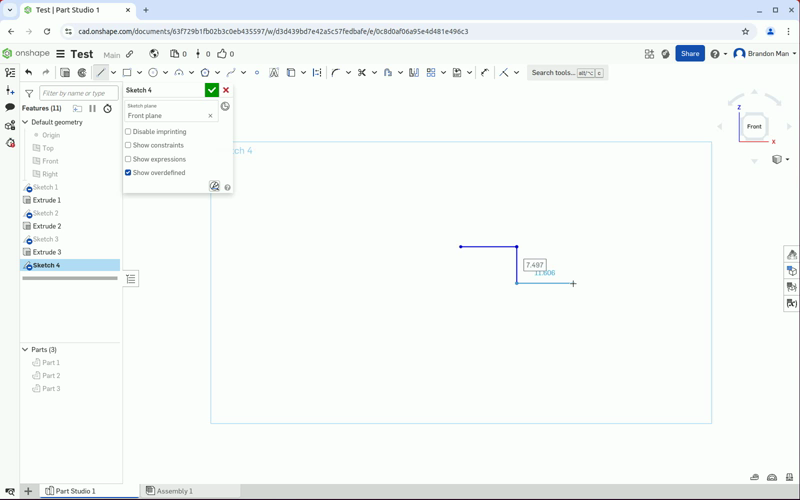
key_up(shift)
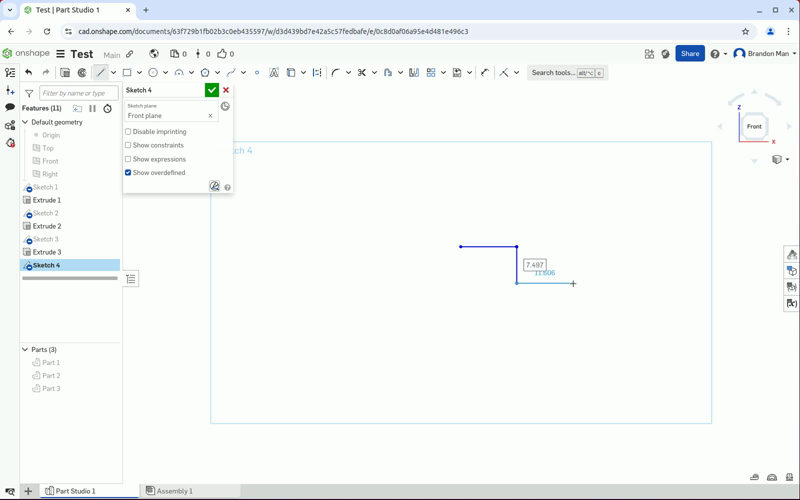
key_down(shift)
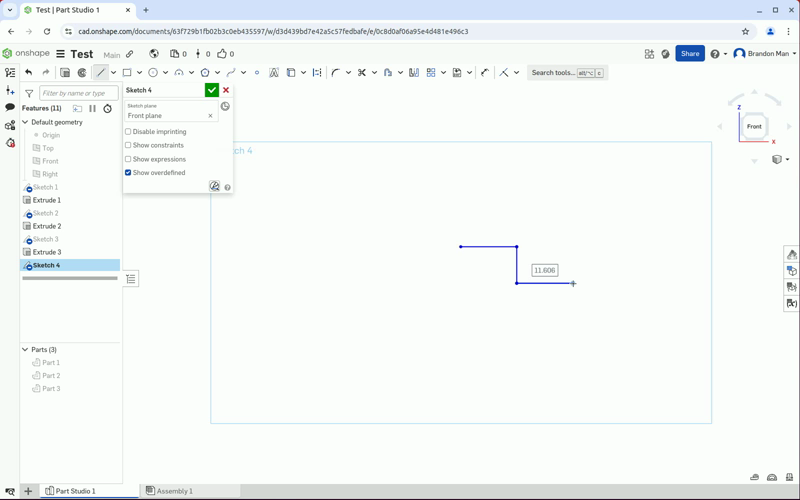
mouse_move(573, 193)
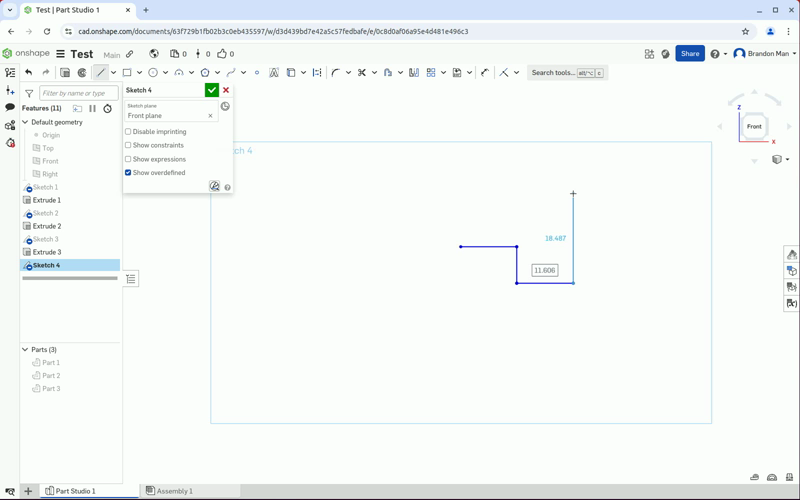
click(573, 193)
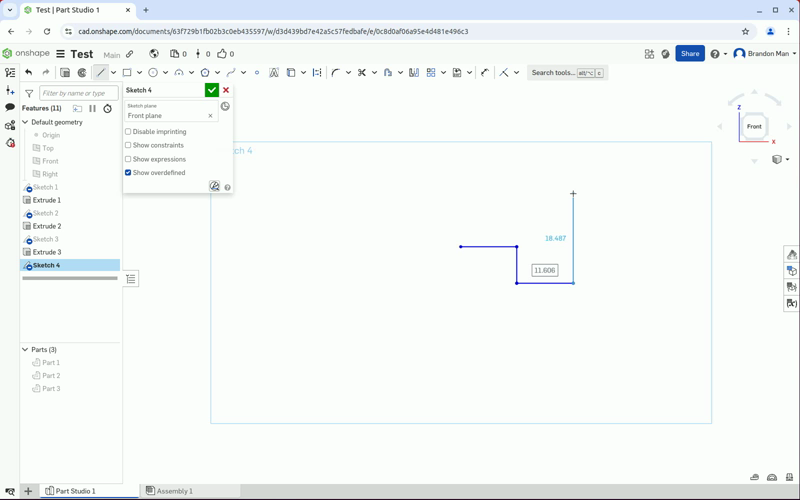
key_up(shift)
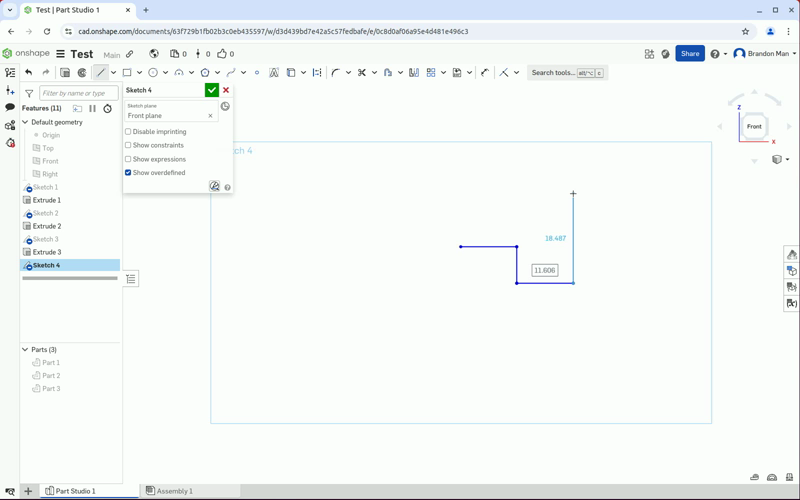
key(esc)
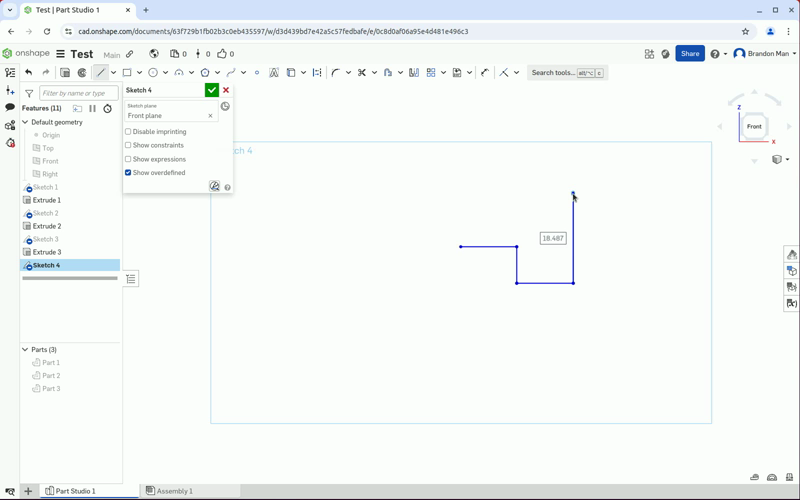
key(a)
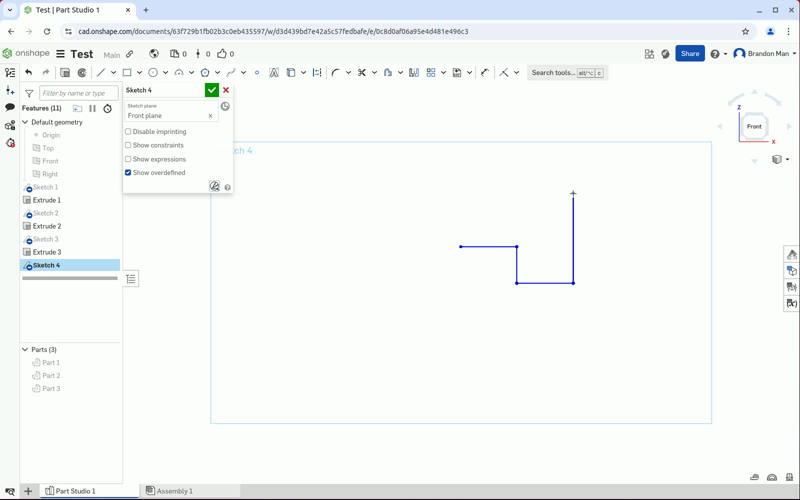
mouse_move(573, 193)
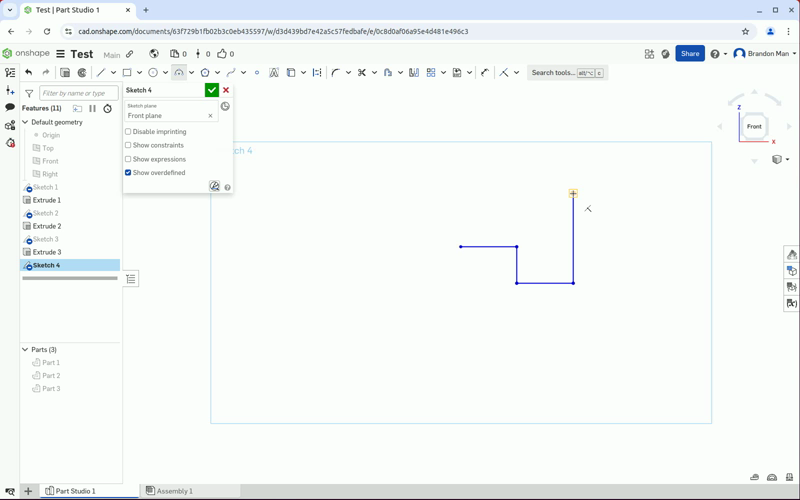
click(573, 193)
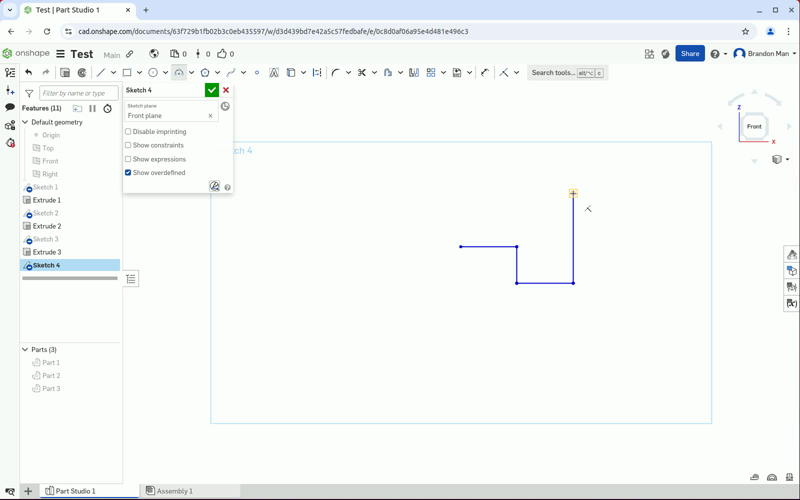
key_down(shift)
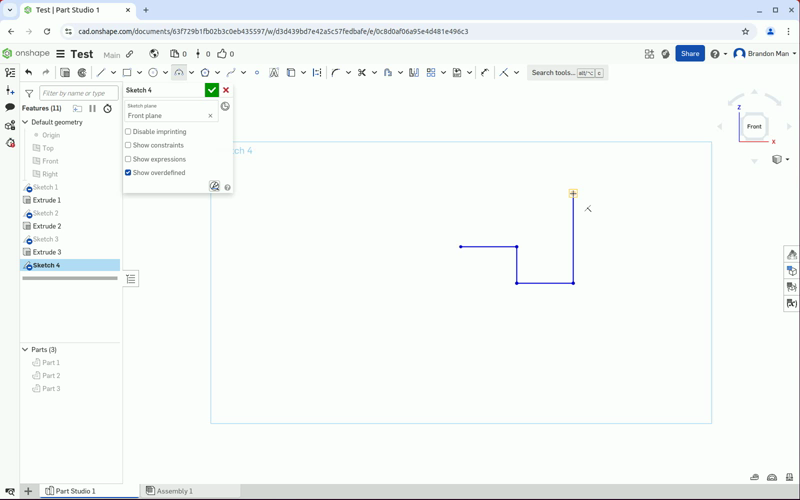
mouse_move(550, 170)
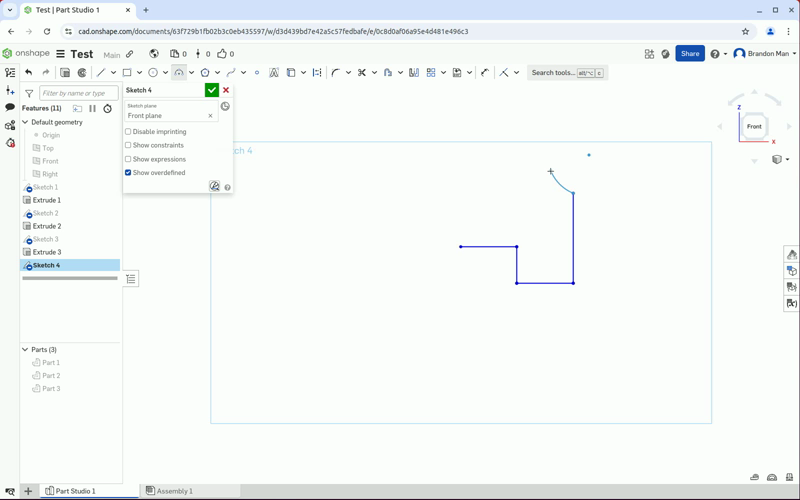
click(550, 170)
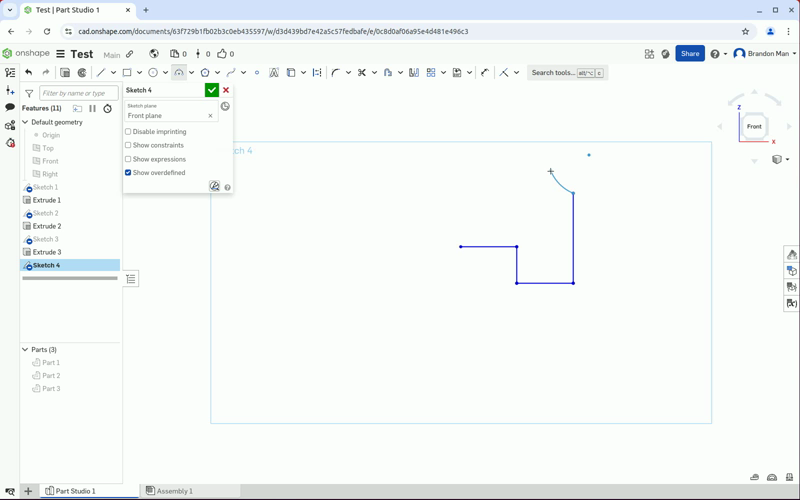
mouse_move(566, 177)
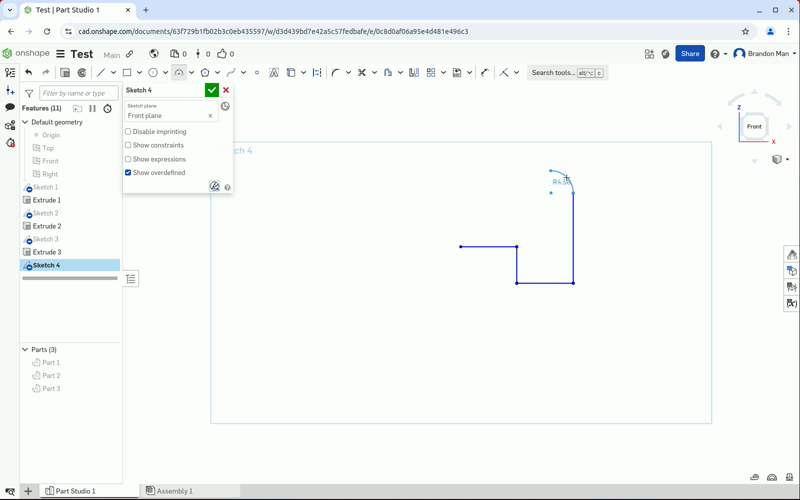
click(566, 177)
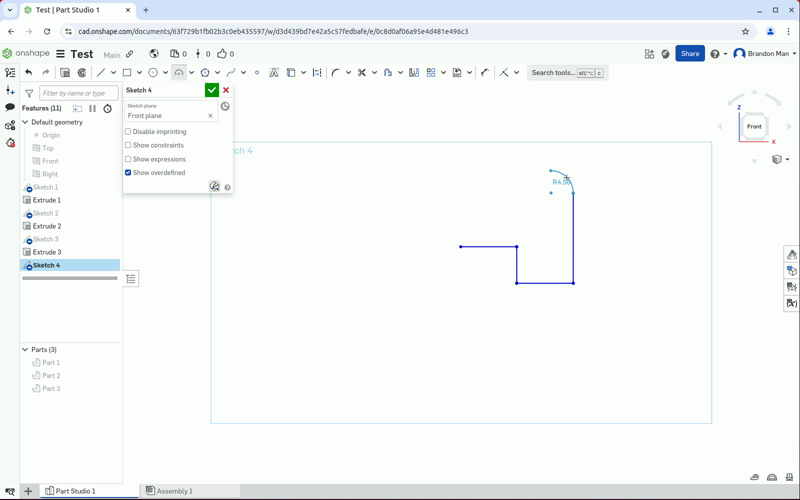
key_up(shift)
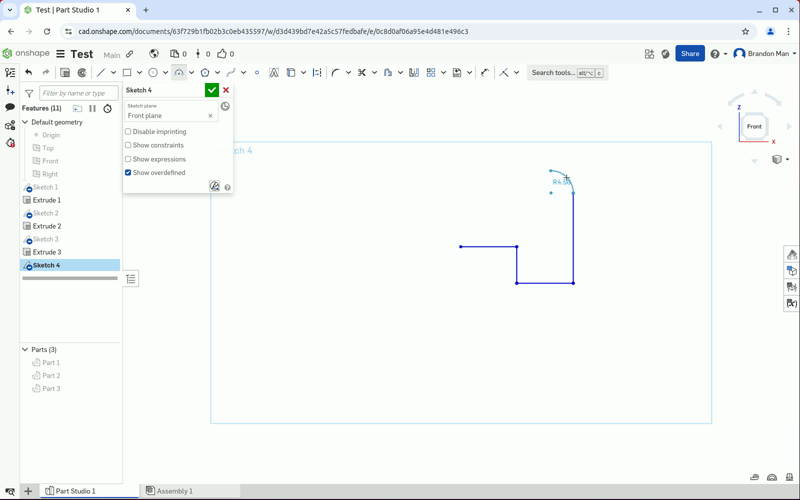
key(esc)
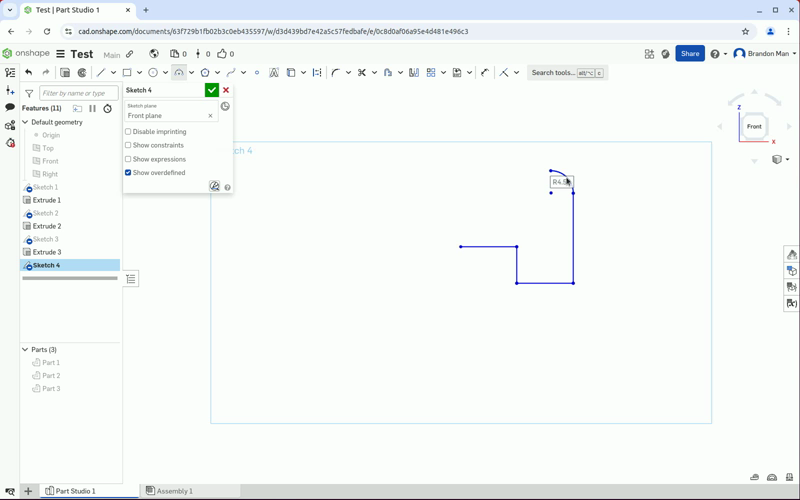
key(l)
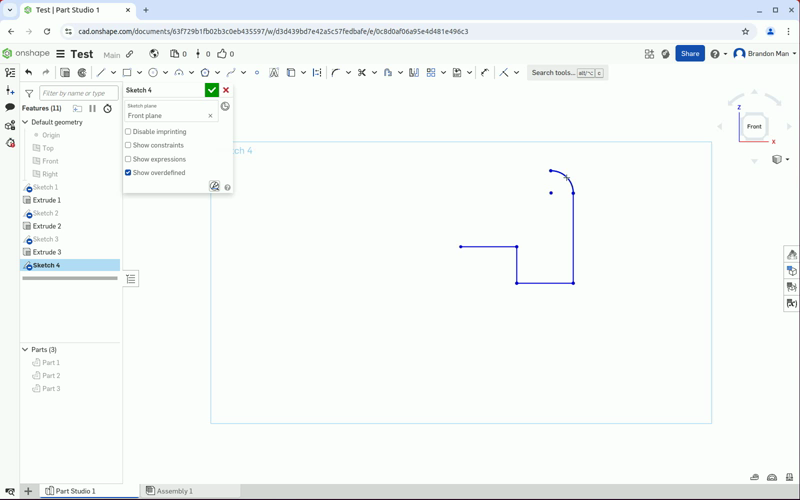
mouse_move(550, 170)
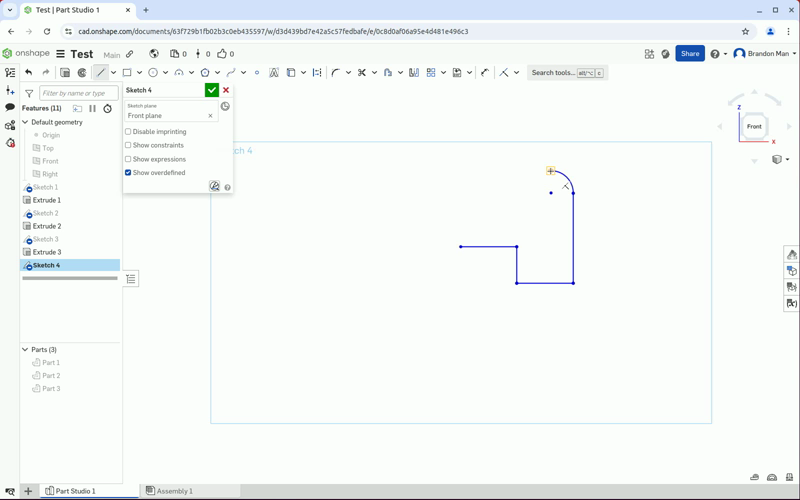
click(550, 170)
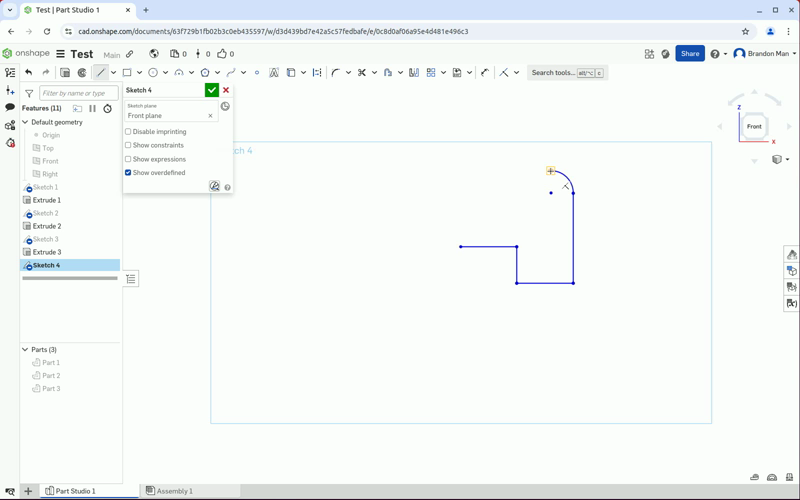
key_down(shift)
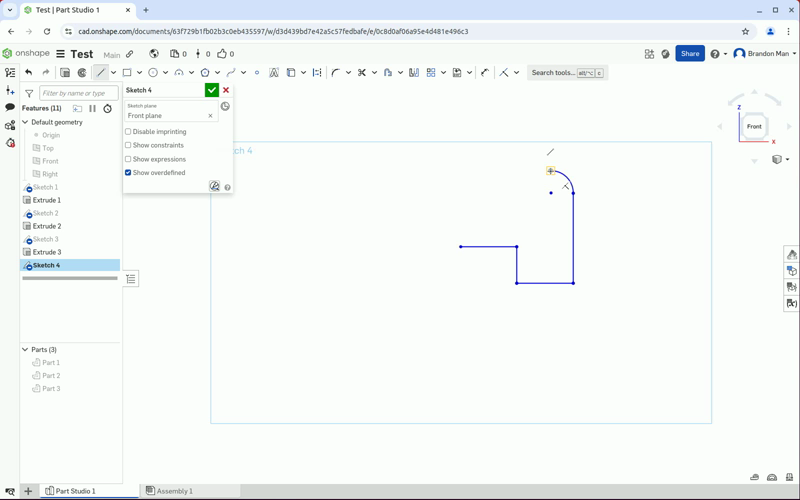
mouse_move(460, 170)
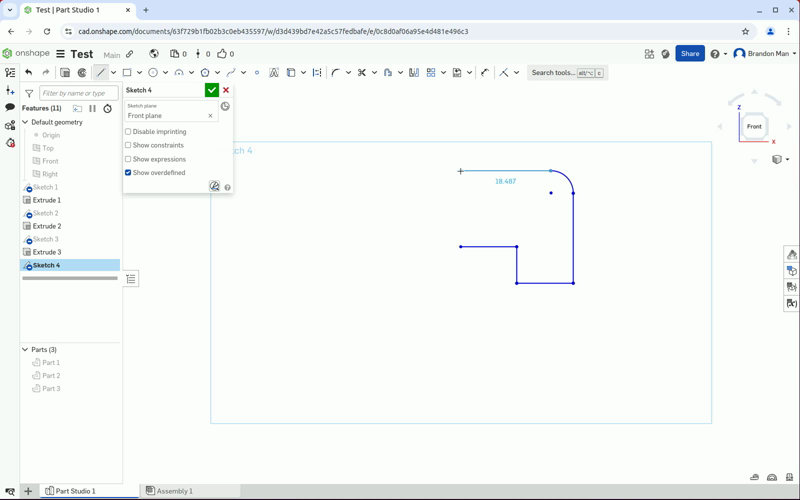
click(460, 170)
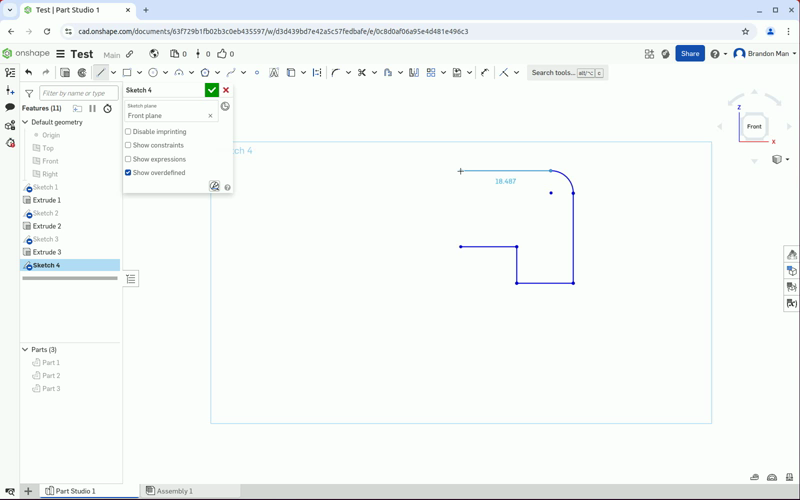
key_up(shift)
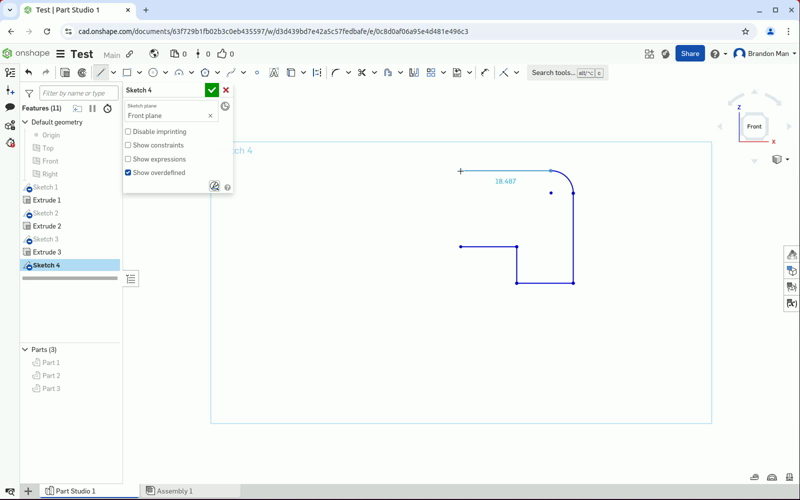
key_down(shift)
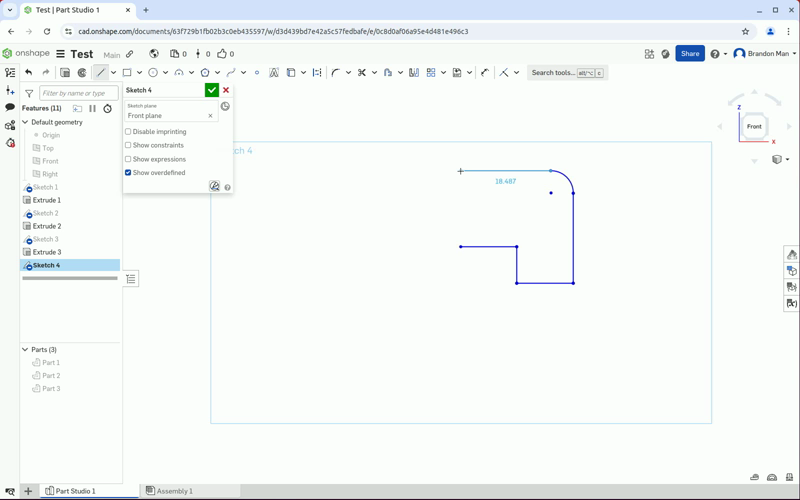
mouse_move(460, 246)
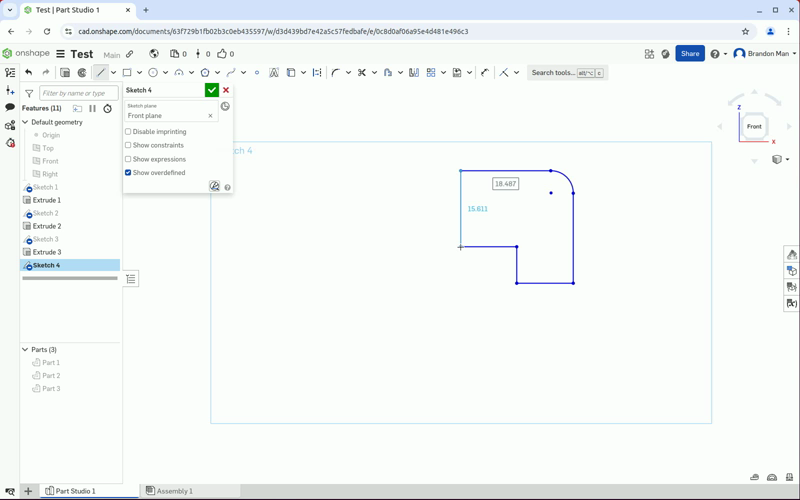
key_up(shift)
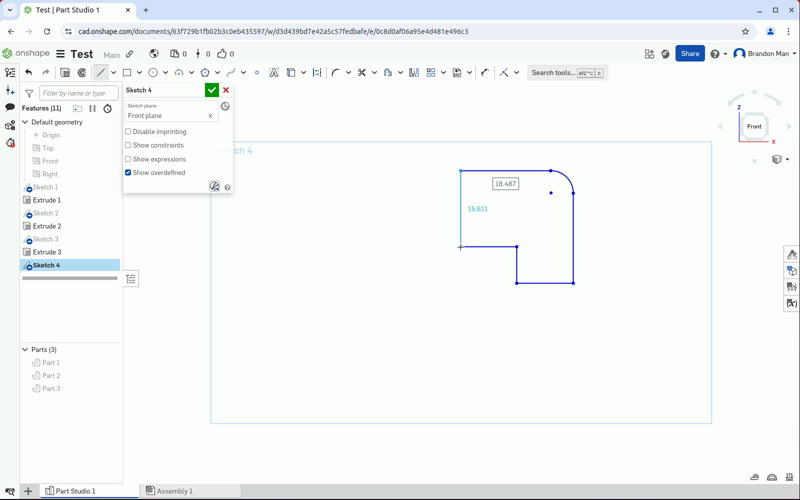
click(460, 246)
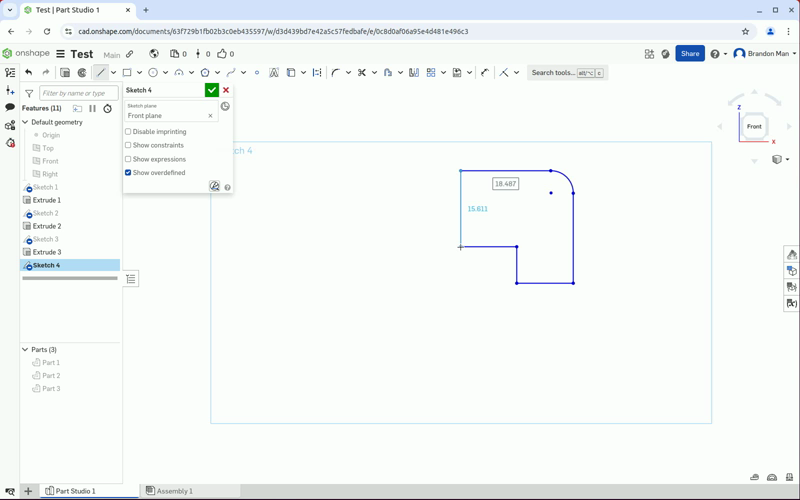
key(esc)
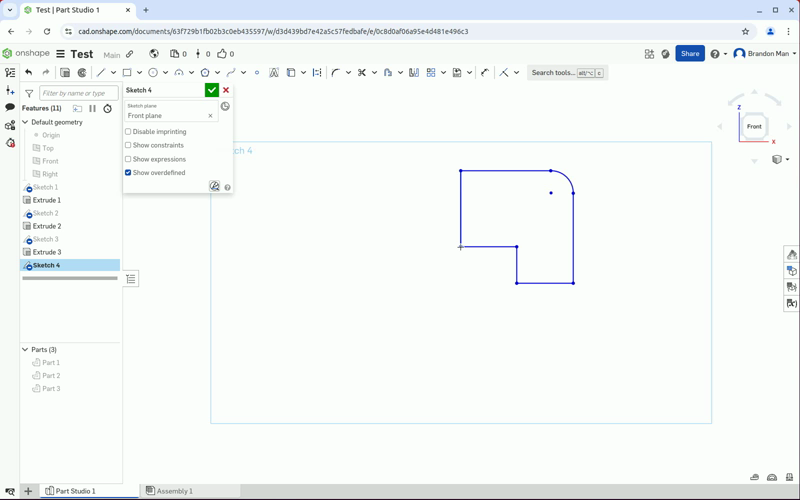
key(c)
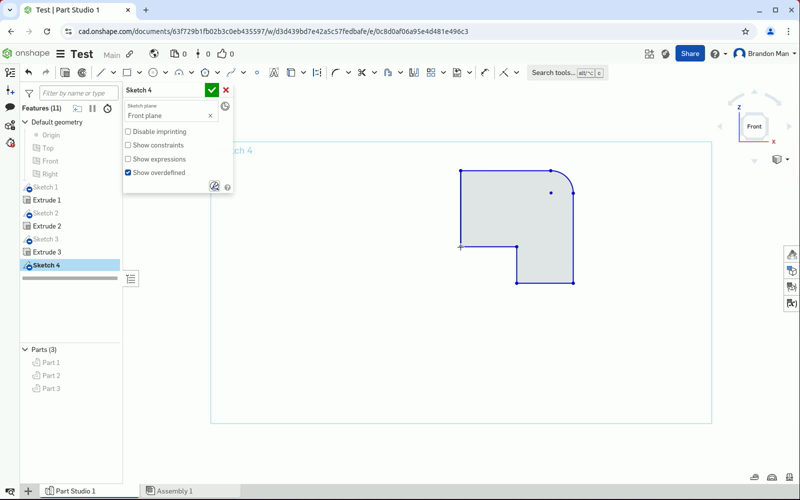
key_down(shift)
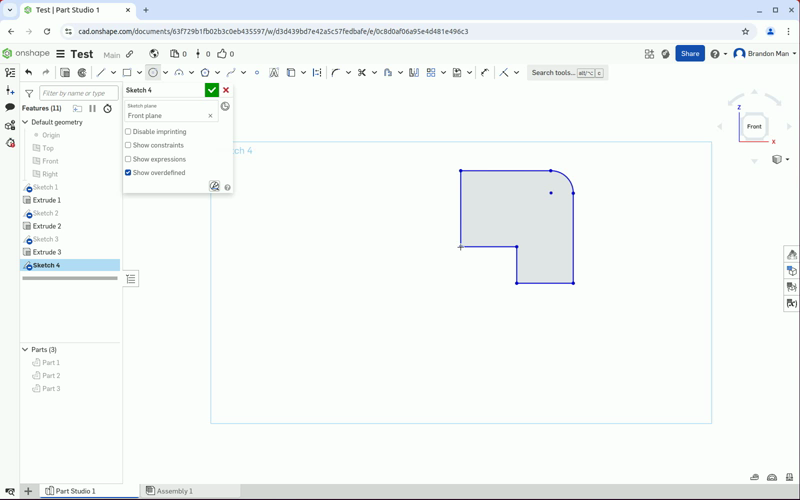
mouse_move(536, 208)
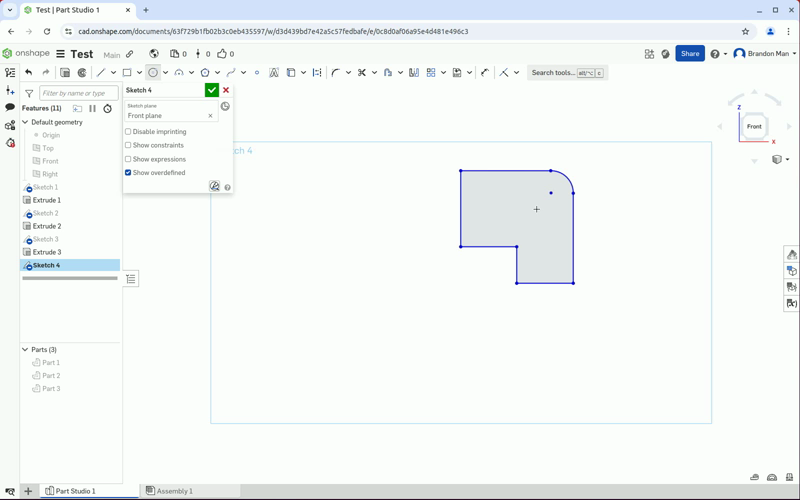
click(536, 208)
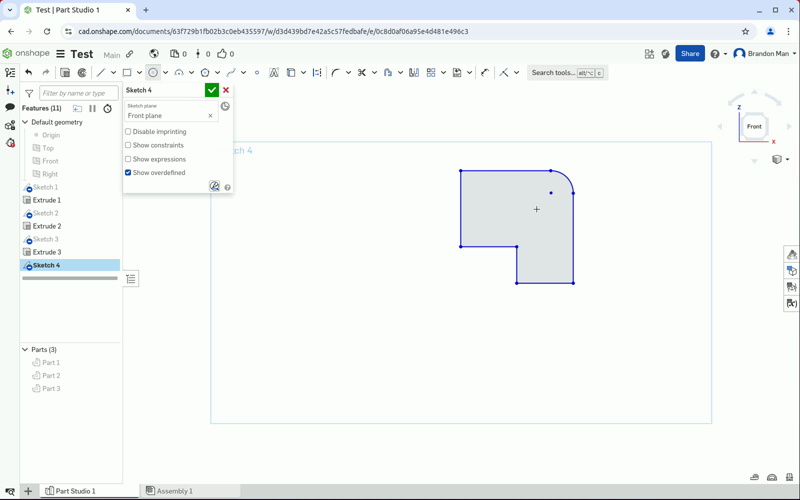
key_up(shift)
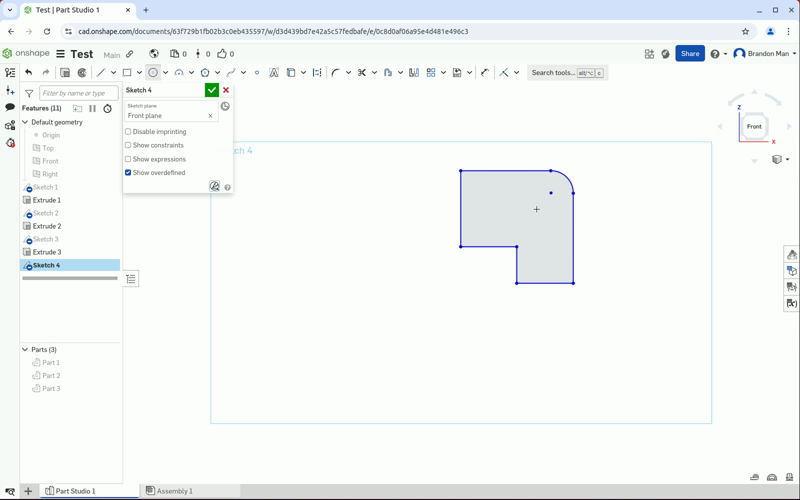
mouse_move(559, 208)
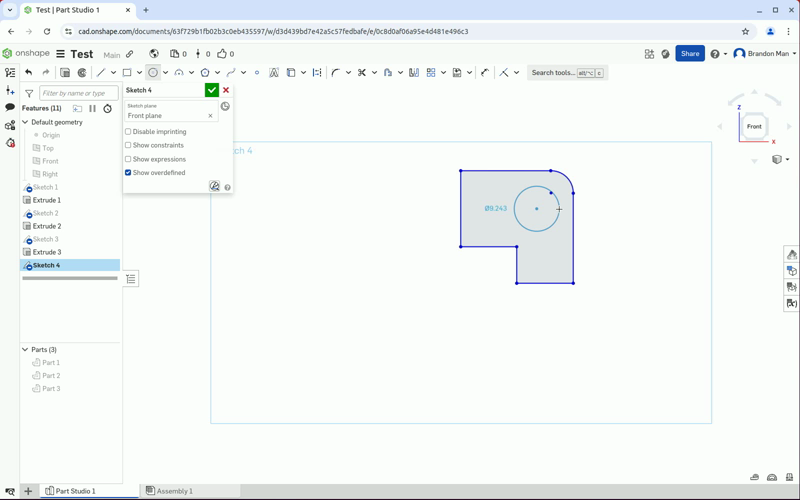
click(559, 208)
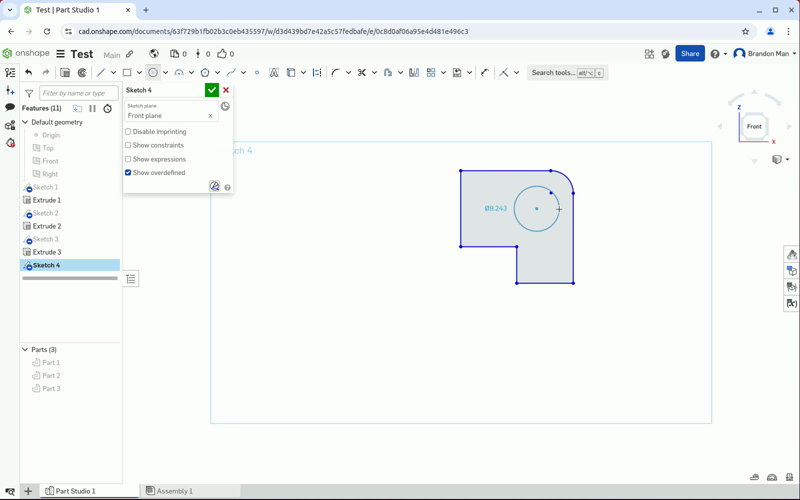
key(esc)
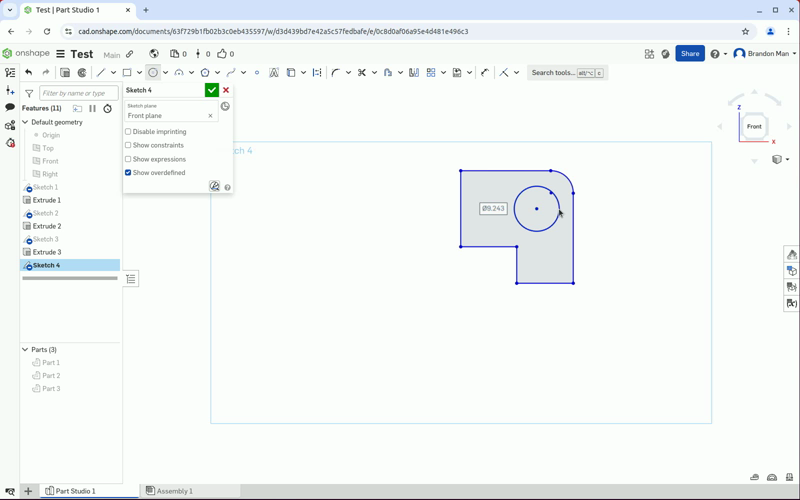
mouse_move(540, 241)
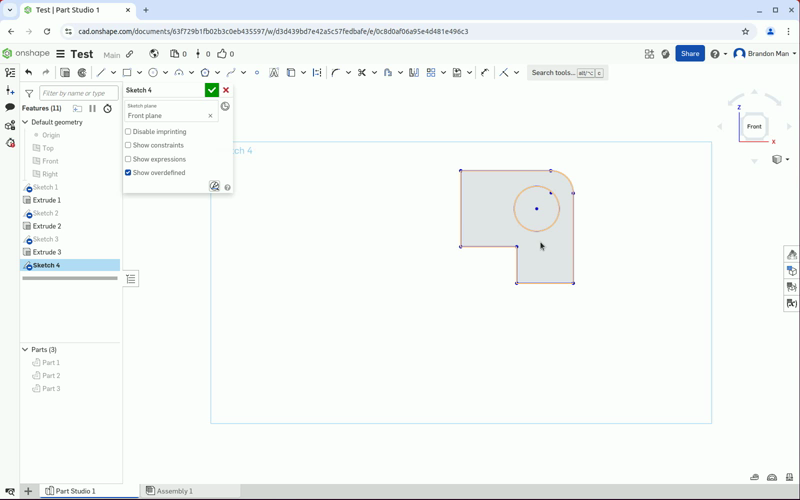
click(540, 241)
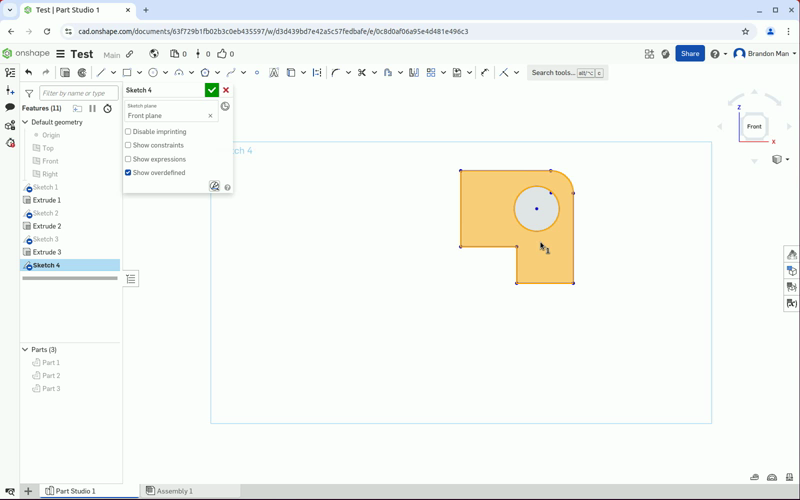
mouse_move(73, 352)
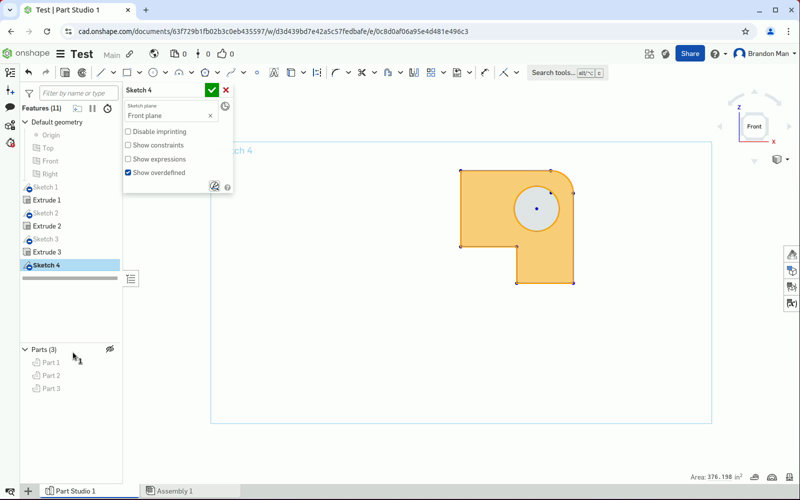
key(shift+y)
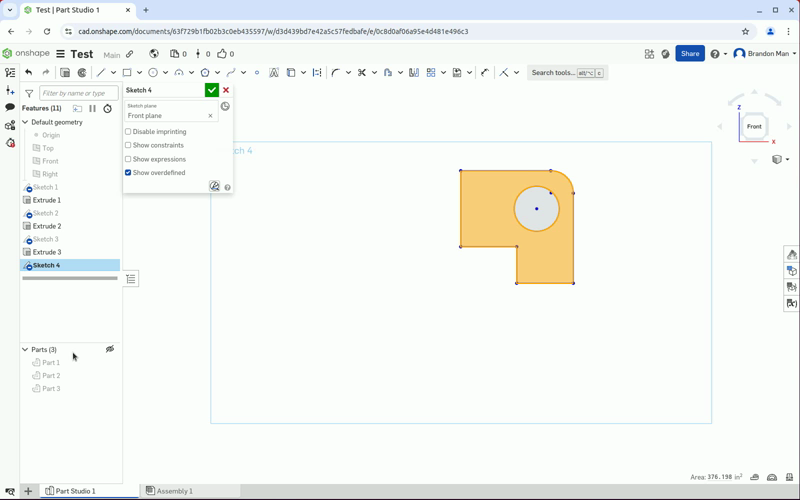
key(shift+e)
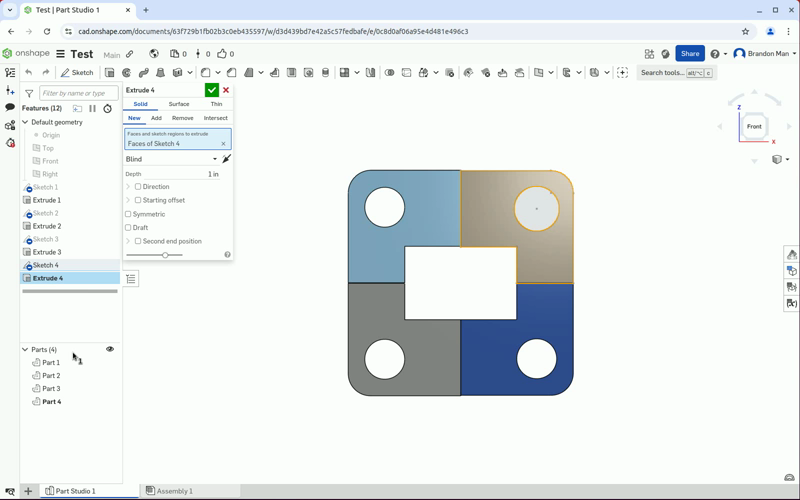
mouse_move(143, 106)
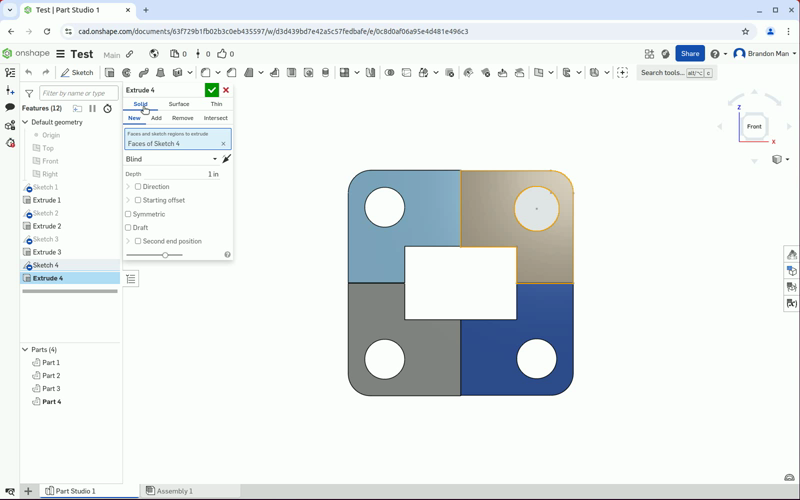
click(143, 106)
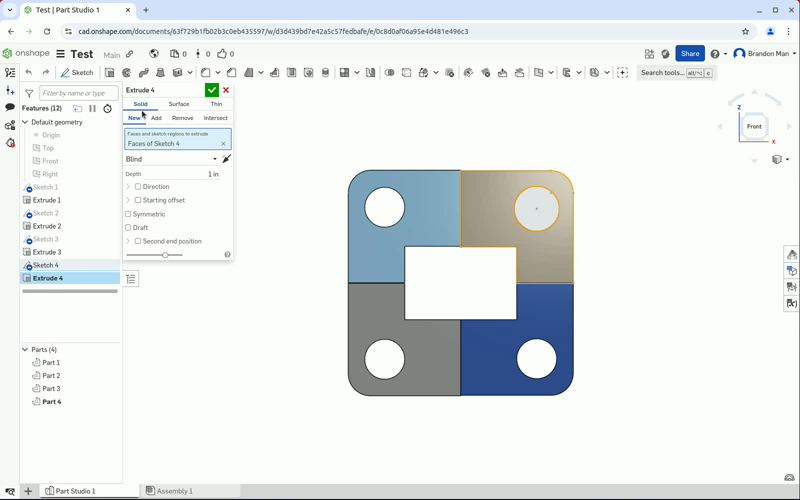
mouse_move(137, 120)
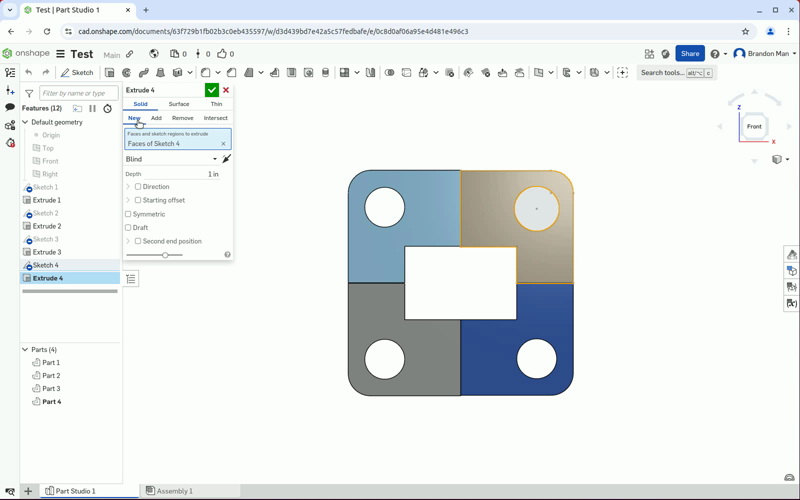
click(137, 120)
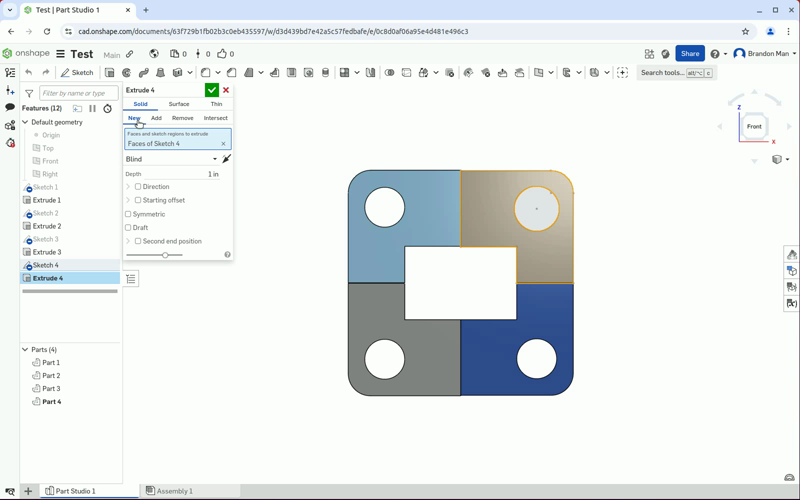
key(tab, 4)
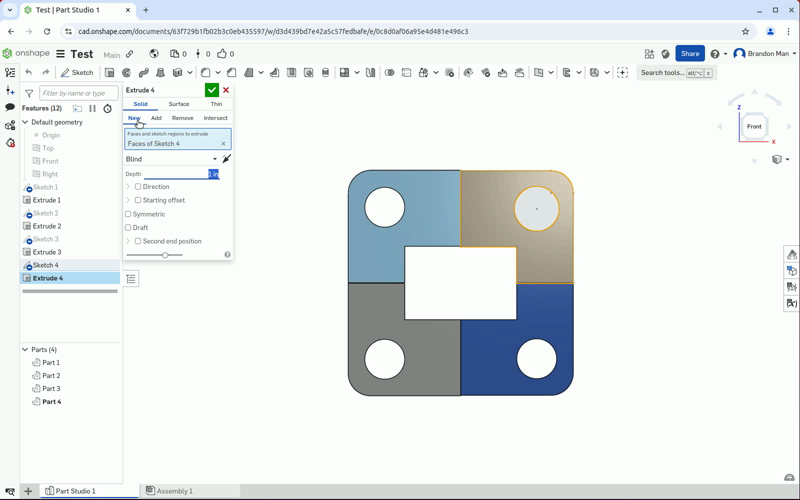
text(3.851)
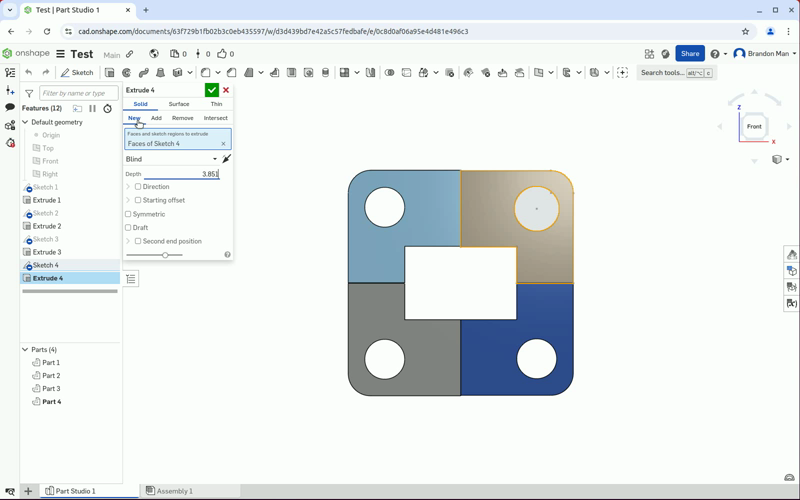
key(enter)
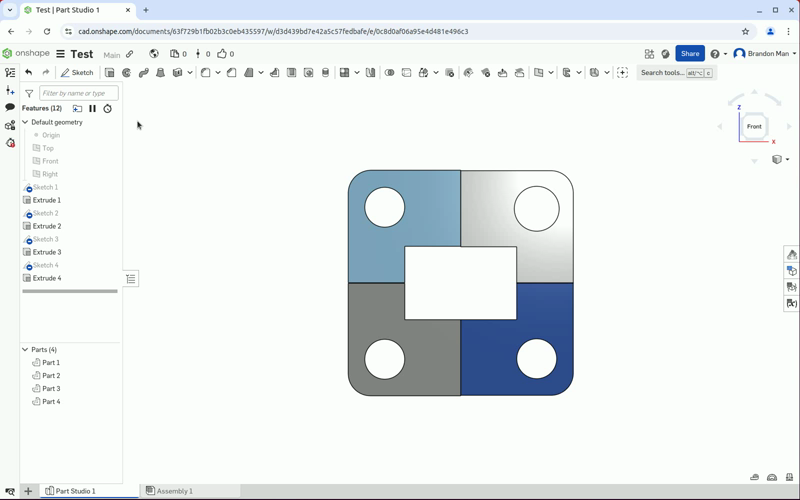
key(shift+h)
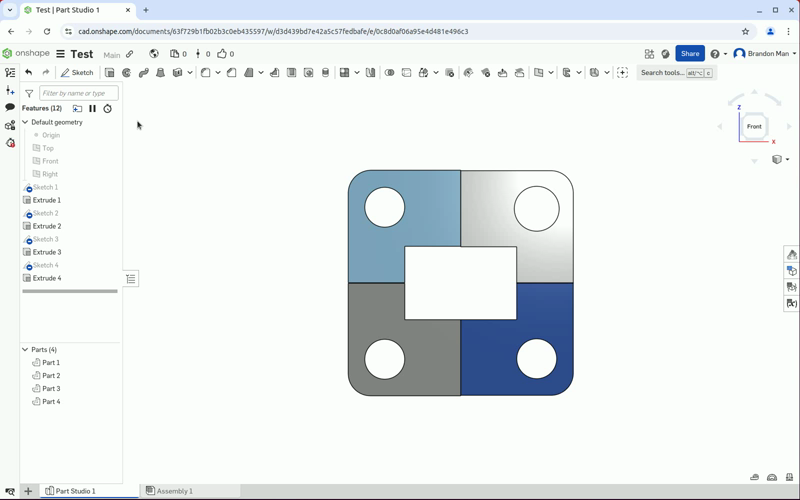
key(shift+h)
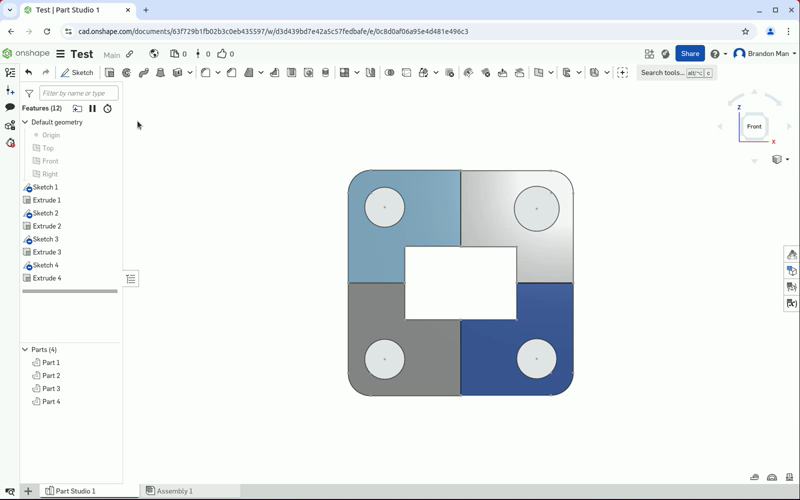
key(shift+7)
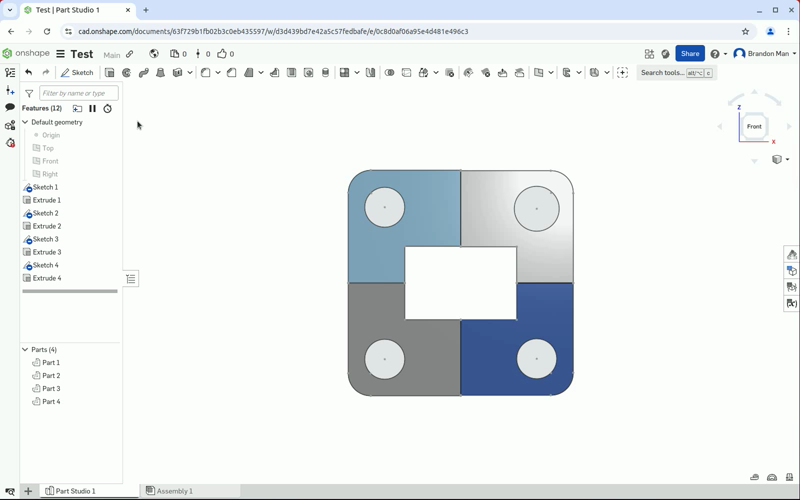
key(left, 2)
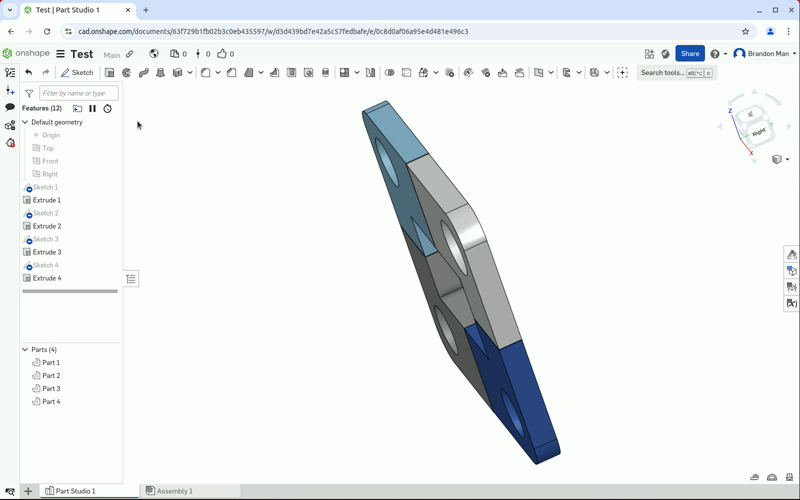
key(down, 2)
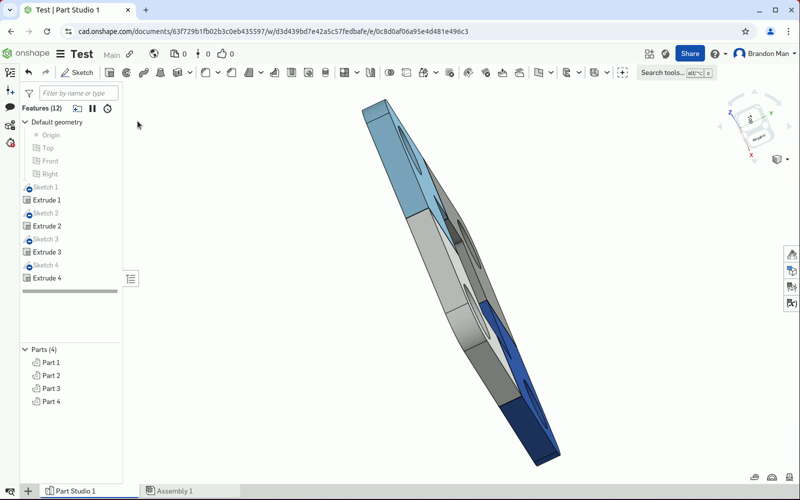
key(up, 2)
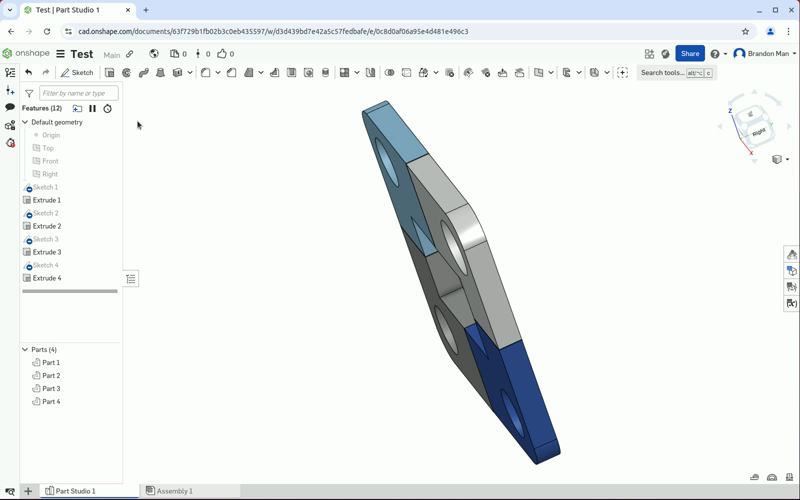
key(right, 2)
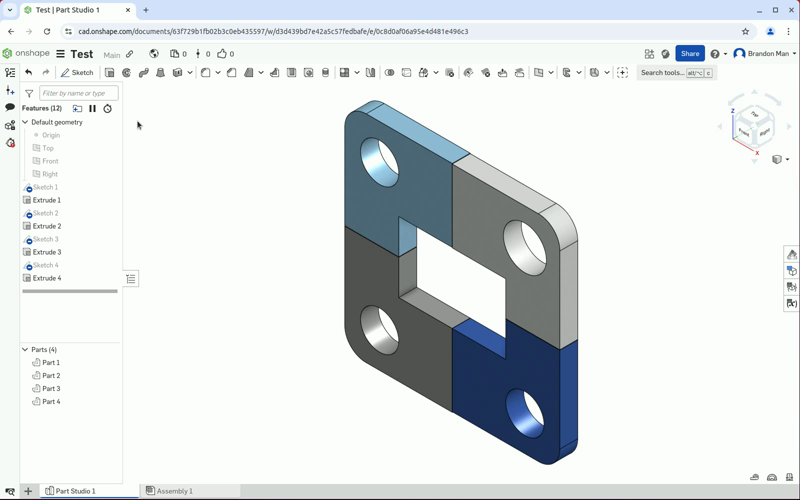
mouse_move(73, 189)
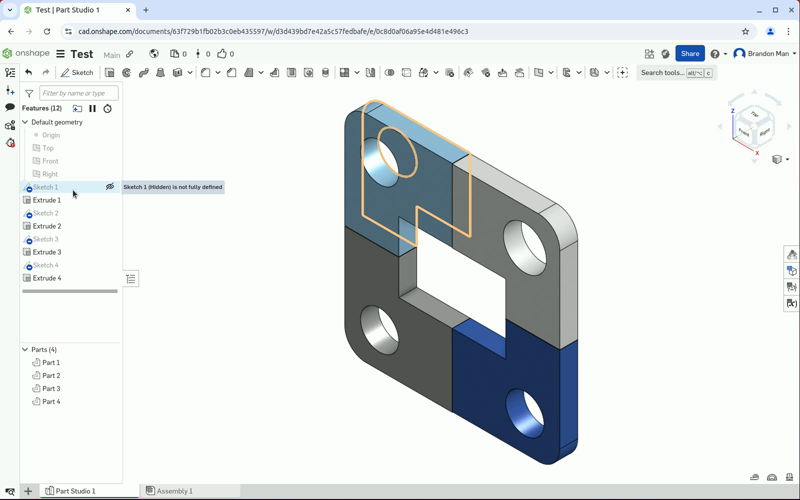
click(73, 189)